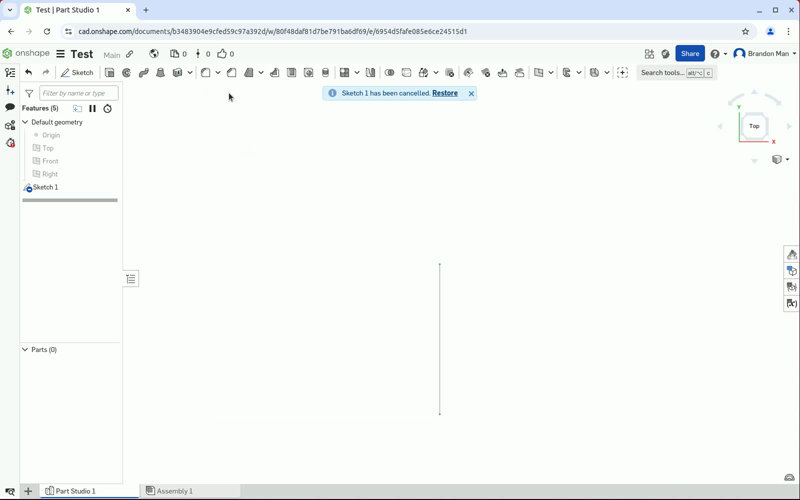
key(shift+h)
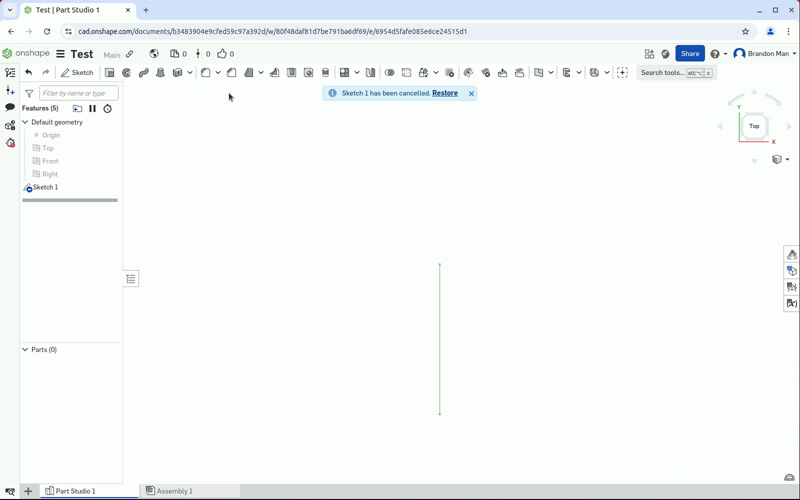
key(shift+s)
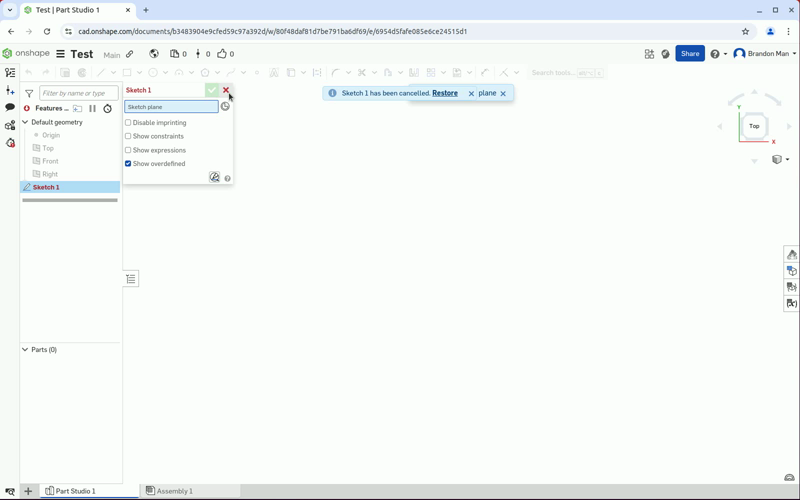
mouse_move(73, 150)
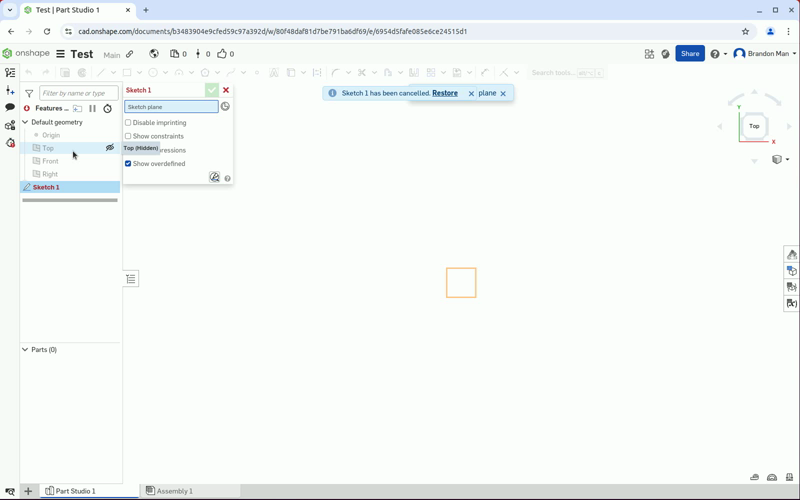
click(73, 150)
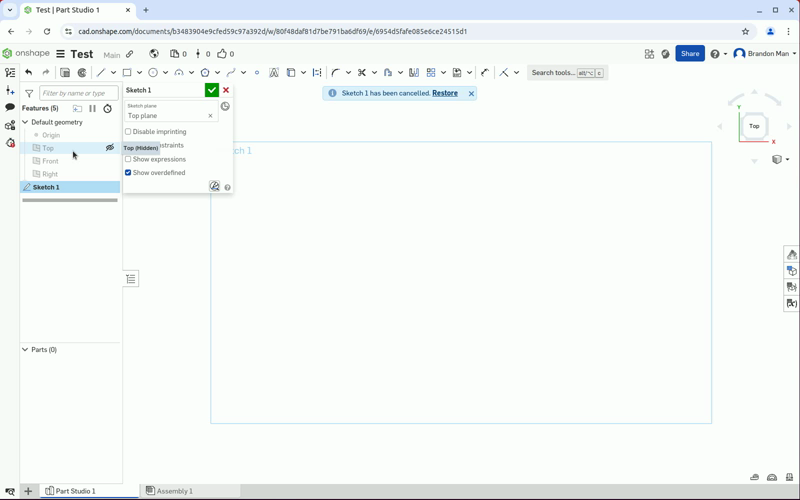
mouse_move(73, 352)
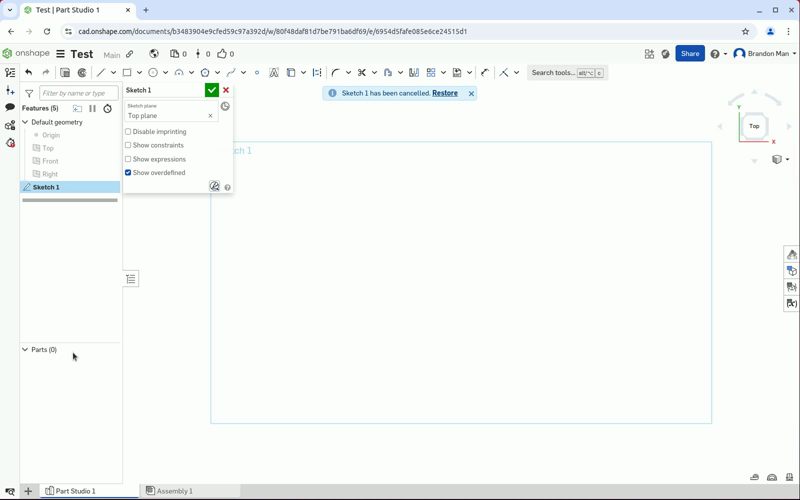
key(y)
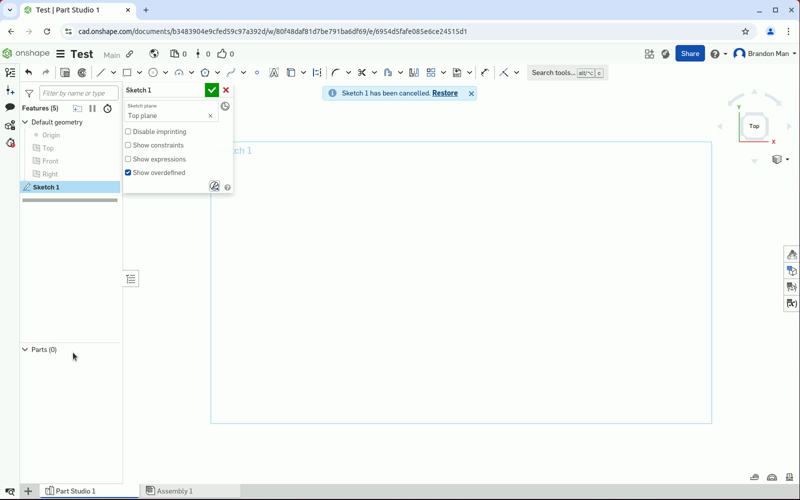
key(c)
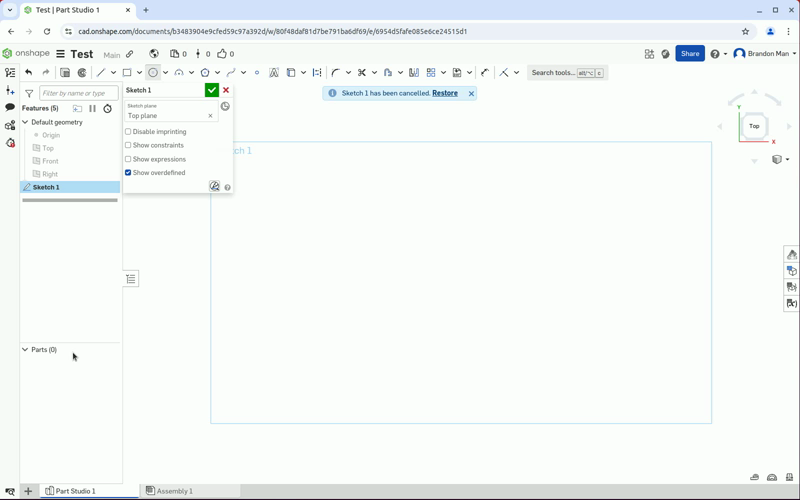
key_down(shift)
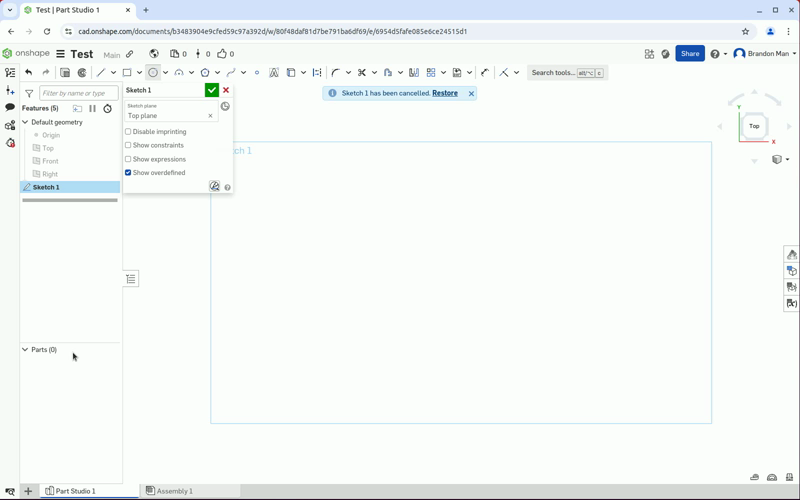
mouse_move(423, 252)
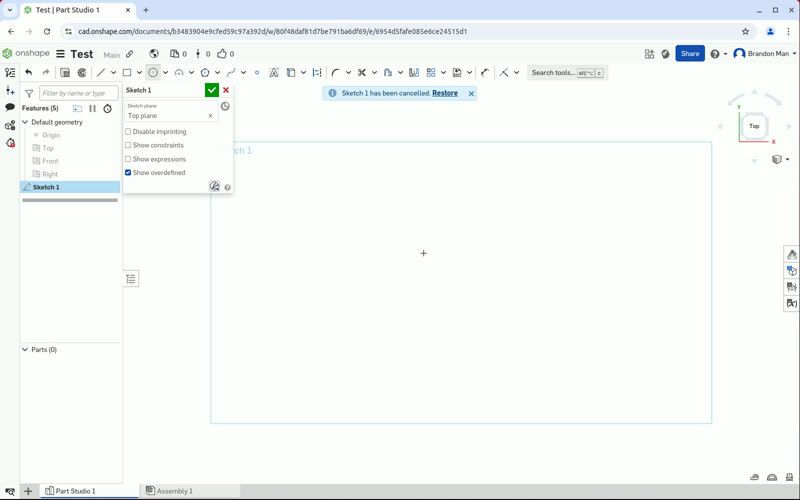
click(423, 252)
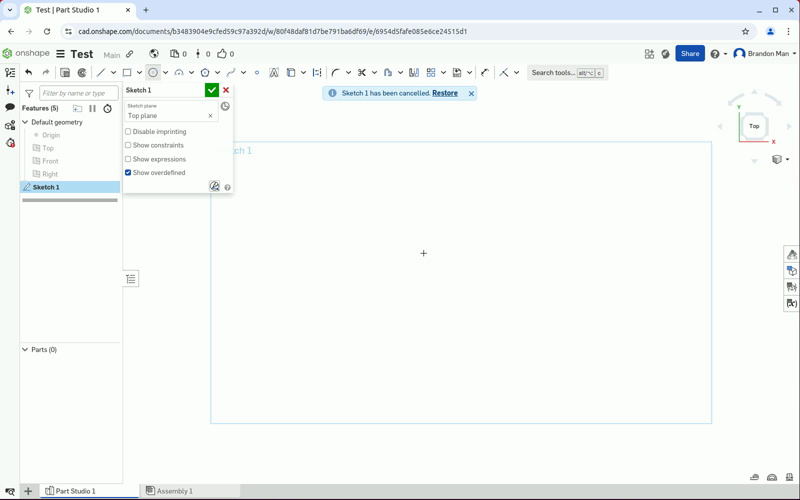
key_up(shift)
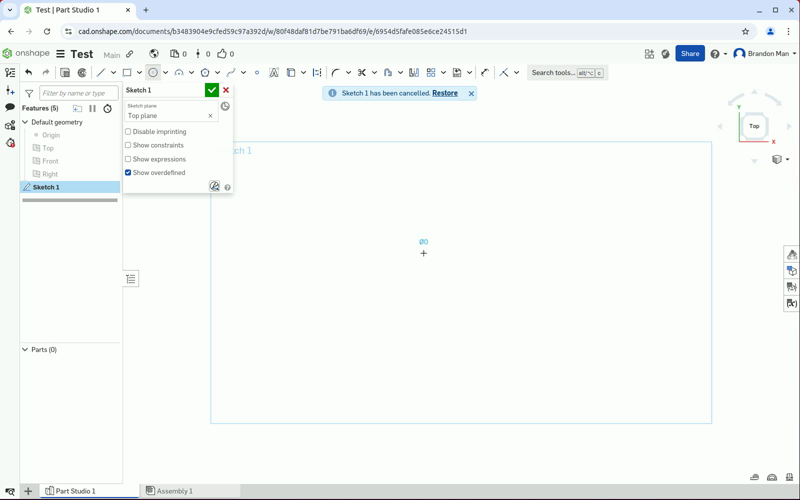
mouse_move(430, 252)
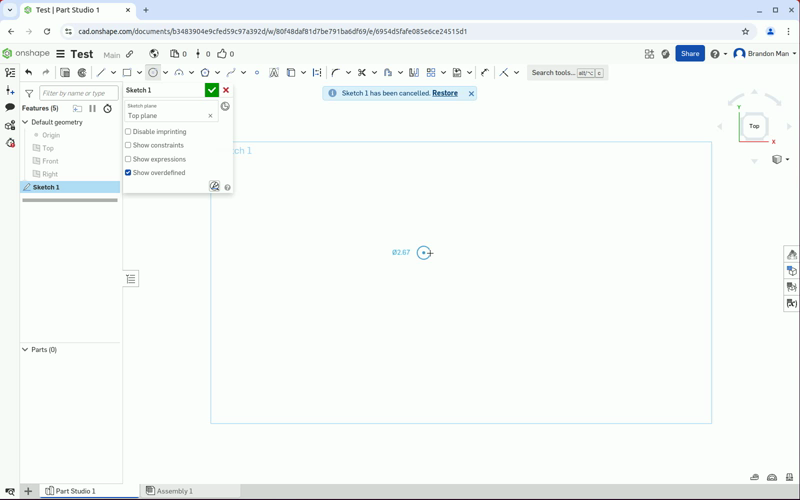
click(430, 252)
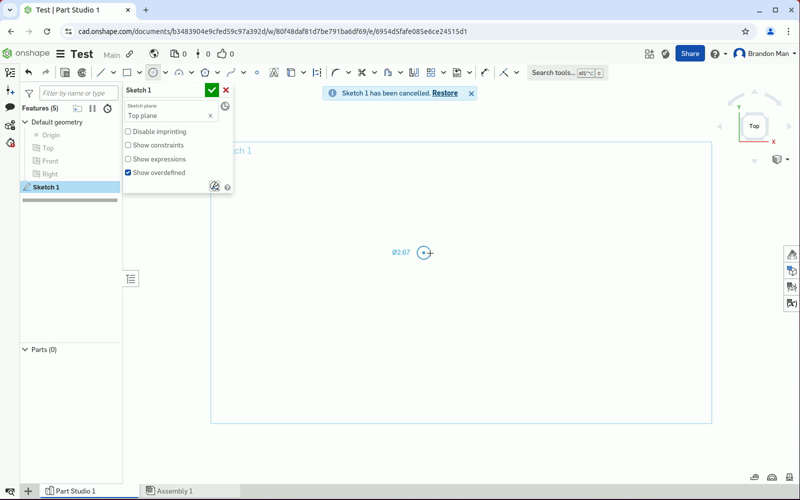
key(esc)
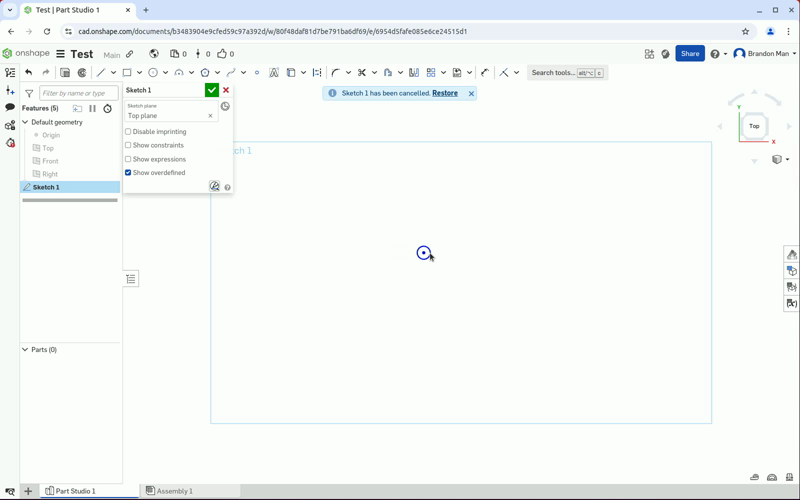
mouse_move(427, 254)
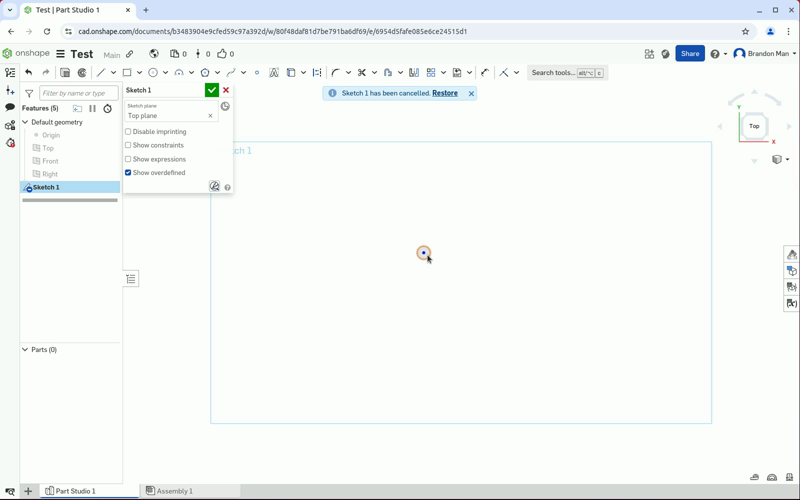
scroll(6)
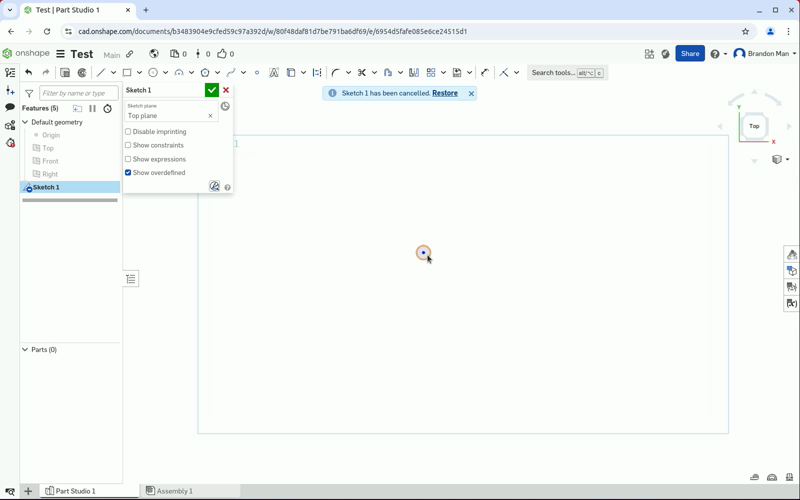
scroll(6)
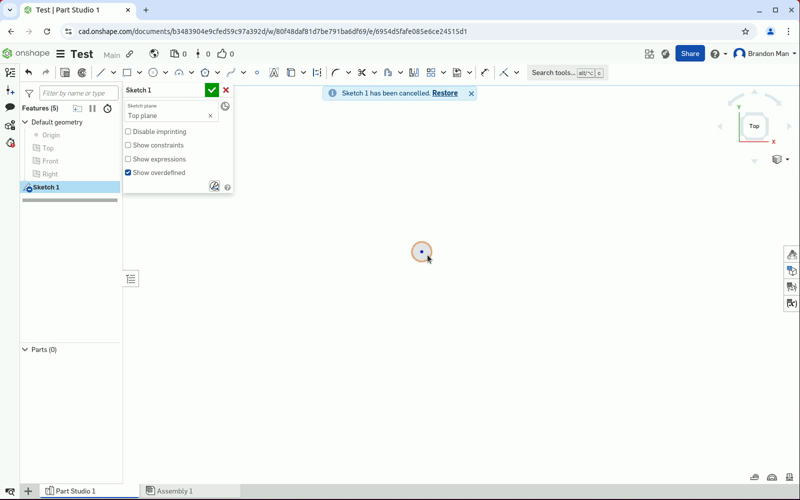
scroll(6)
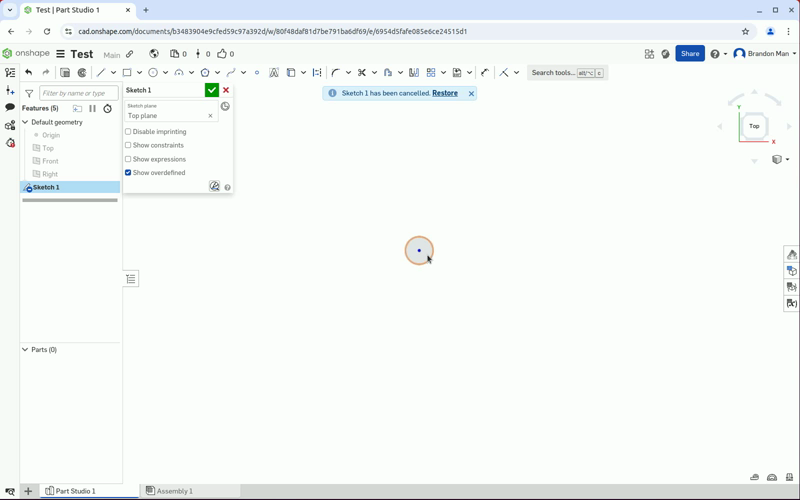
scroll(6)
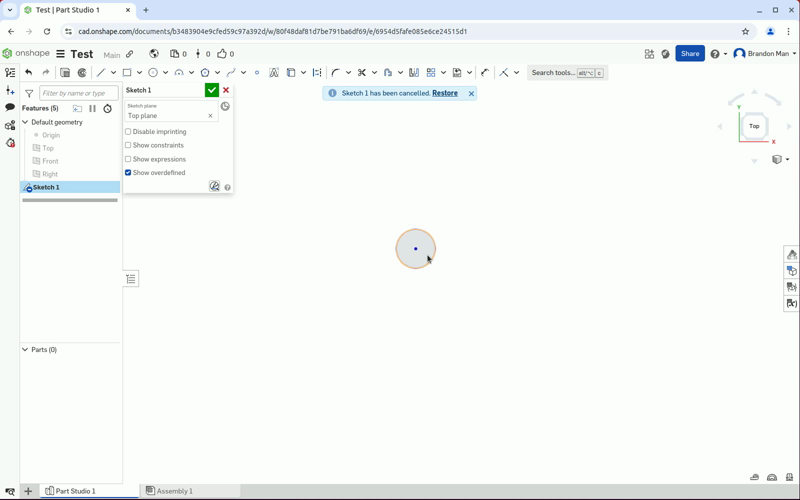
scroll(6)
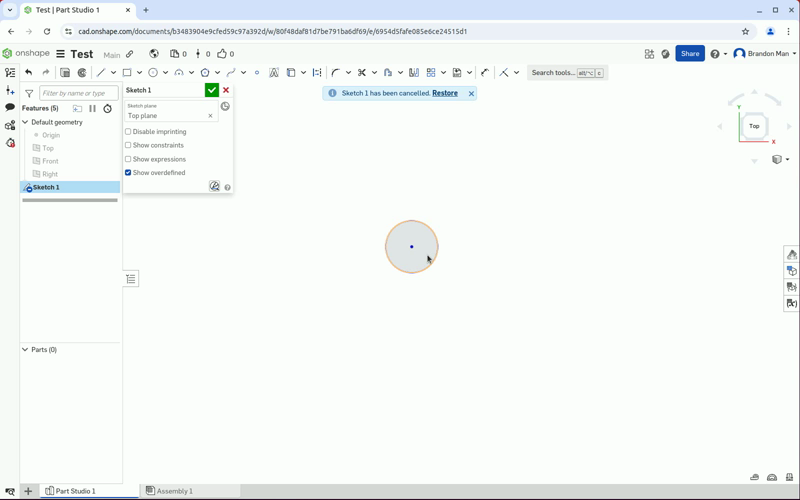
scroll(6)
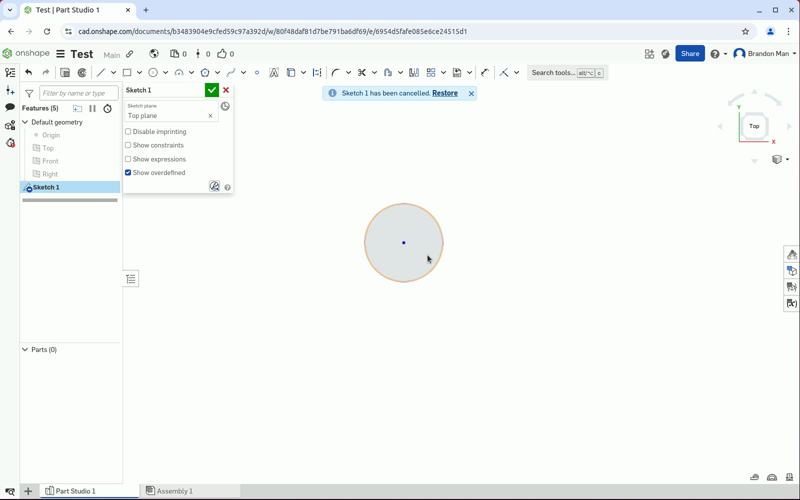
scroll(6)
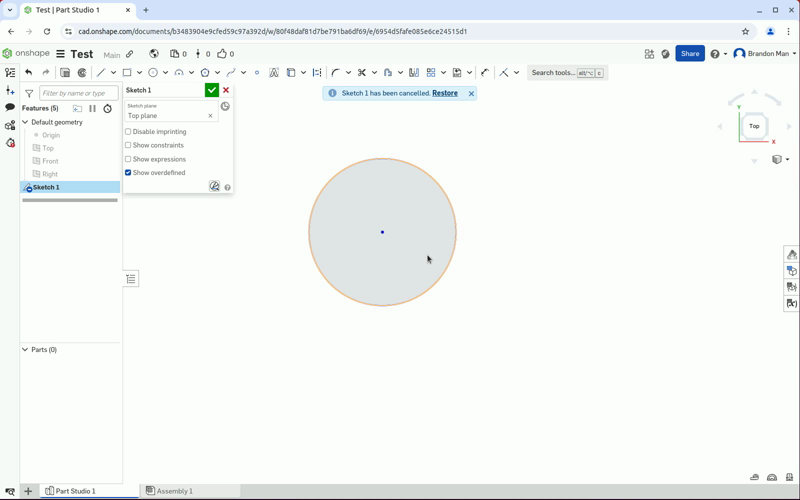
click(427, 254)
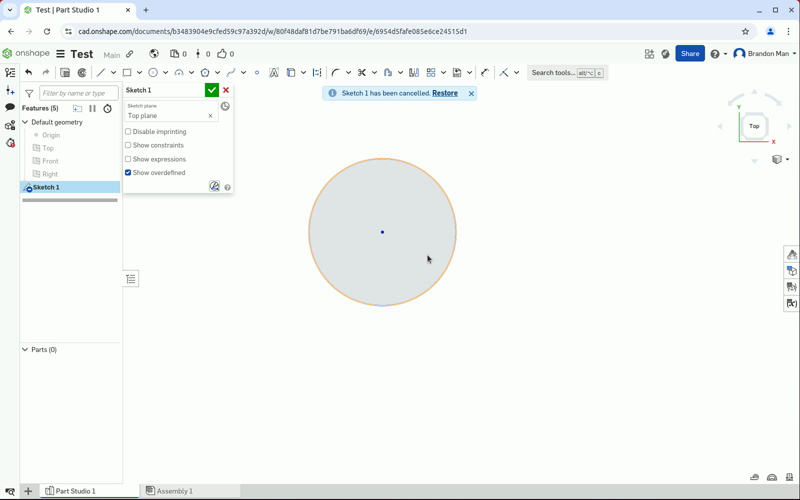
scroll(-6)
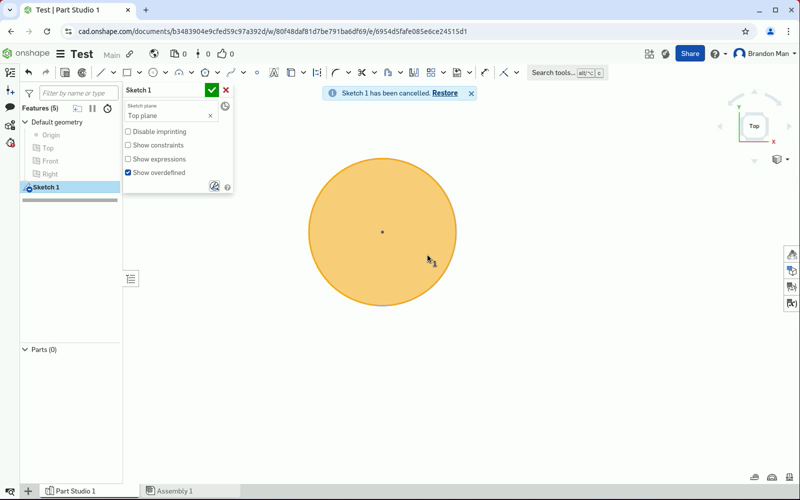
scroll(-6)
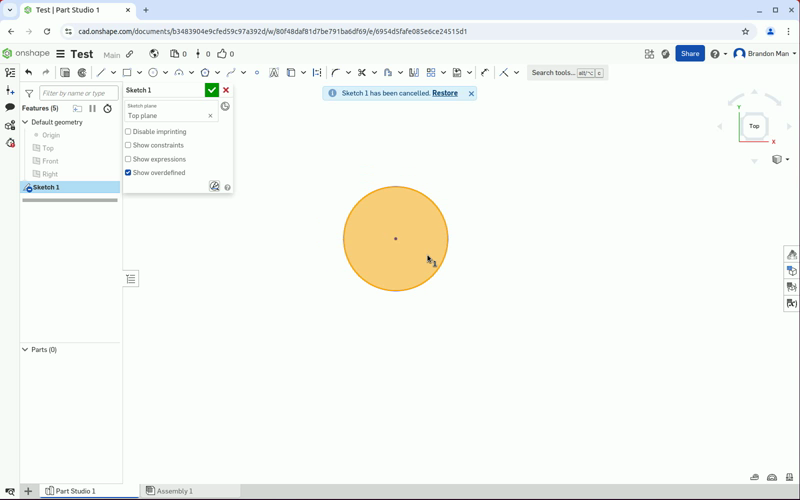
scroll(-6)
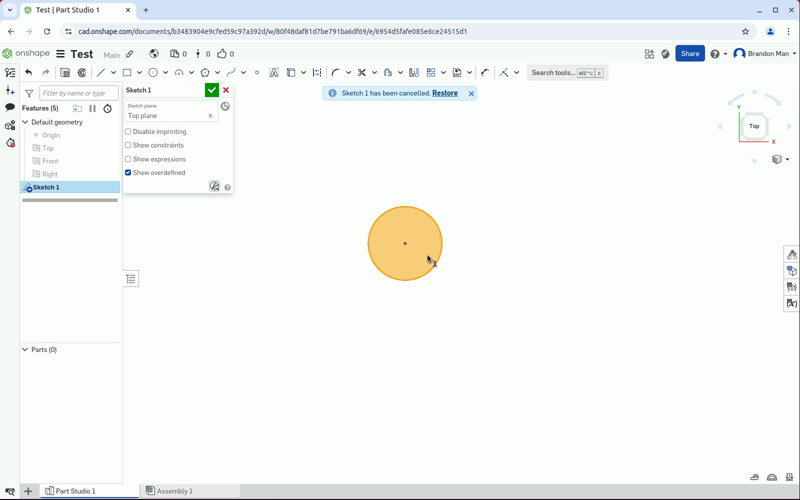
scroll(-6)
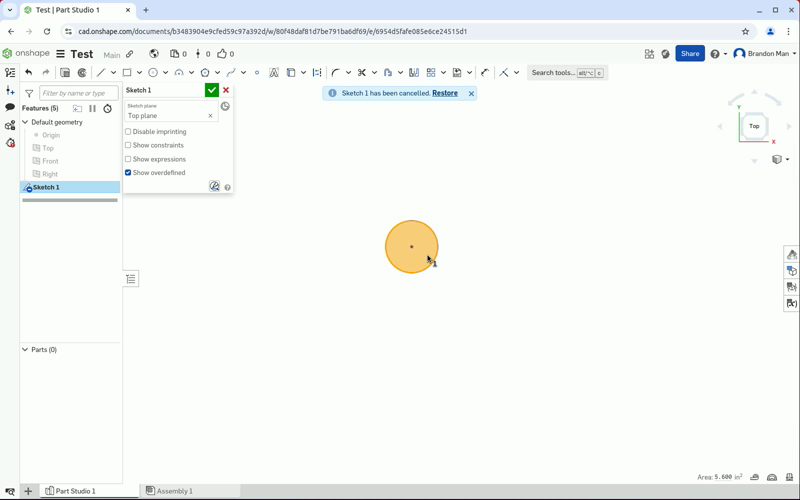
scroll(-6)
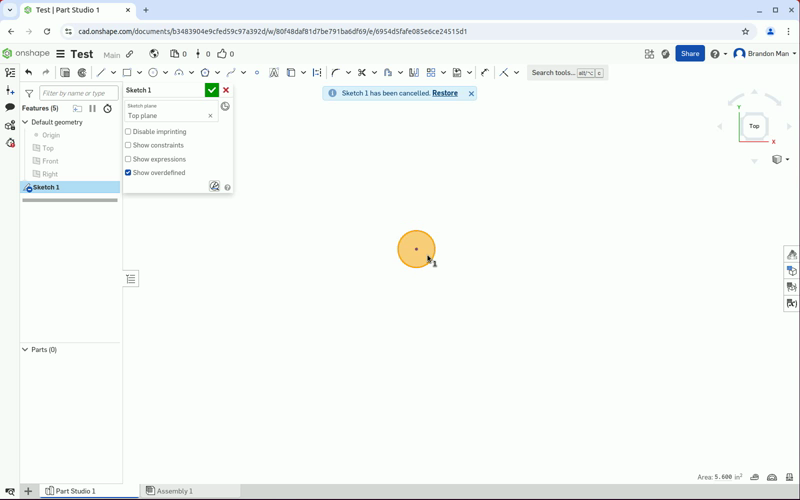
scroll(-6)
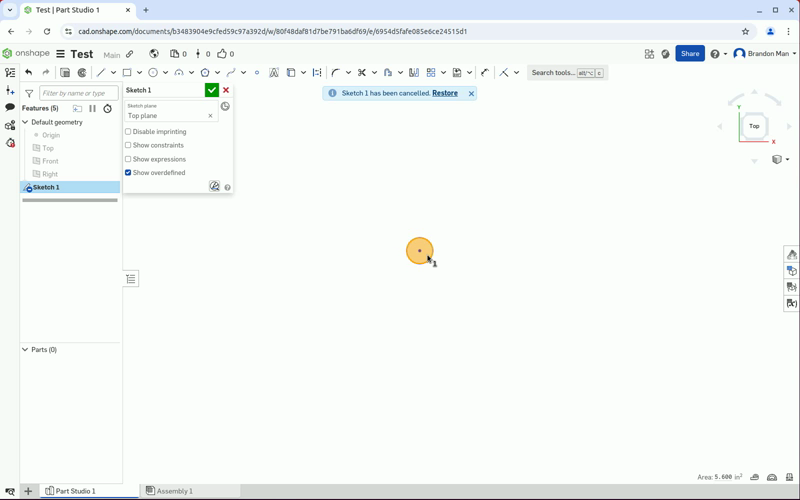
scroll(-6)
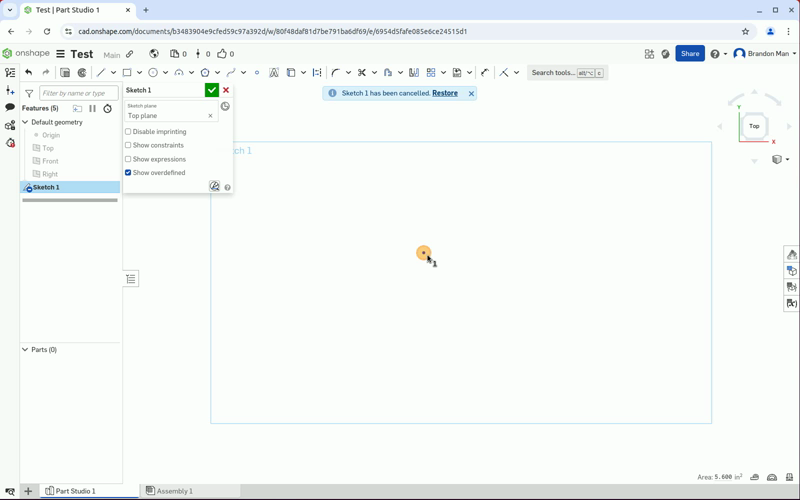
mouse_move(73, 352)
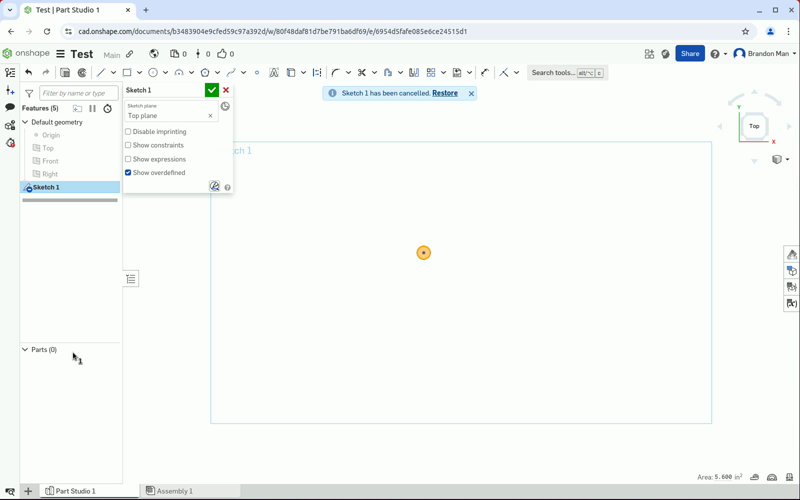
key(shift+y)
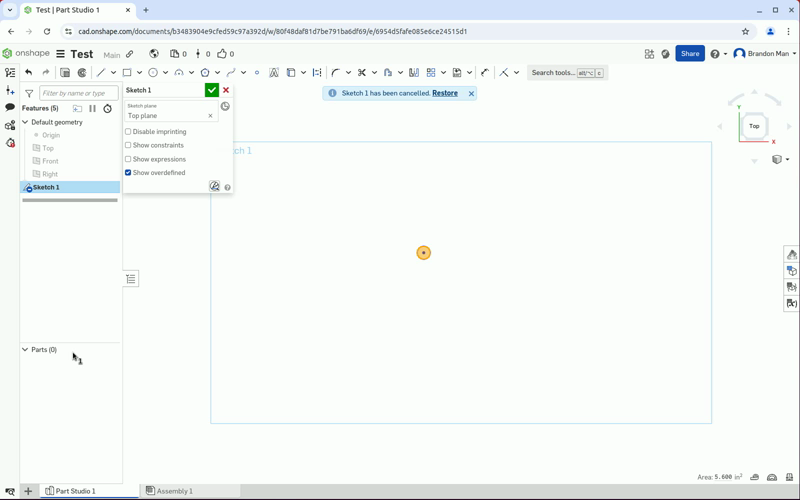
key(shift+e)
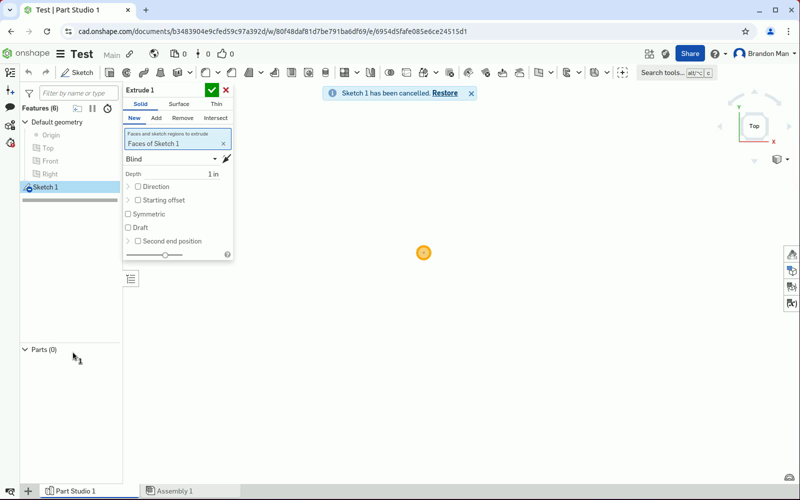
mouse_move(143, 106)
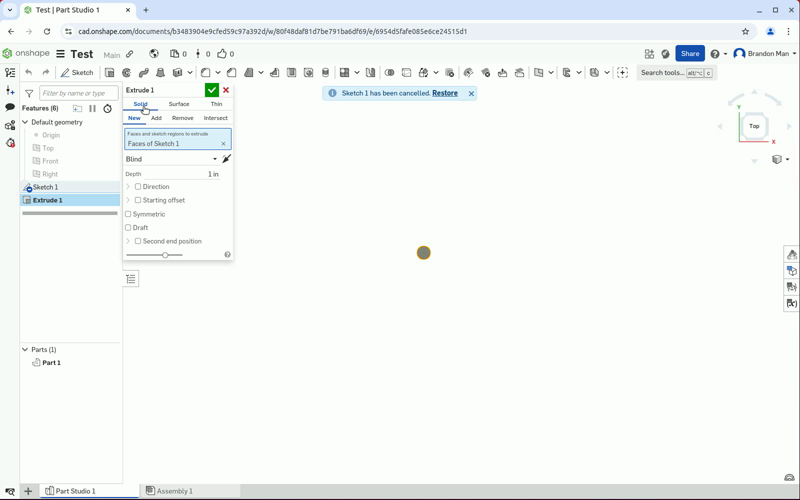
click(143, 106)
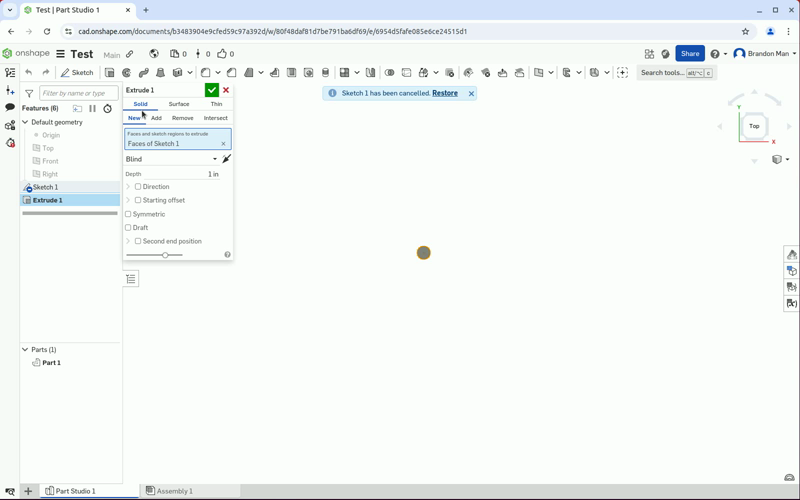
mouse_move(137, 120)
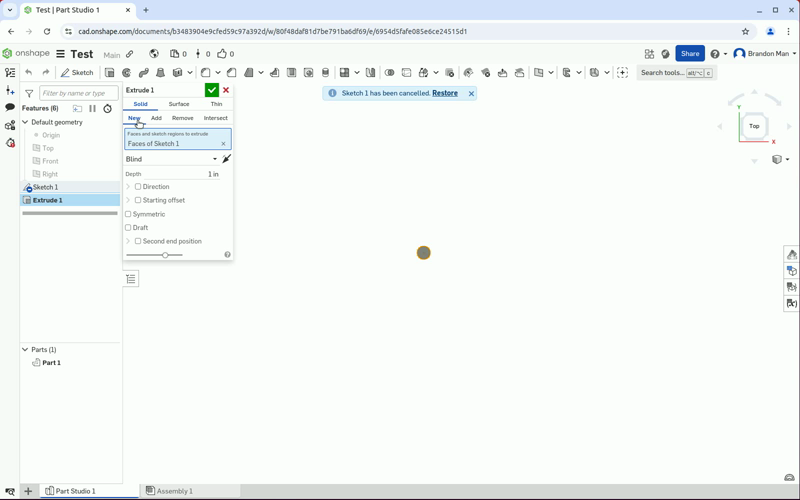
click(137, 120)
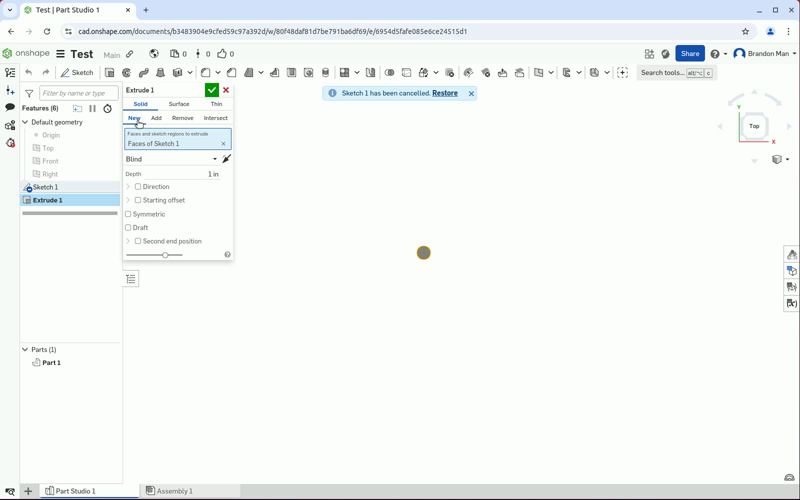
key(tab, 4)
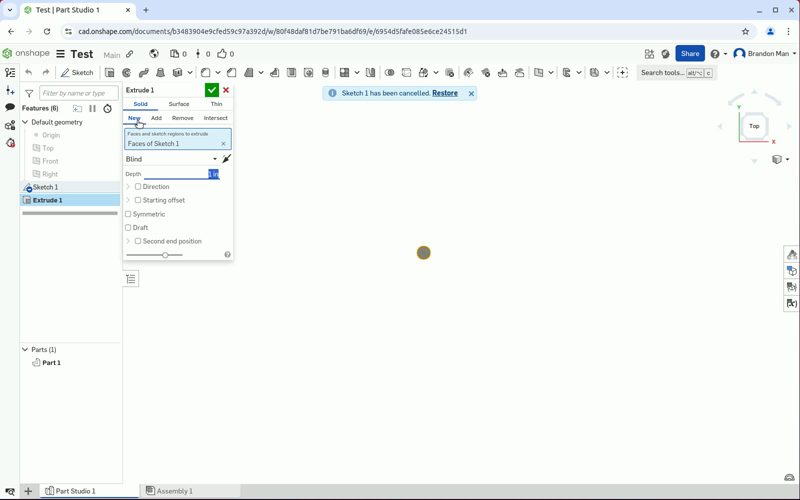
text(0.241)
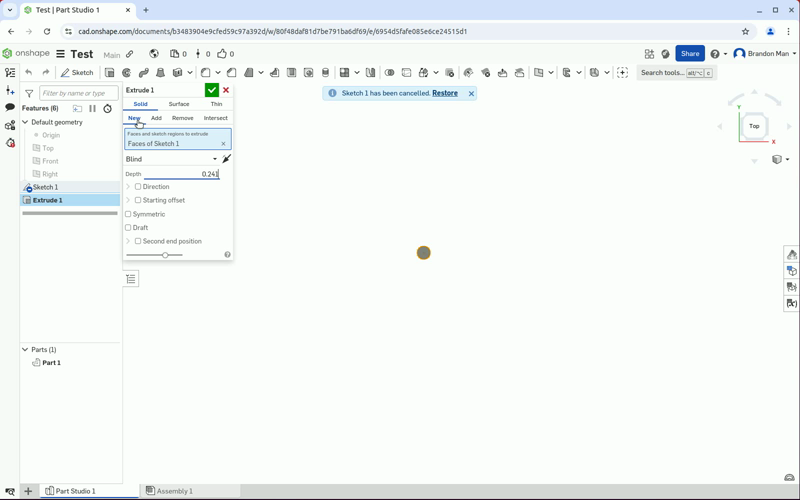
key(enter)
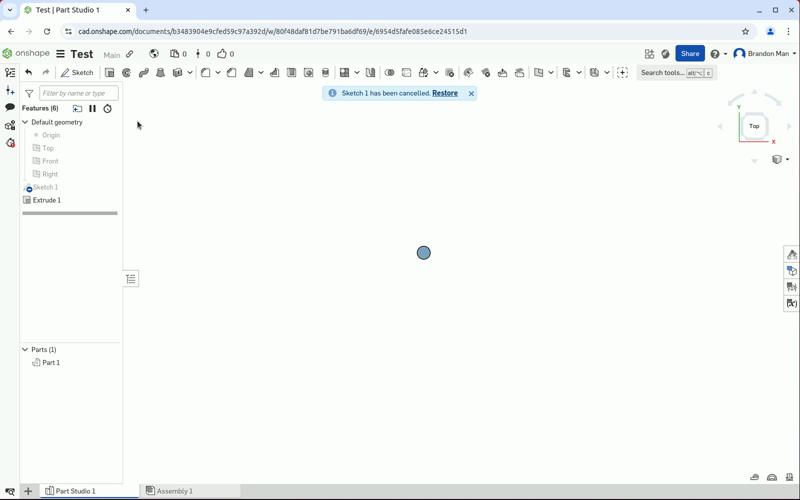
key(shift+h)
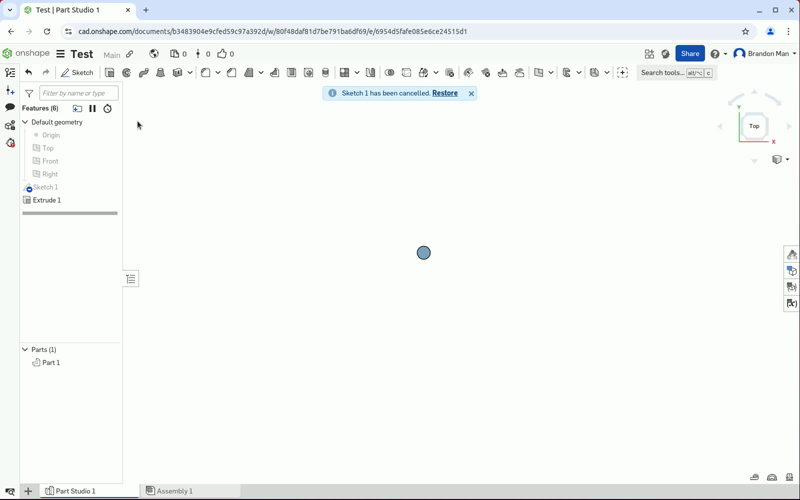
key(shift+h)
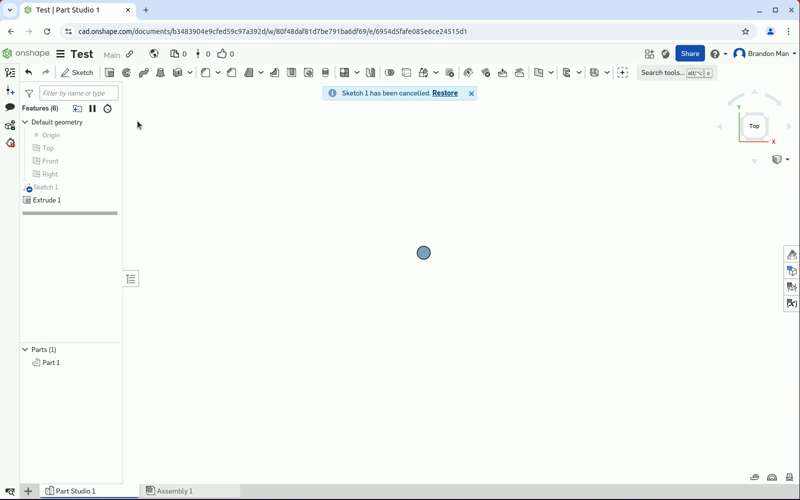
mouse_move(73, 189)
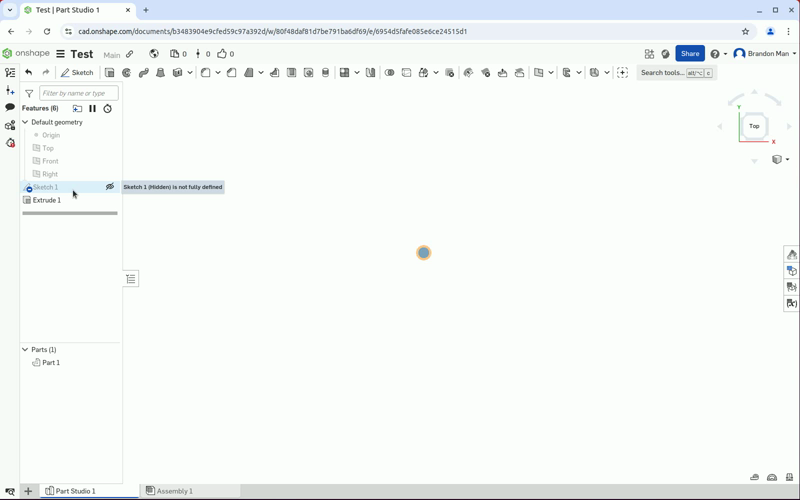
click(73, 189)
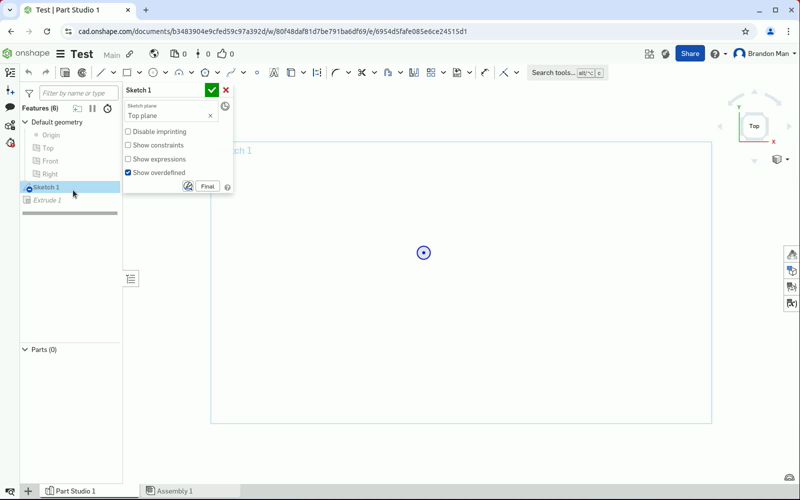
mouse_move(229, 92)
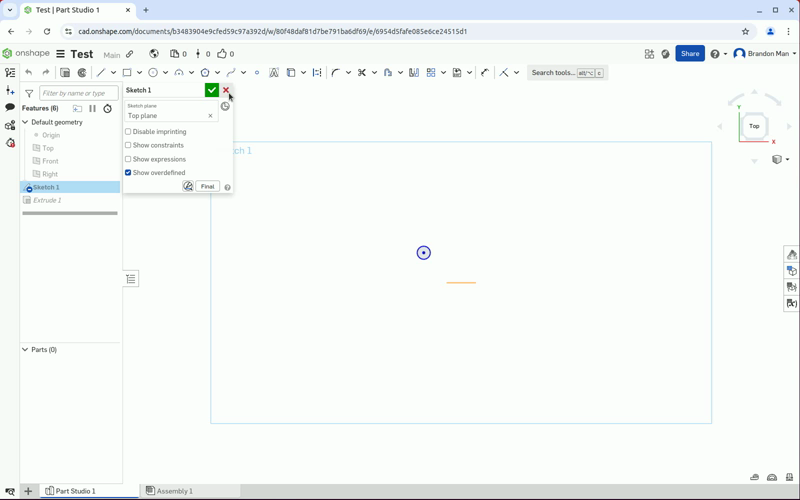
click(229, 92)
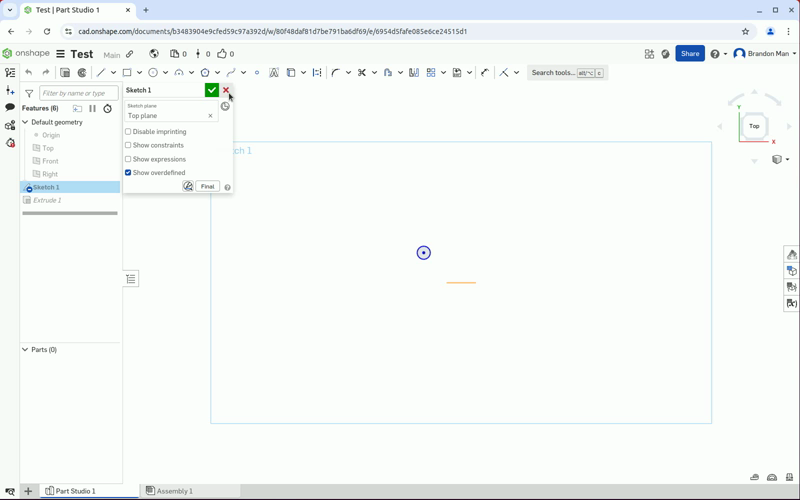
key(shift+s)
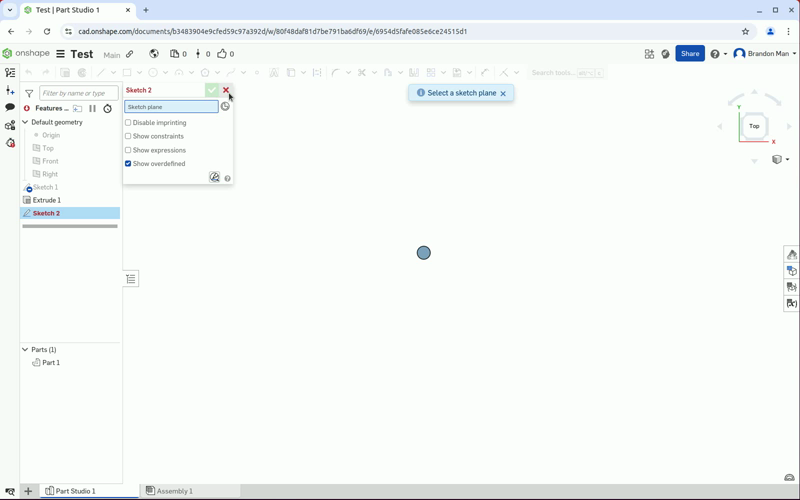
mouse_move(73, 150)
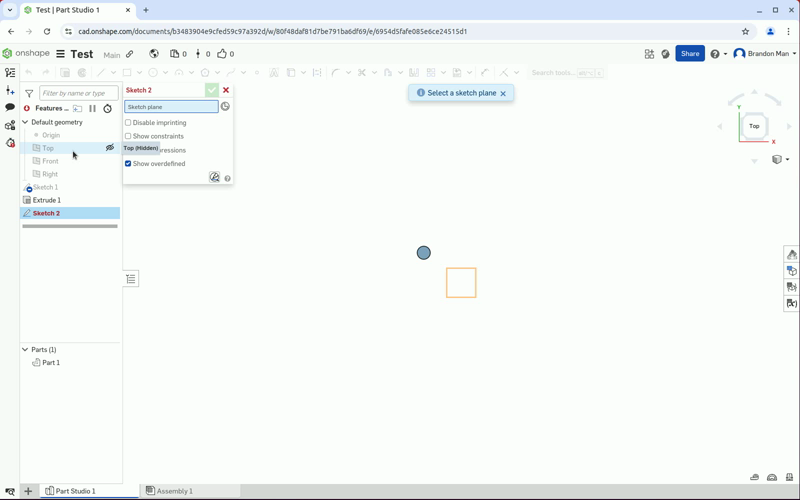
click(73, 150)
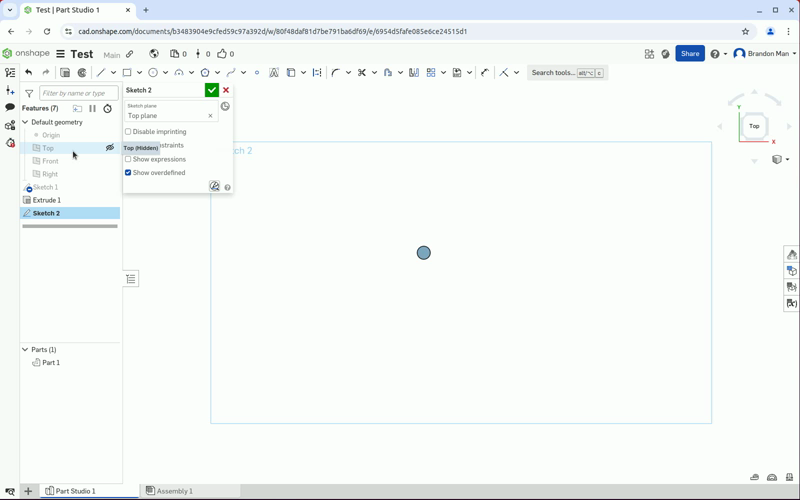
mouse_move(73, 352)
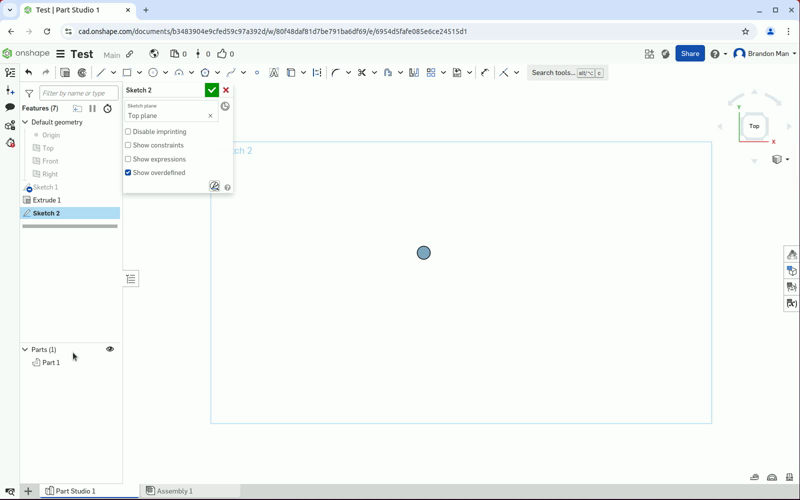
key(y)
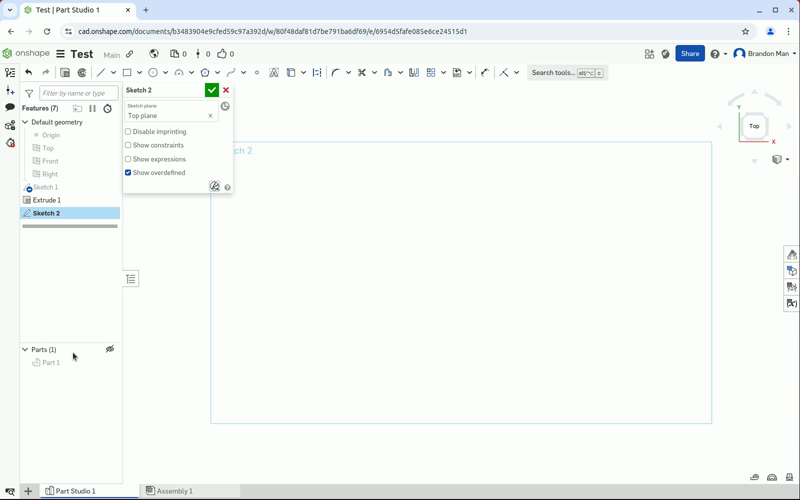
key(l)
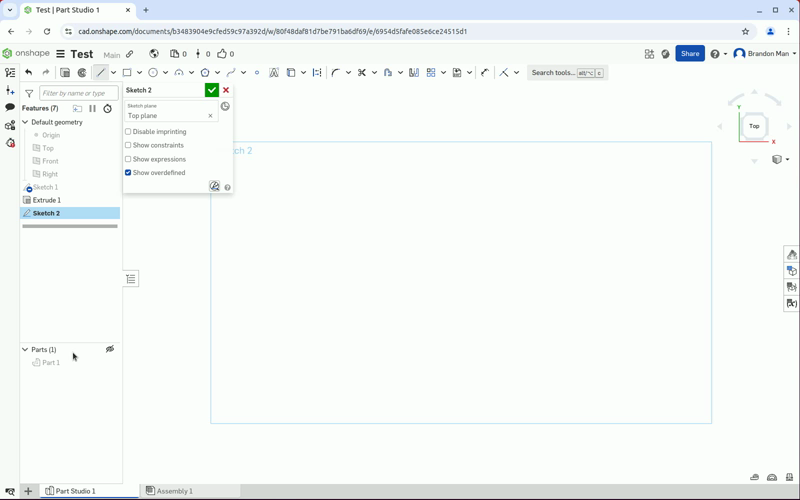
key_down(shift)
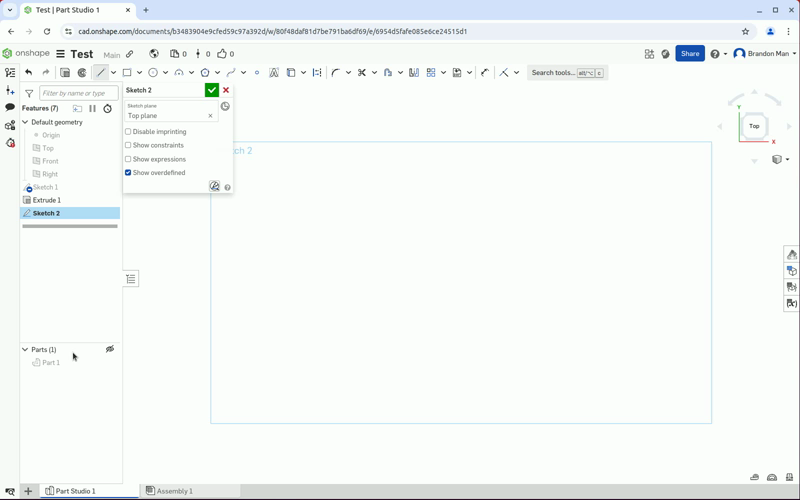
mouse_move(438, 253)
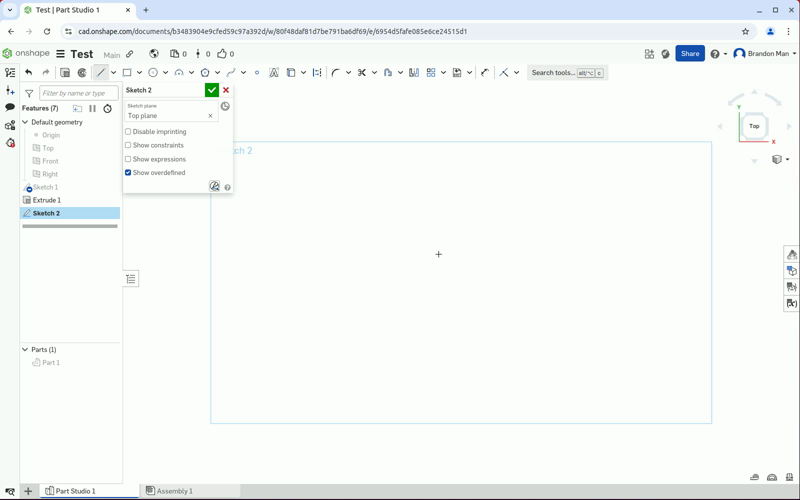
click(438, 253)
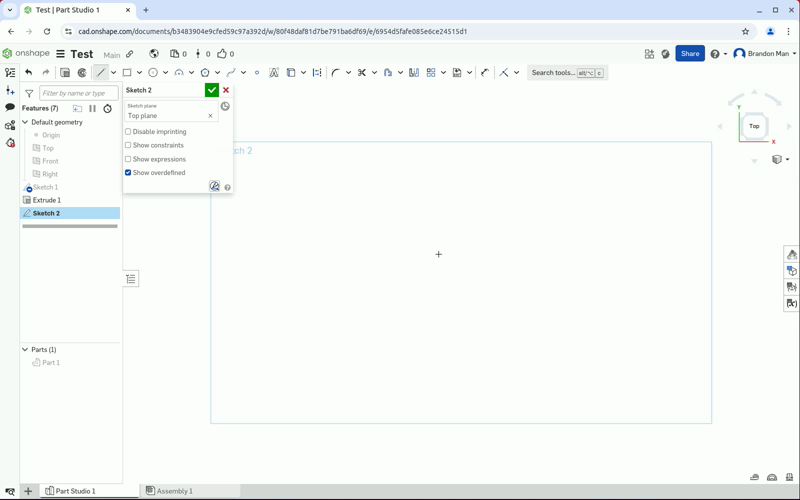
key_up(shift)
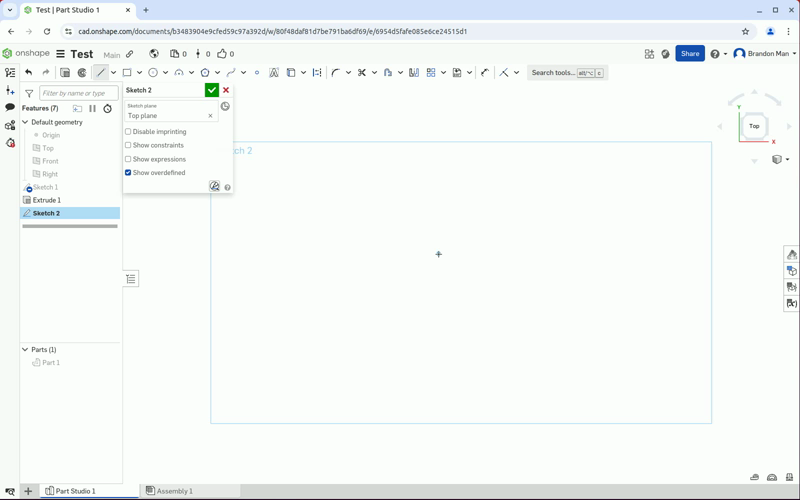
key_down(shift)
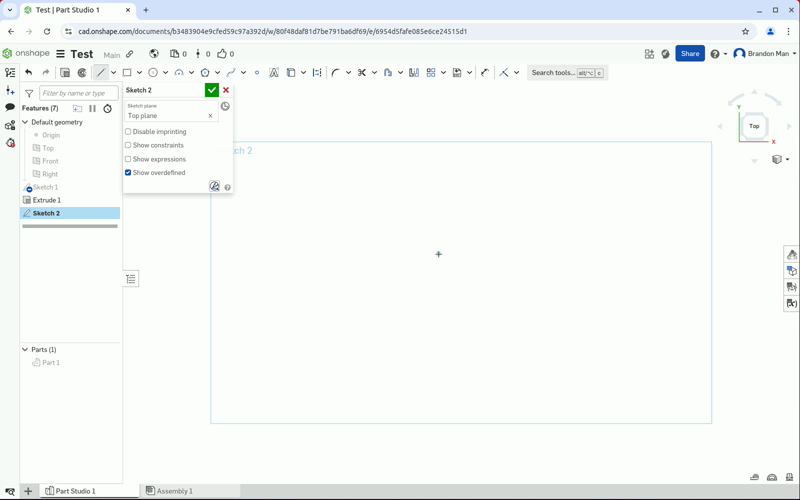
mouse_move(468, 253)
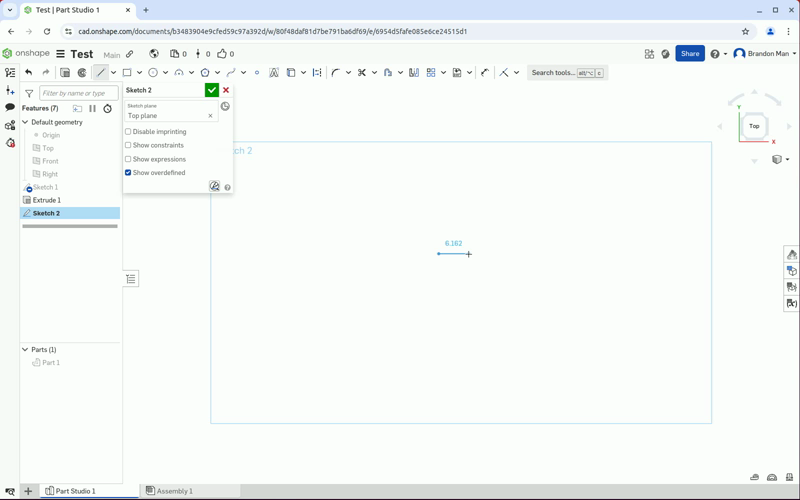
mouse_move(453, 253)
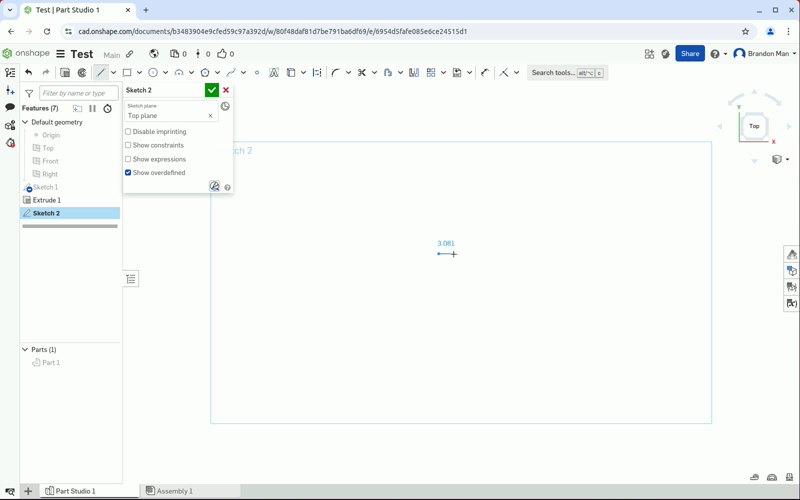
click(453, 253)
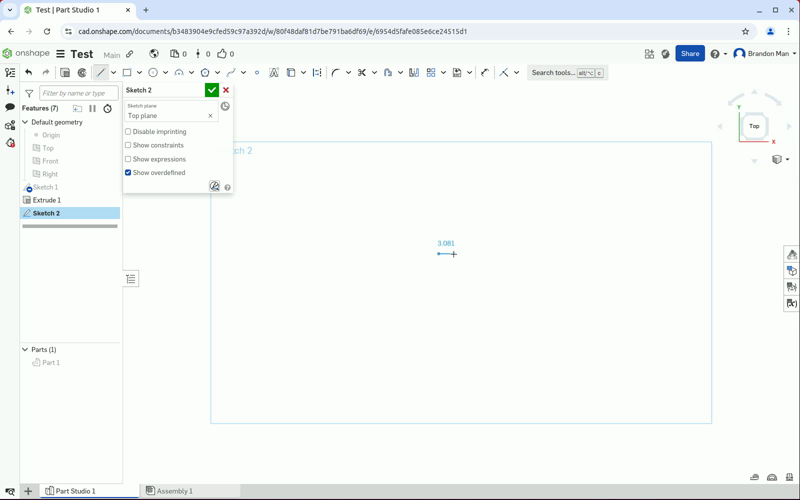
key_up(shift)
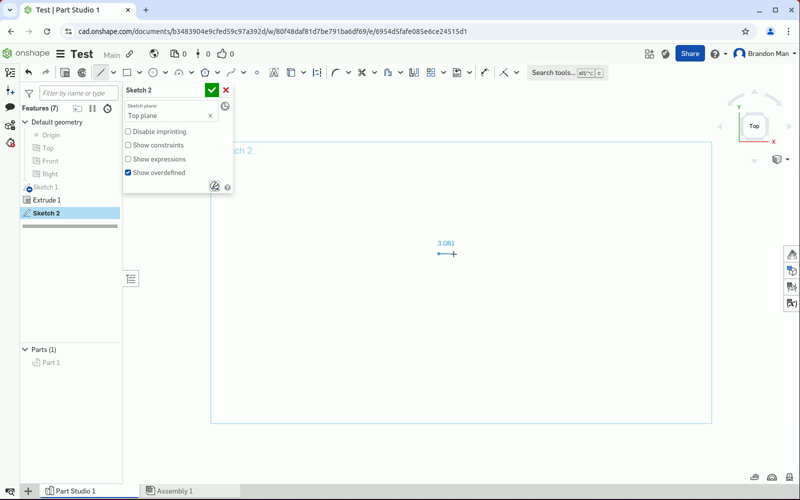
key_down(shift)
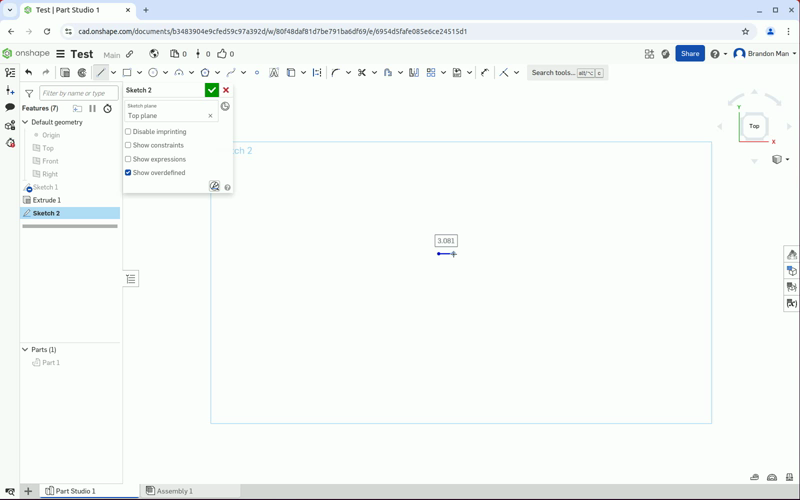
mouse_move(483, 253)
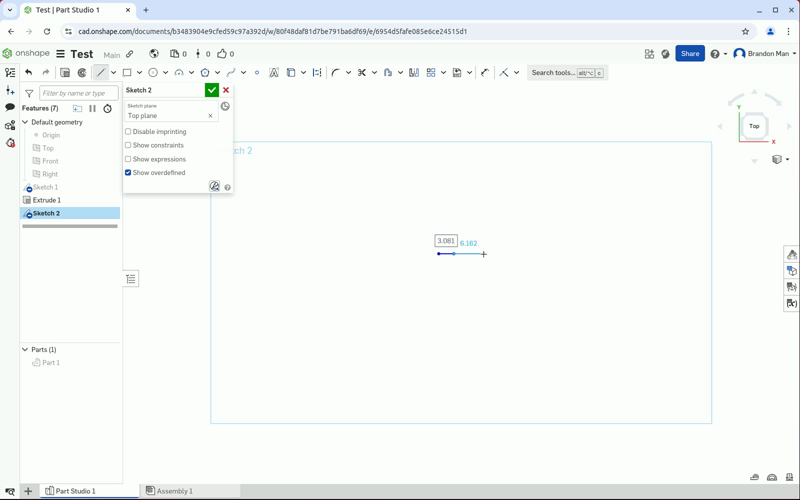
mouse_move(453, 223)
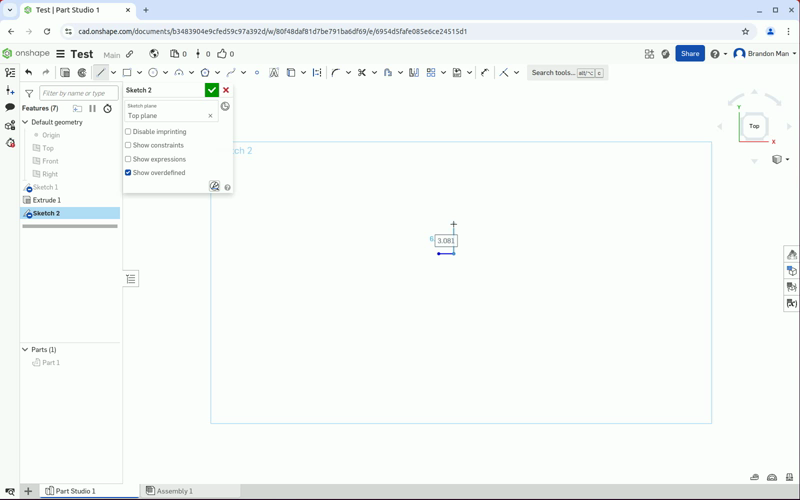
click(453, 223)
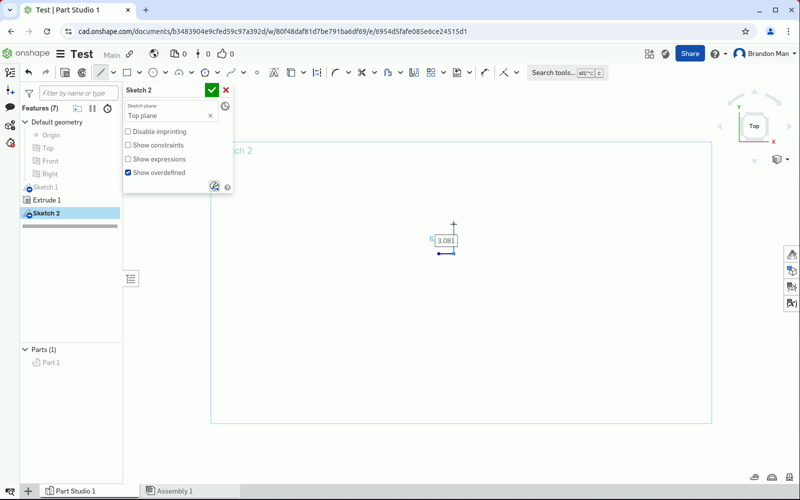
key_up(shift)
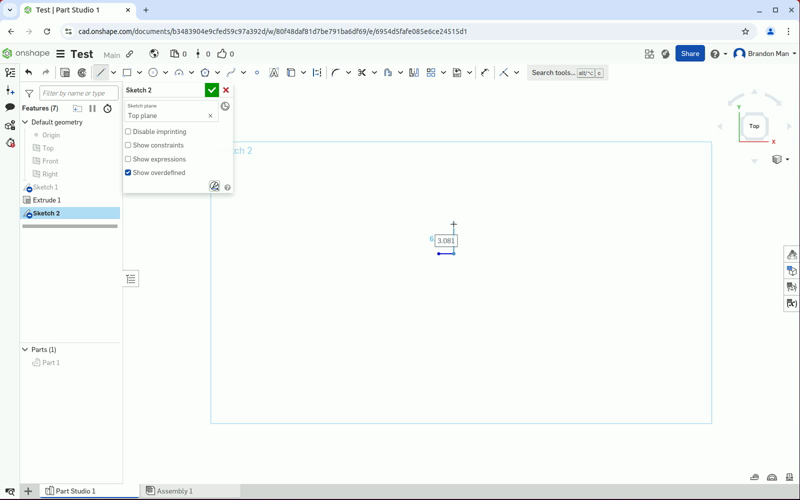
key_down(shift)
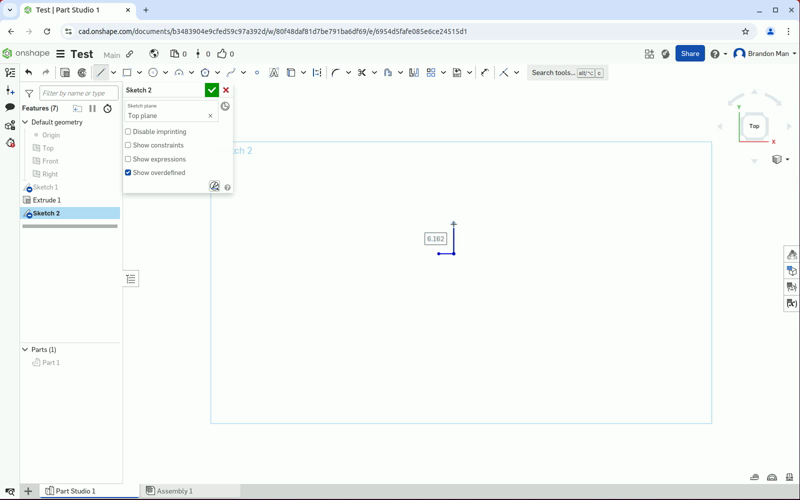
mouse_move(483, 223)
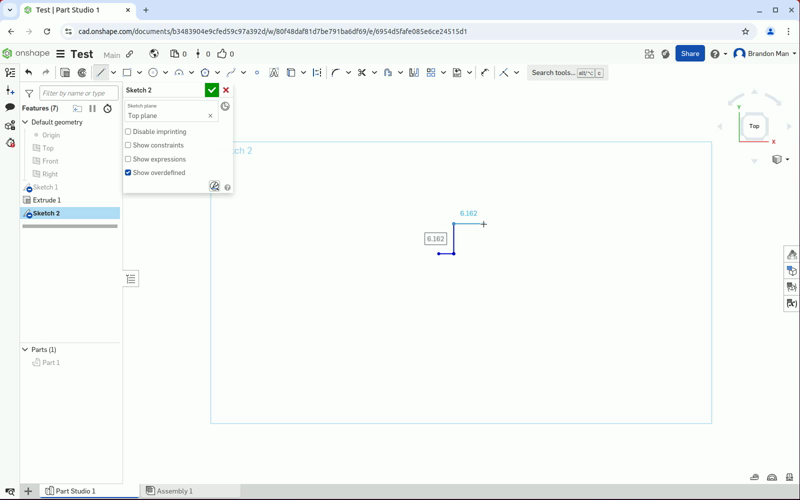
mouse_move(438, 223)
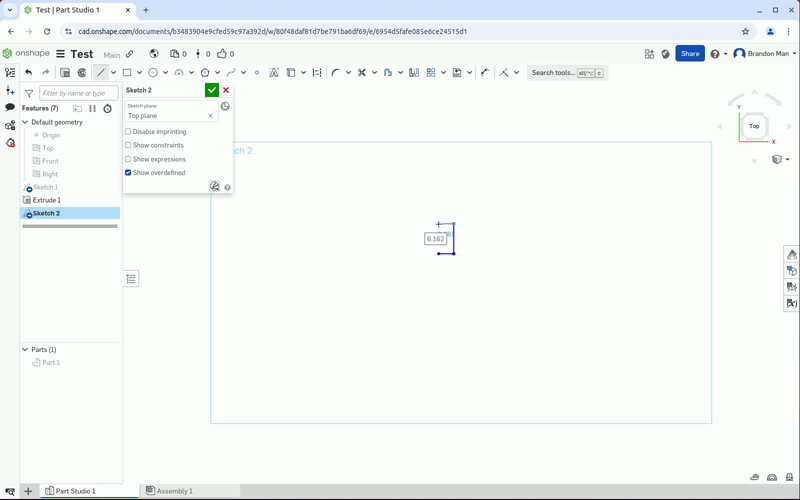
click(438, 223)
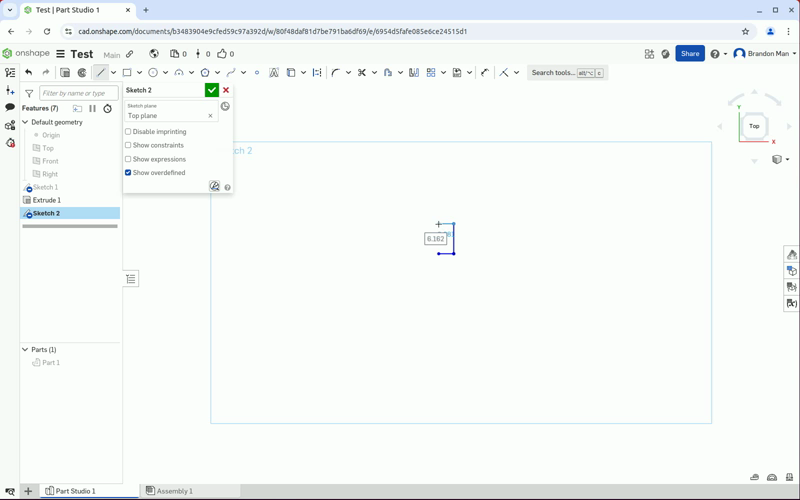
key_up(shift)
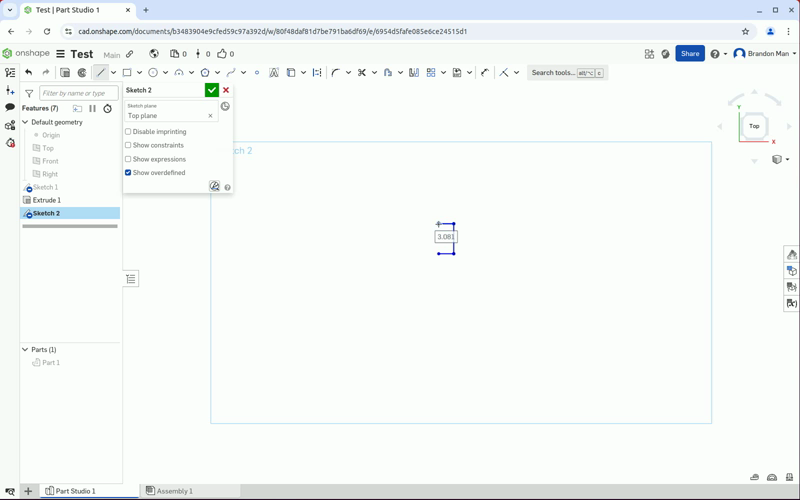
mouse_move(468, 223)
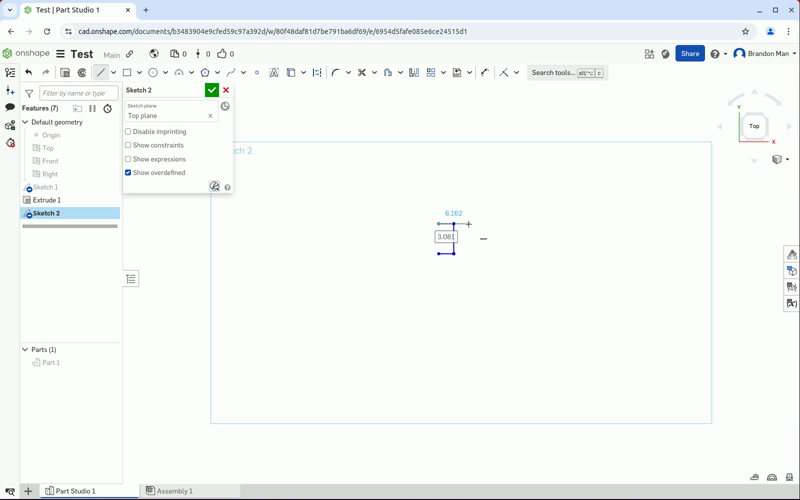
key_down(shift)
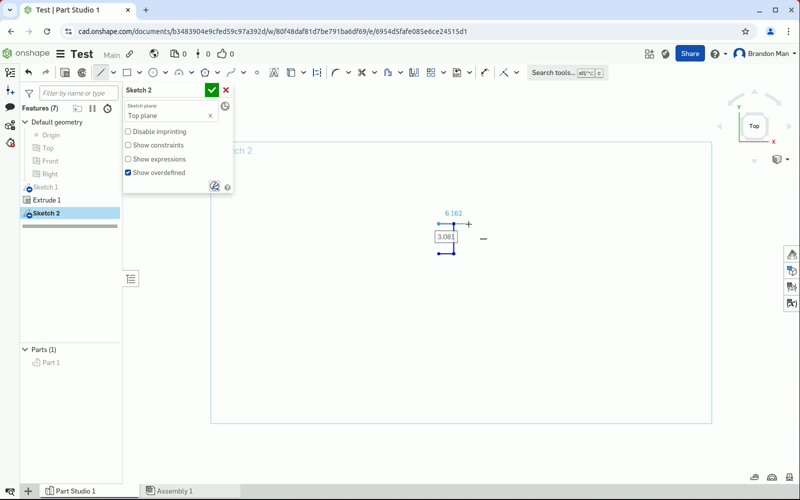
mouse_move(438, 253)
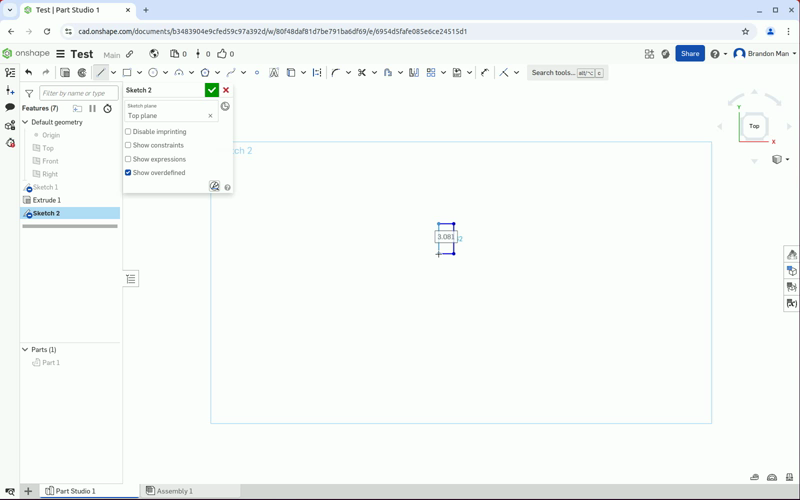
key_up(shift)
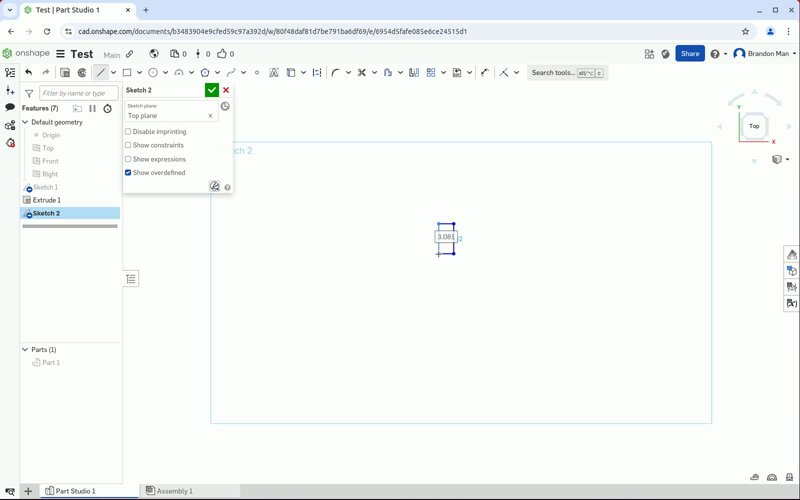
click(438, 253)
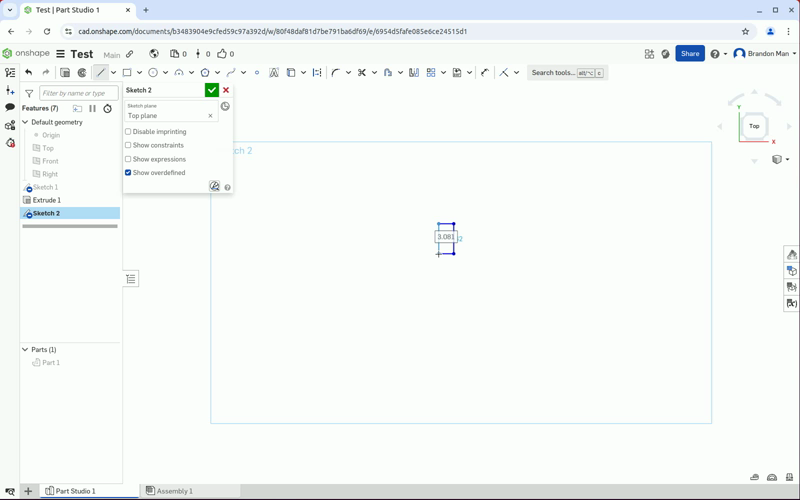
key(esc)
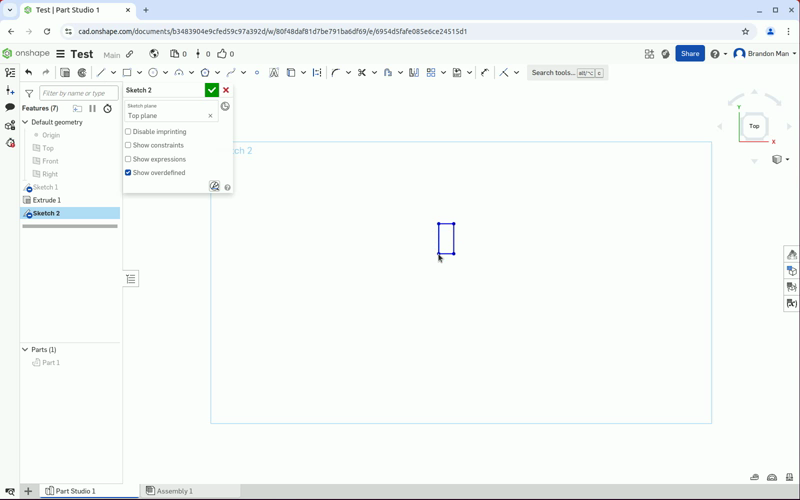
mouse_move(443, 248)
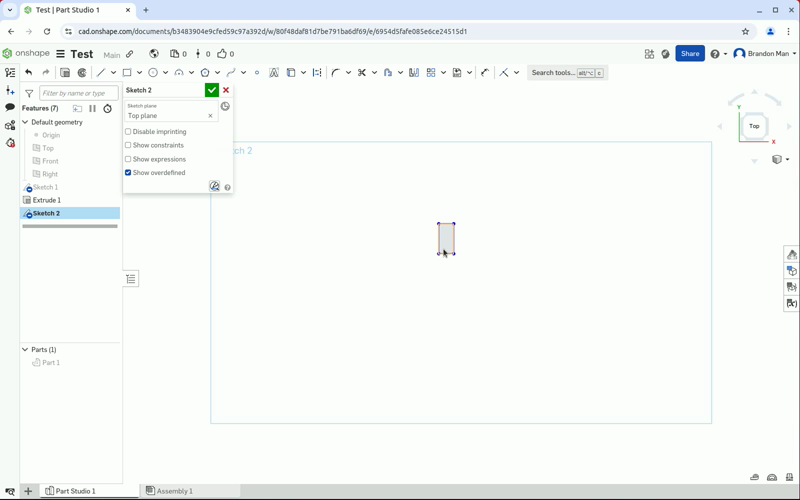
scroll(6)
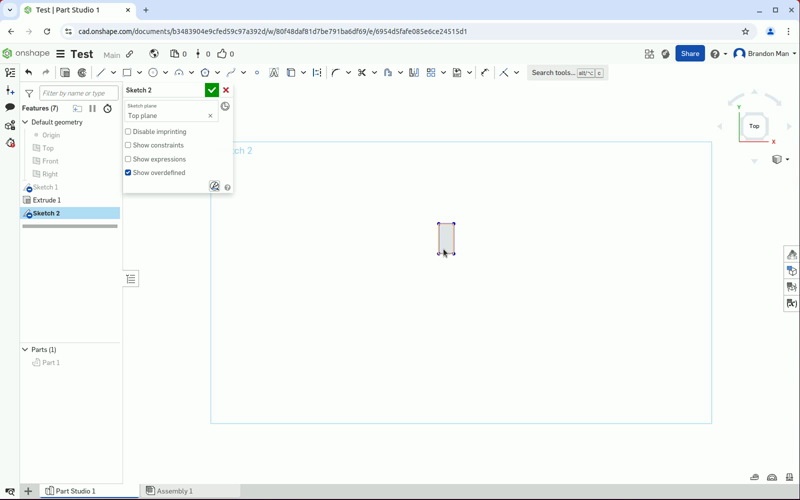
scroll(6)
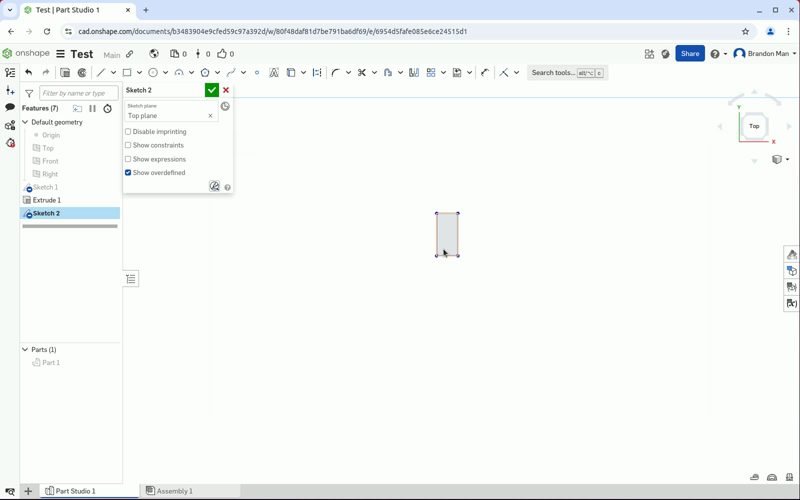
scroll(6)
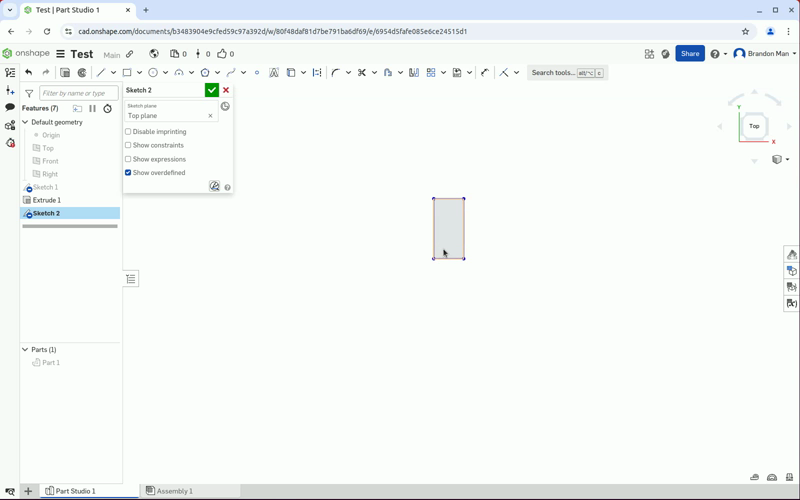
scroll(6)
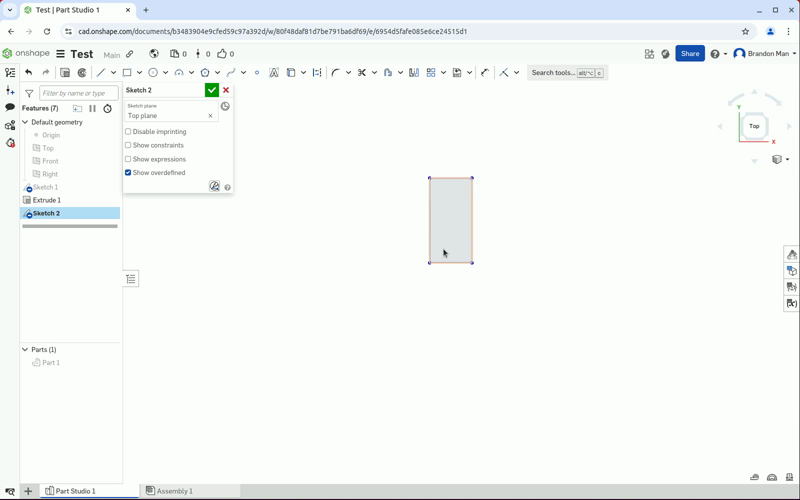
scroll(6)
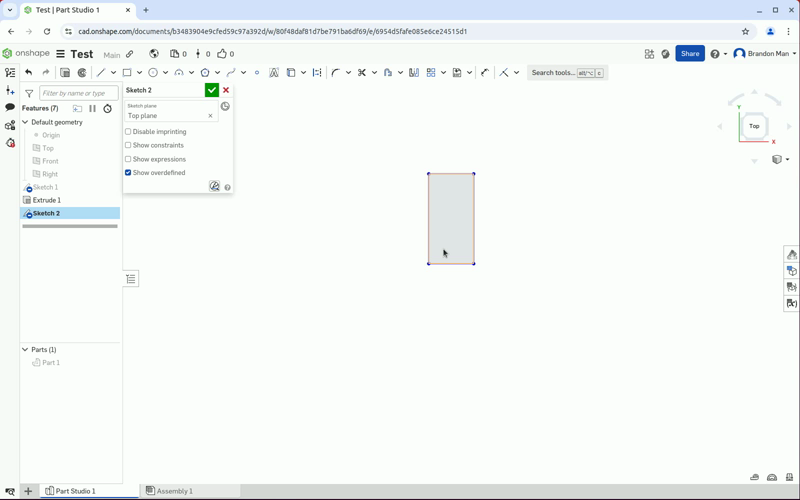
scroll(6)
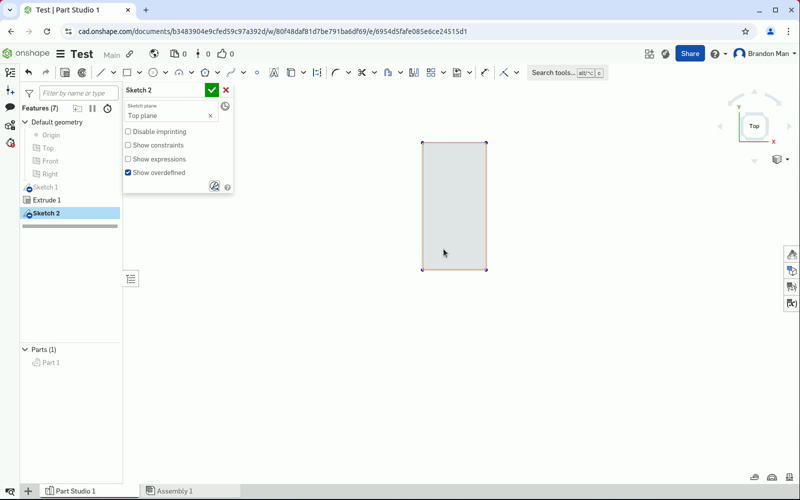
scroll(6)
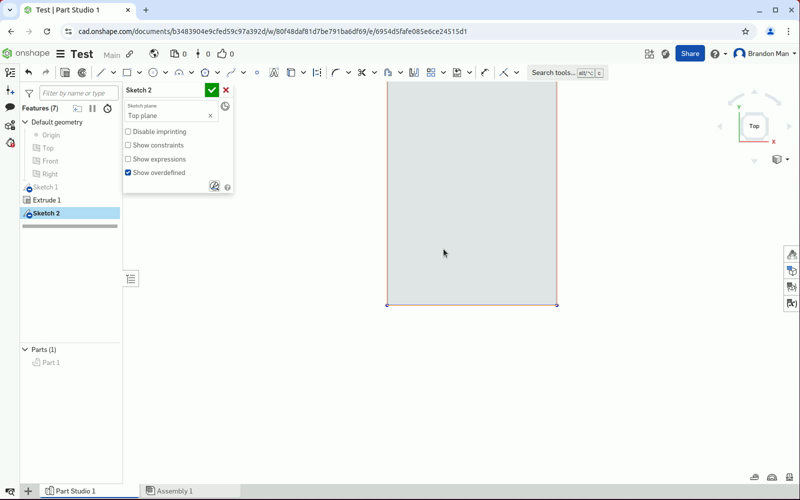
click(443, 248)
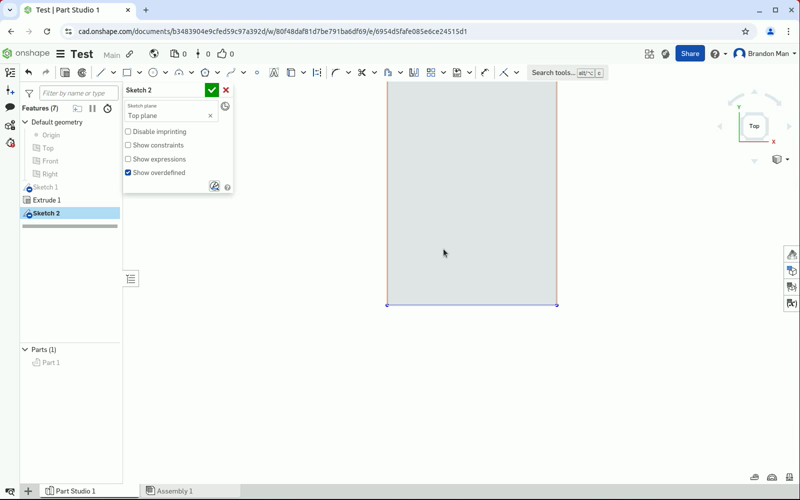
scroll(-6)
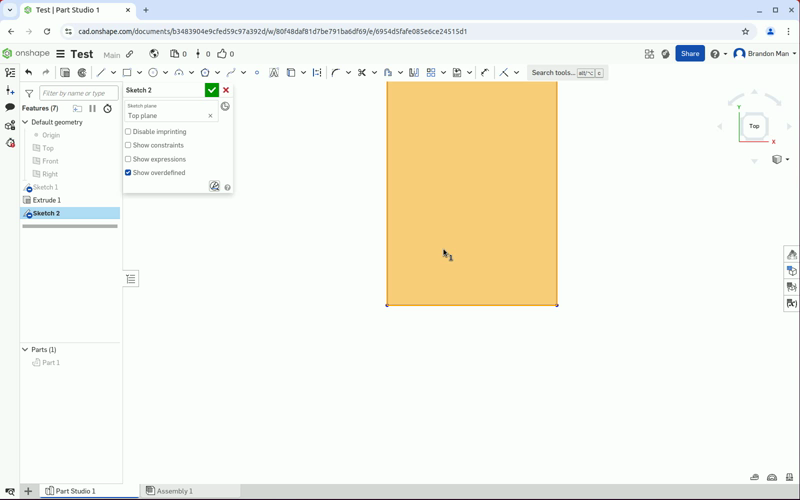
scroll(-6)
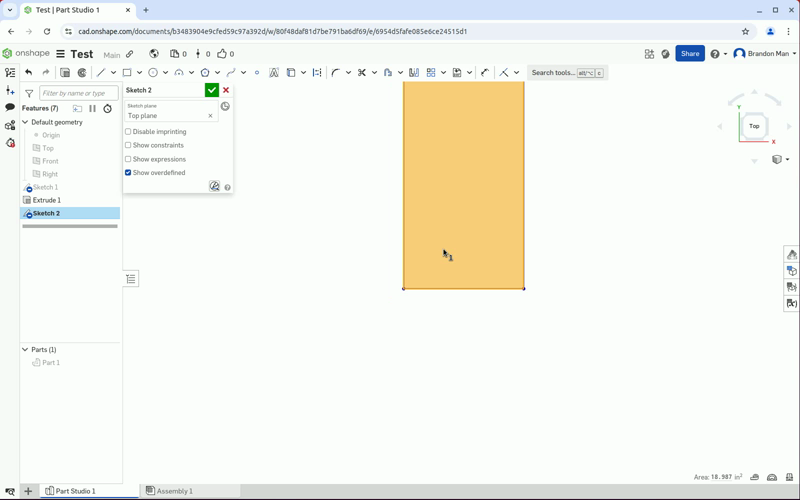
scroll(-6)
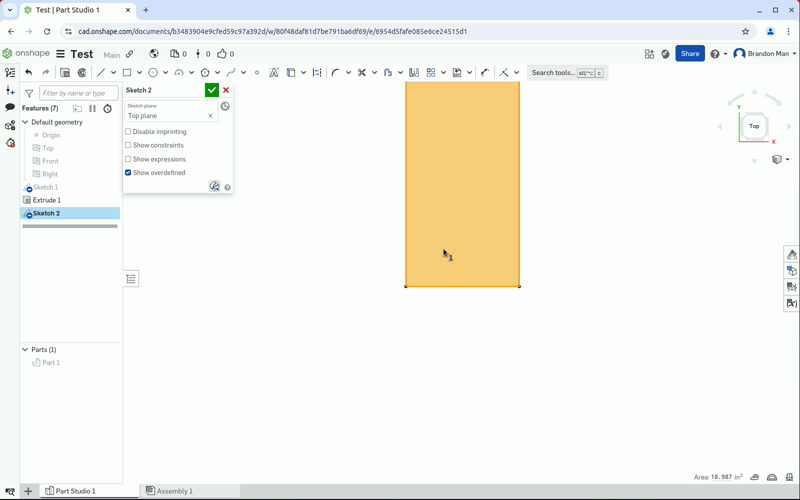
scroll(-6)
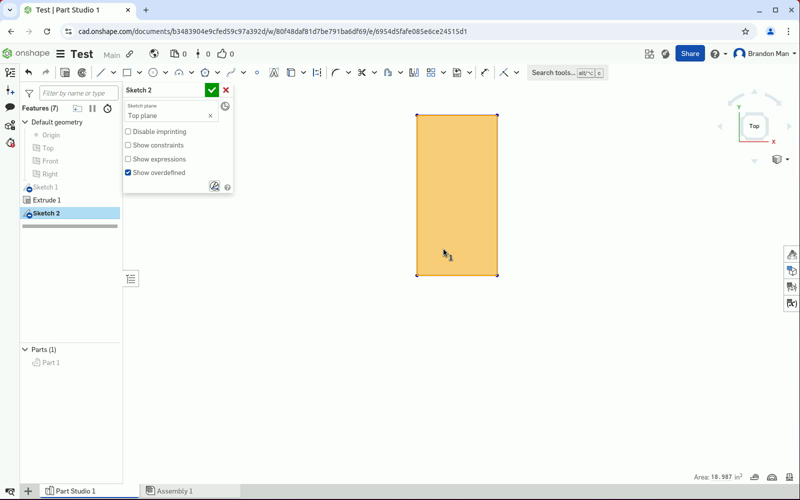
scroll(-6)
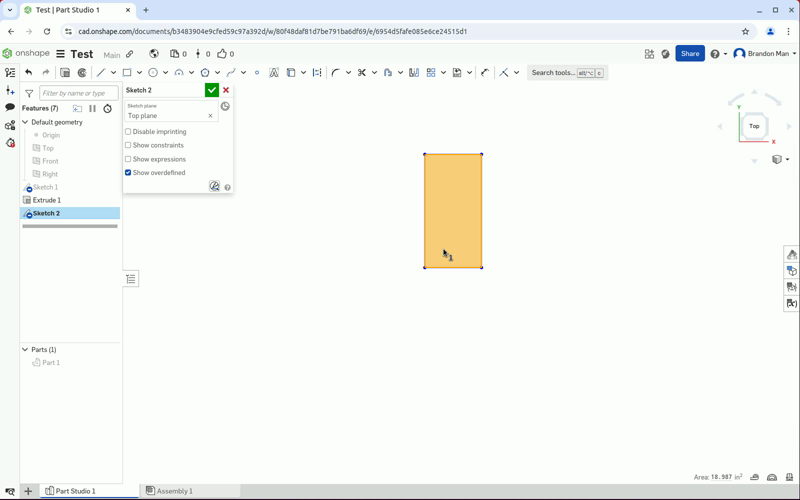
scroll(-6)
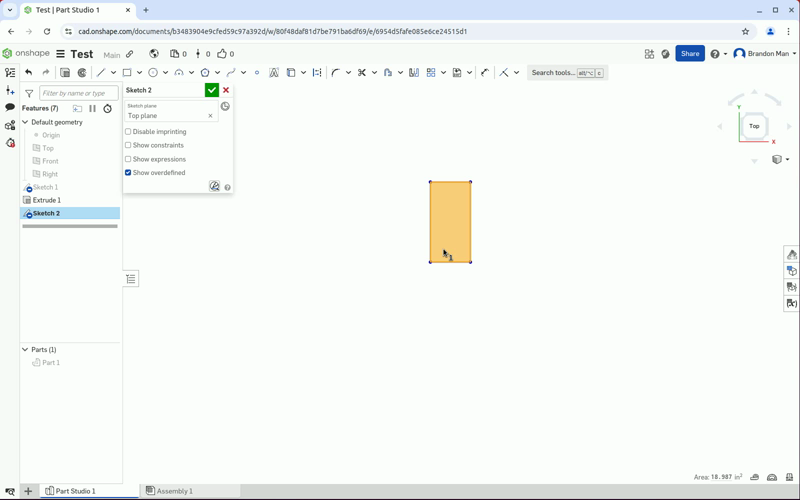
scroll(-6)
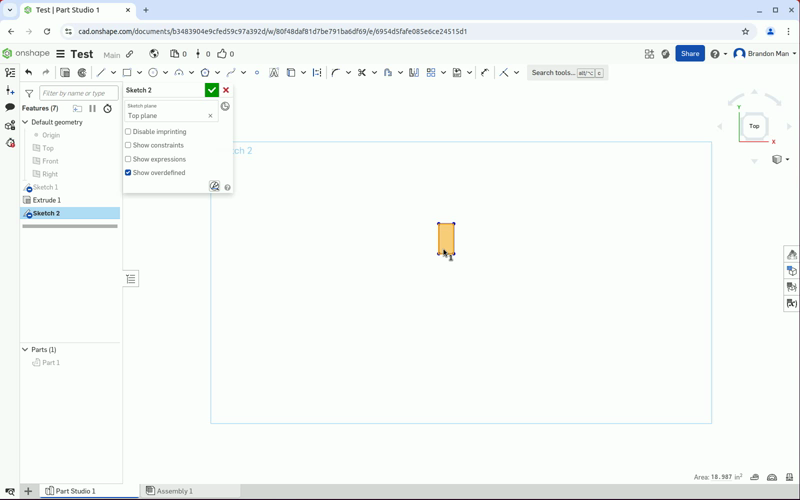
mouse_move(73, 352)
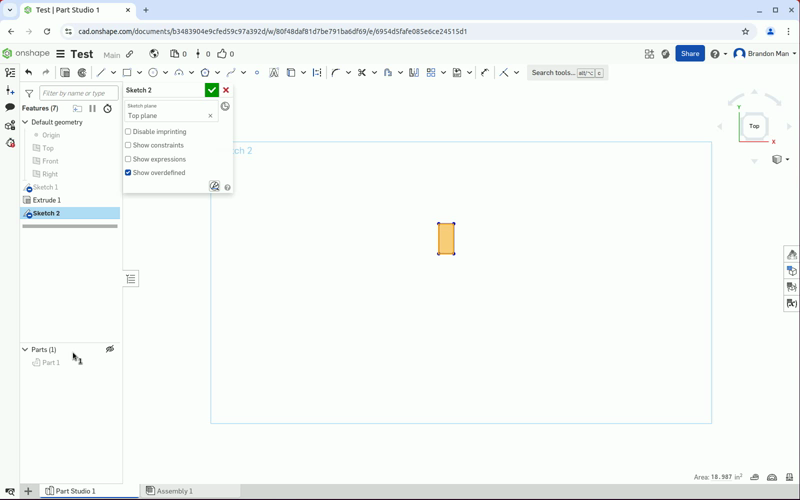
key(shift+y)
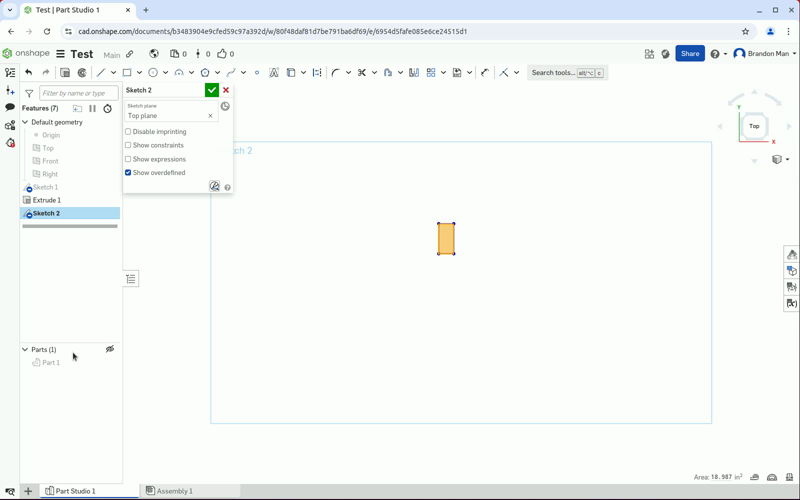
key(shift+e)
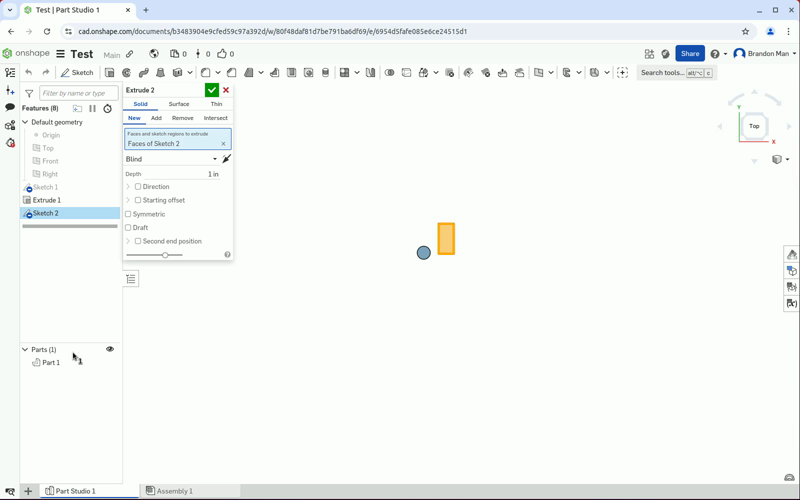
mouse_move(143, 106)
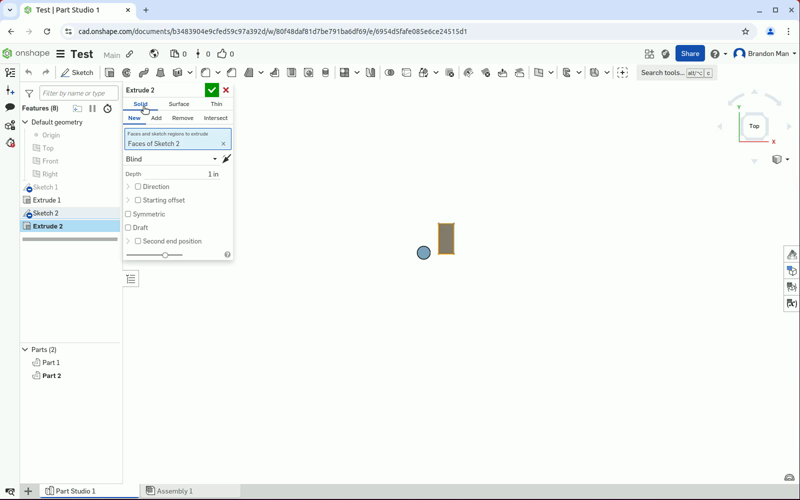
click(143, 106)
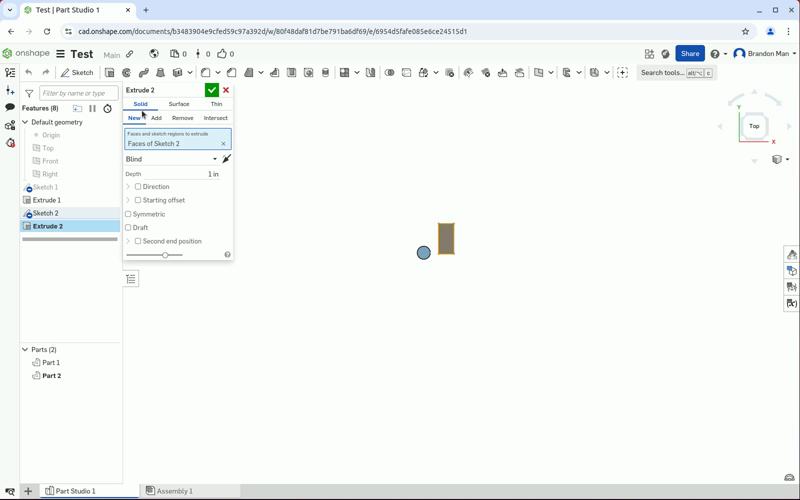
mouse_move(137, 120)
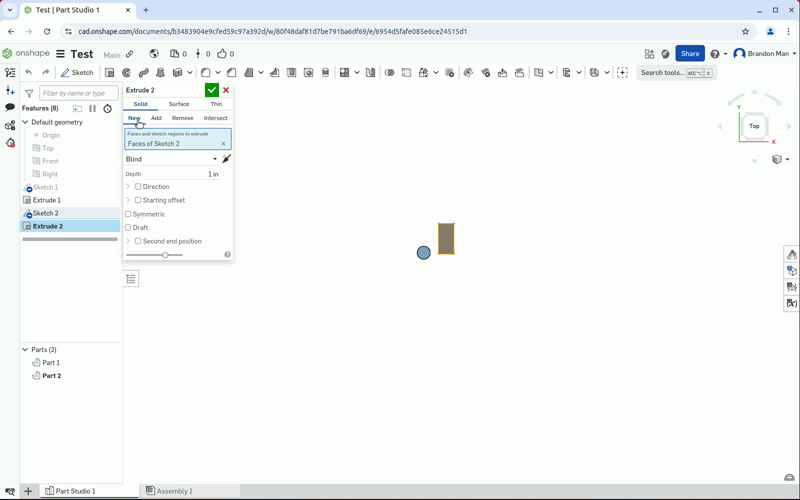
click(137, 120)
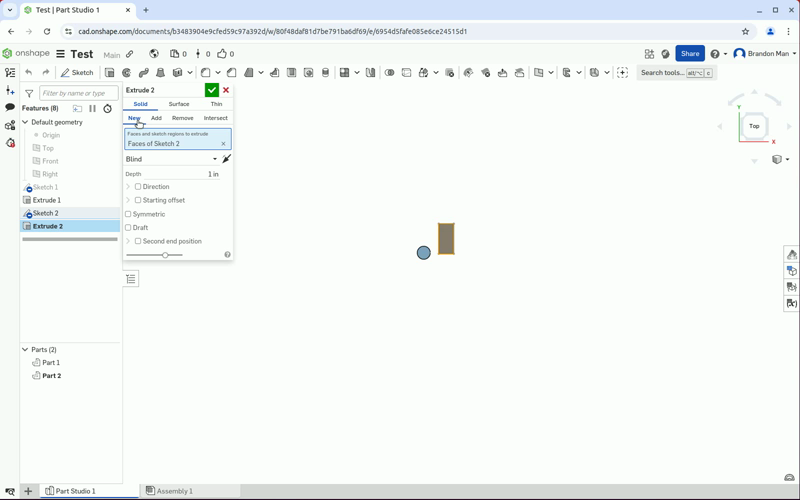
key(tab, 4)
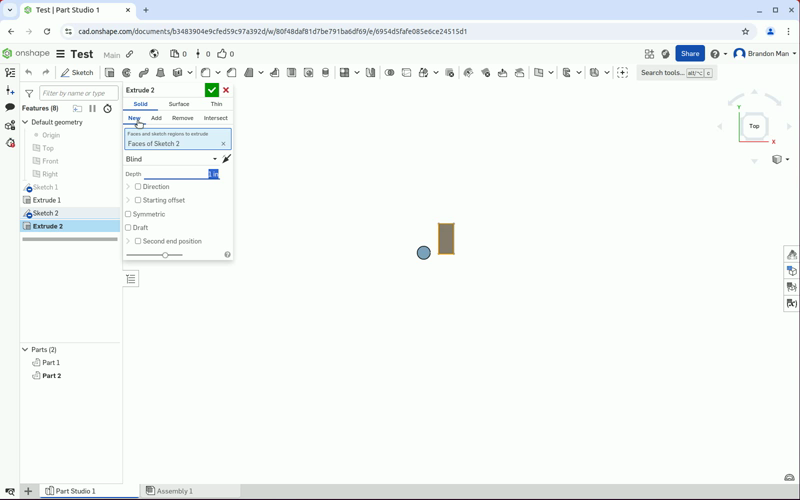
text(0.241)
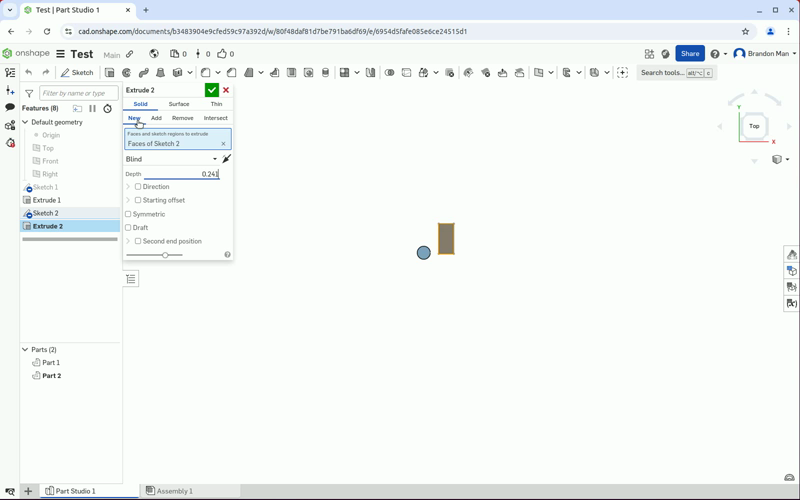
key(enter)
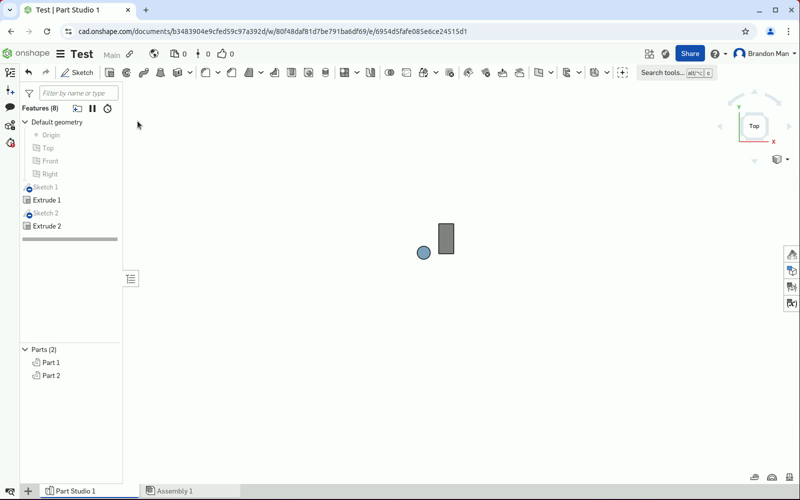
key(shift+h)
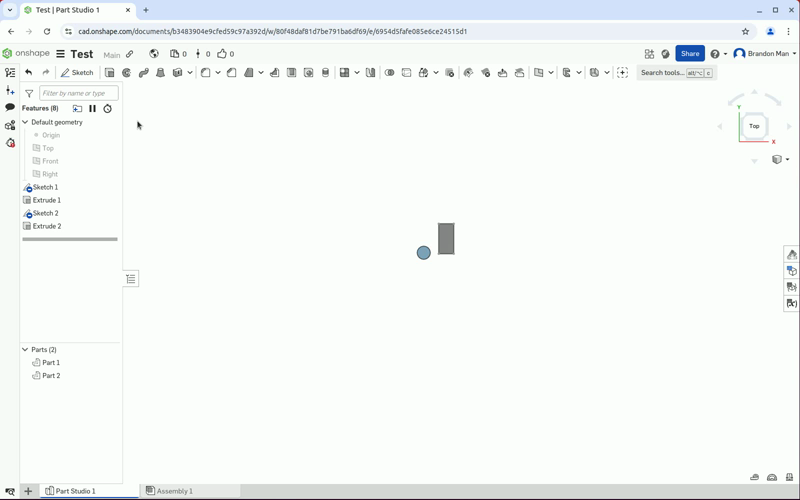
key(shift+h)
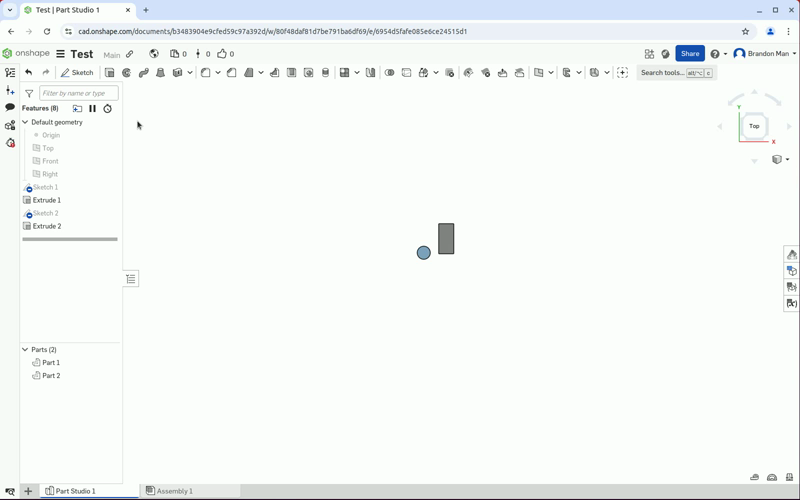
mouse_move(73, 189)
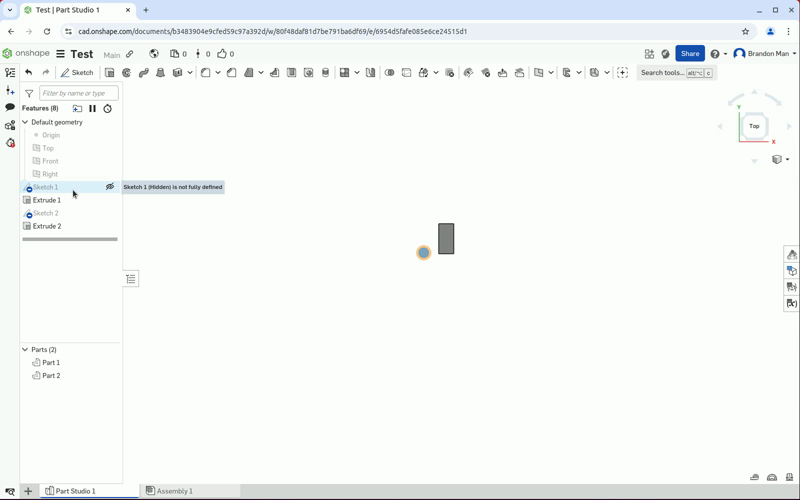
click(73, 189)
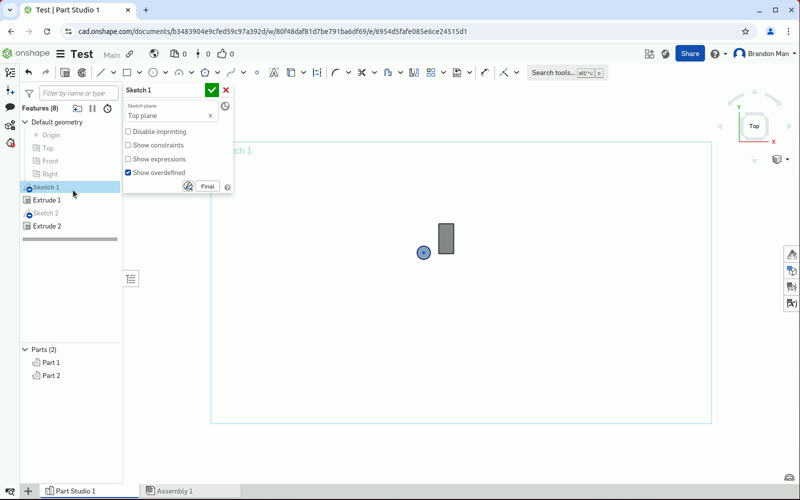
mouse_move(229, 92)
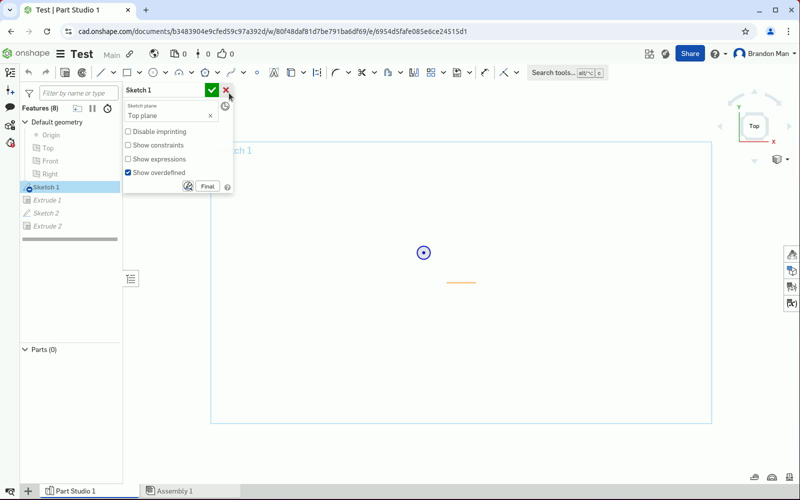
click(229, 92)
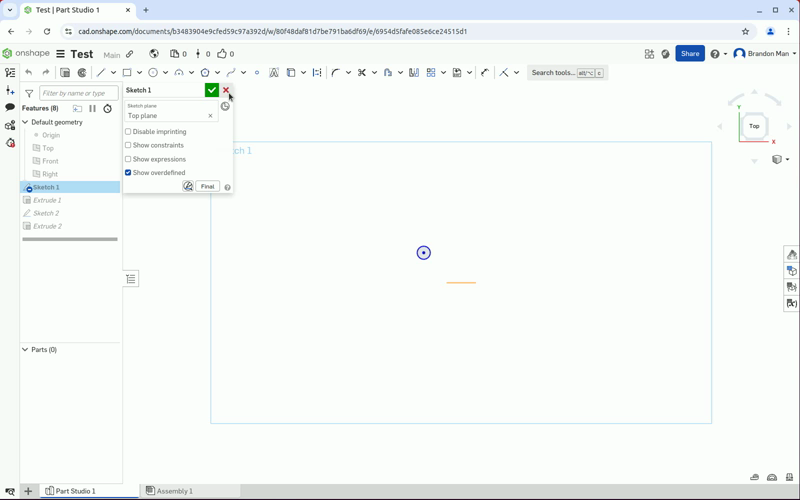
key(shift+s)
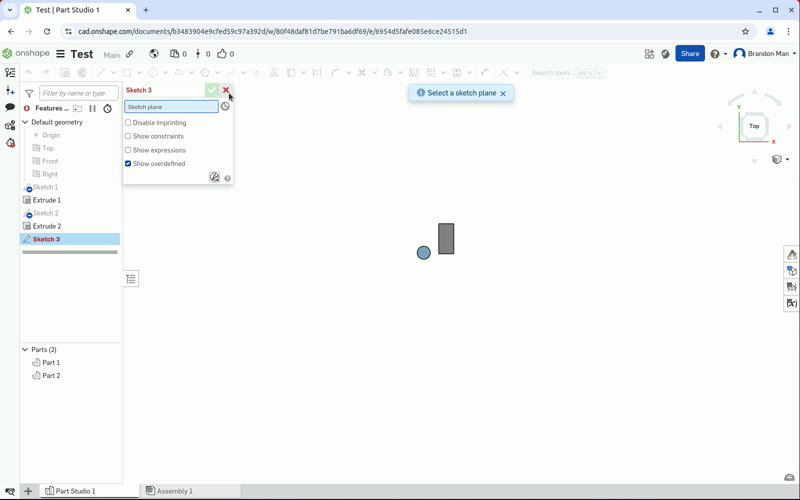
mouse_move(73, 150)
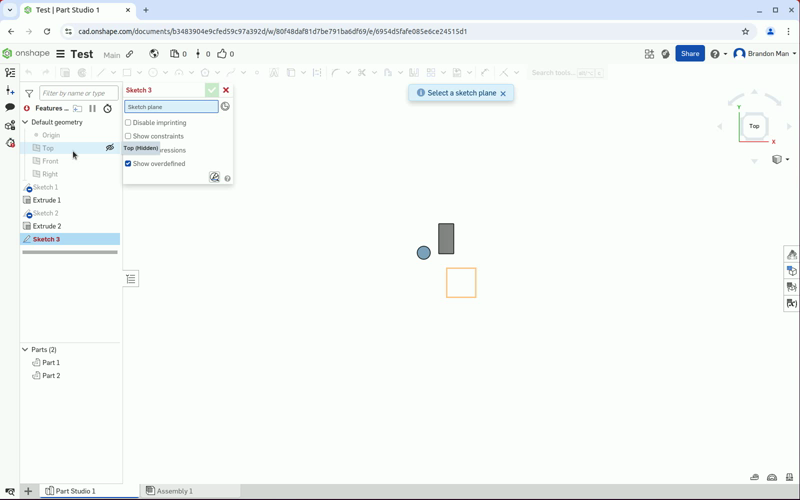
click(73, 150)
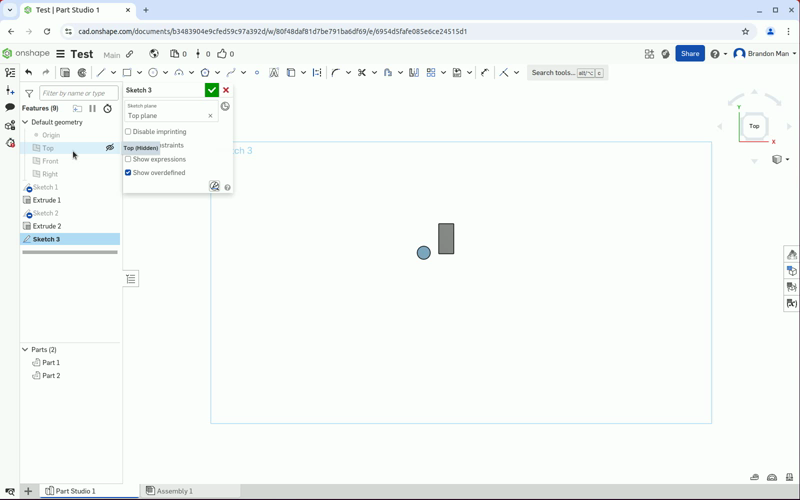
mouse_move(73, 352)
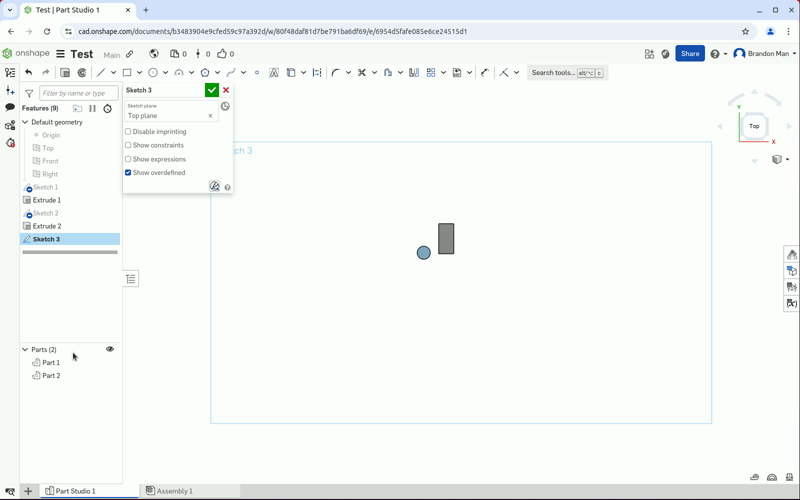
key(y)
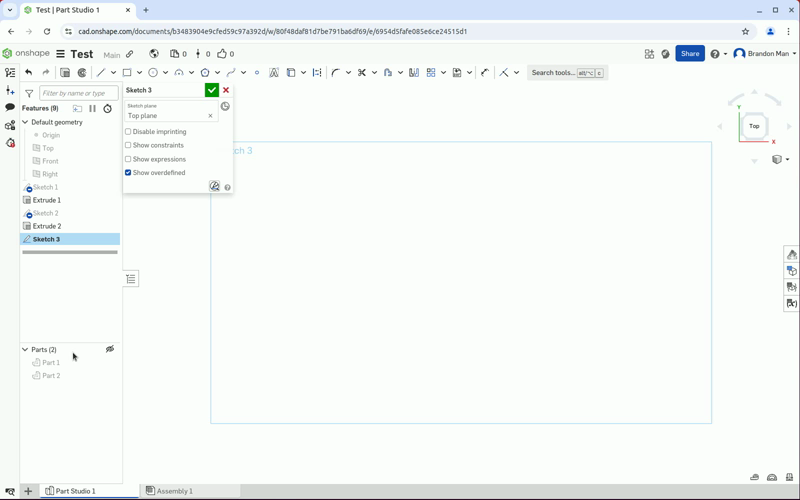
key(l)
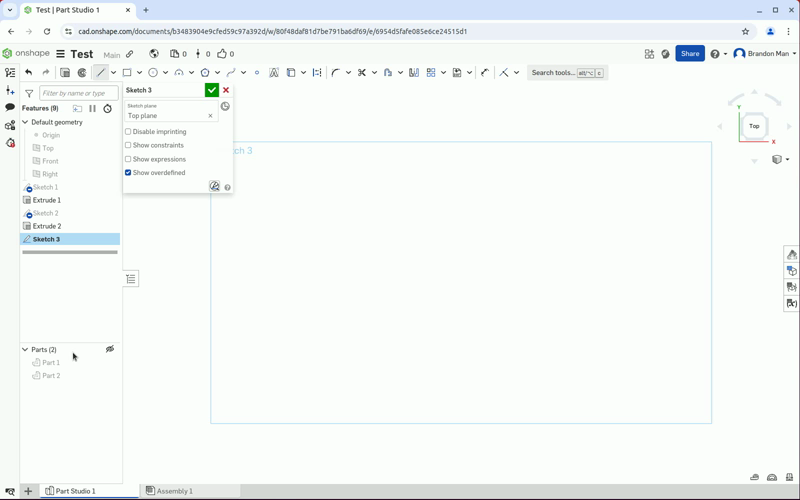
key_down(shift)
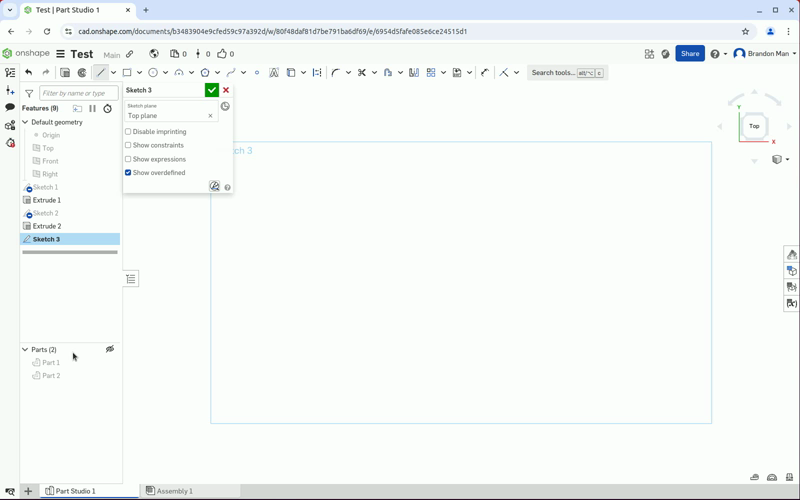
mouse_move(533, 270)
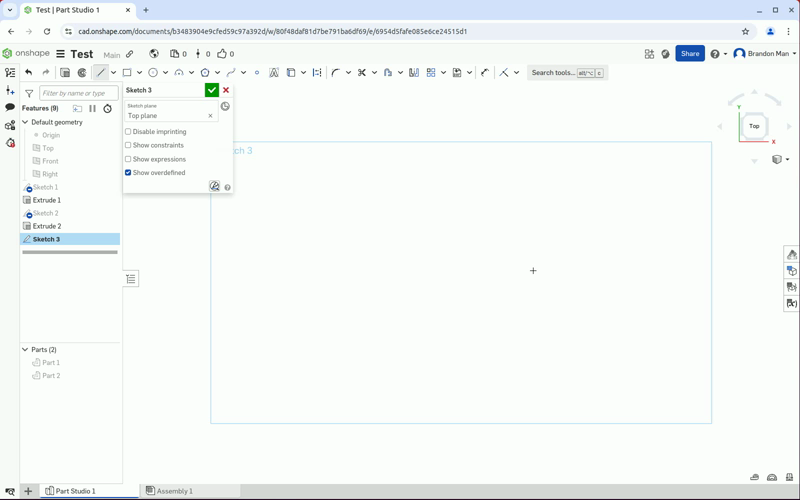
click(533, 270)
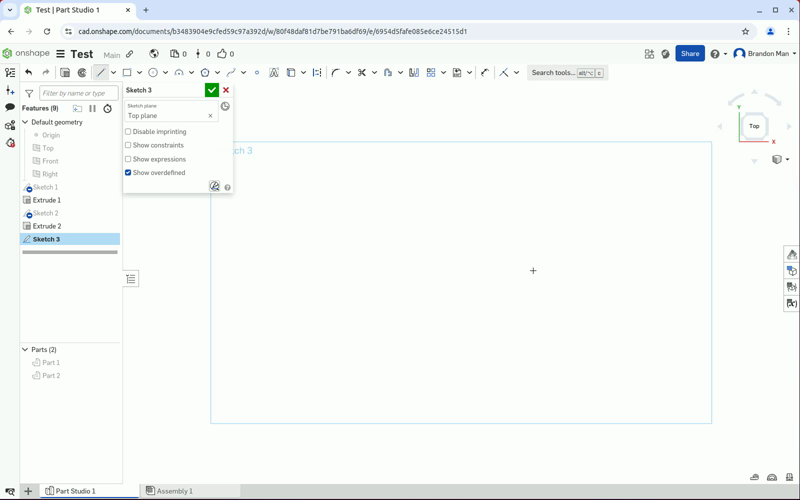
key_up(shift)
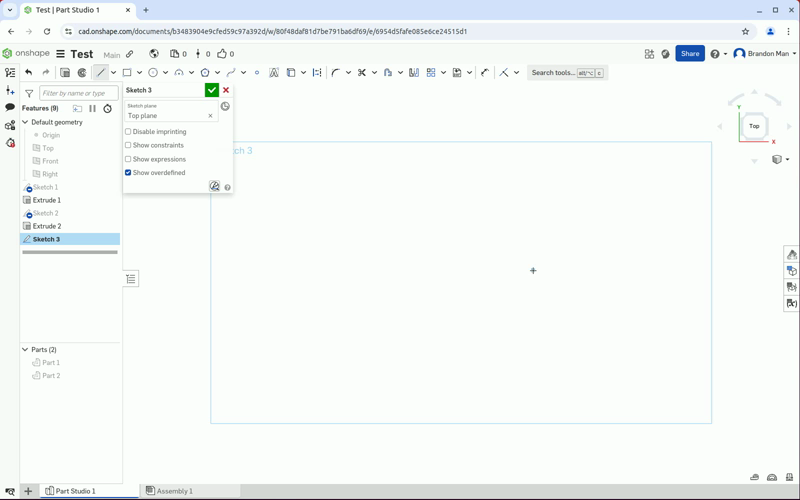
key_down(shift)
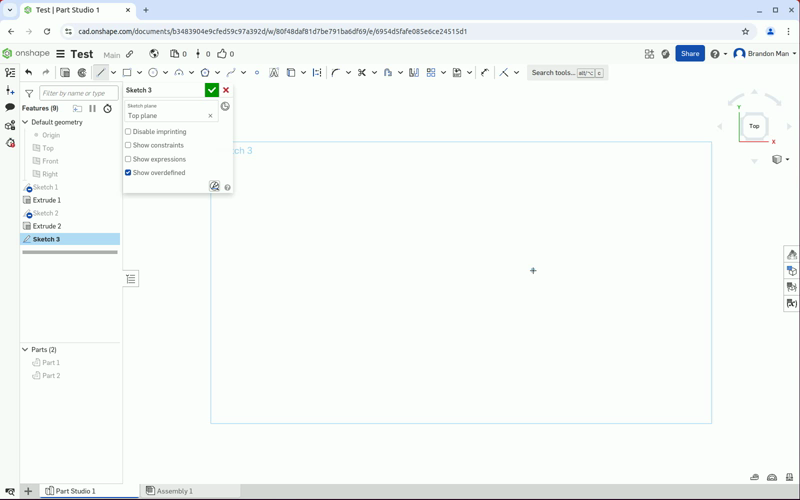
mouse_move(563, 270)
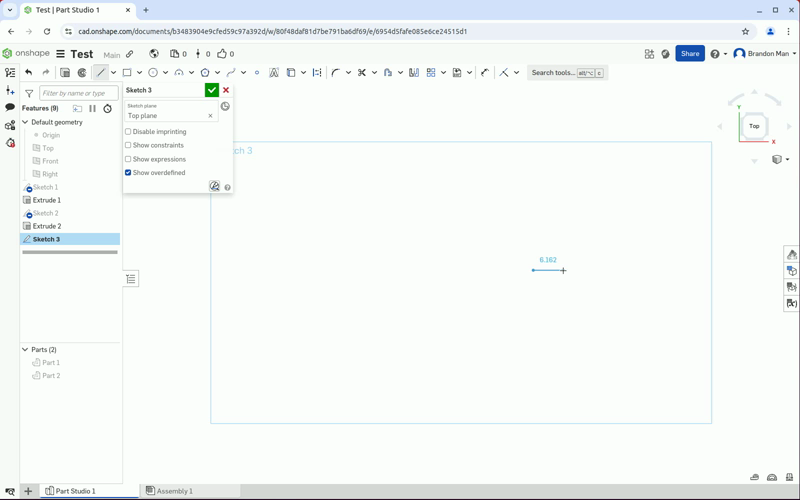
mouse_move(535, 270)
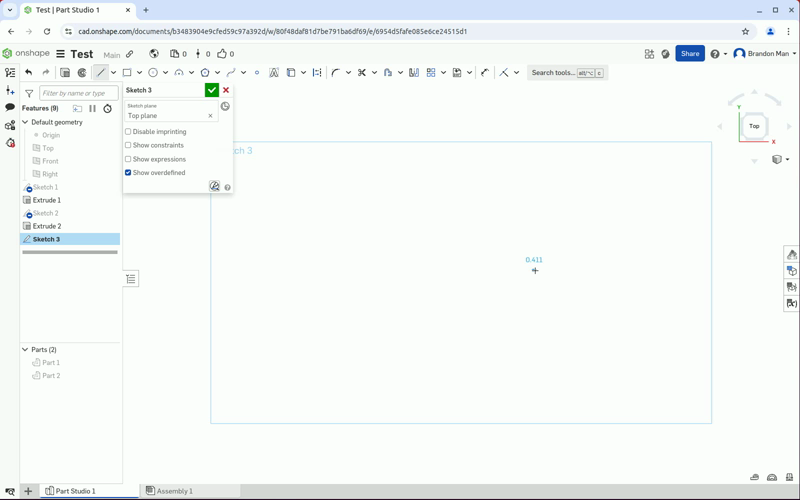
scroll(6)
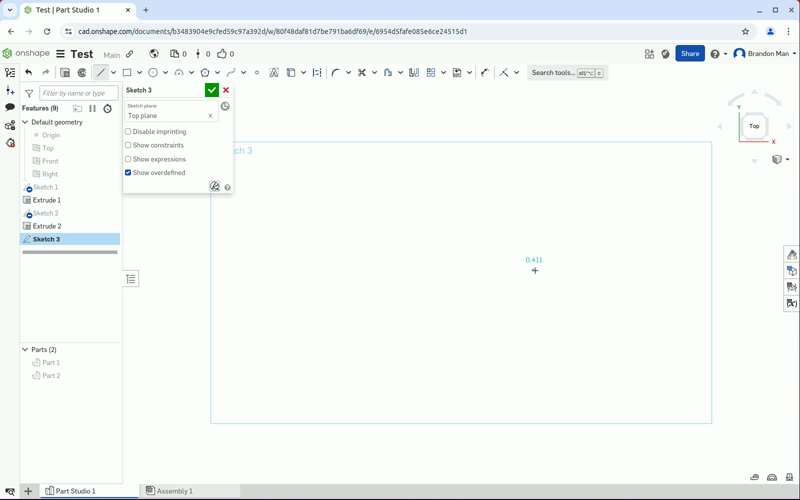
scroll(6)
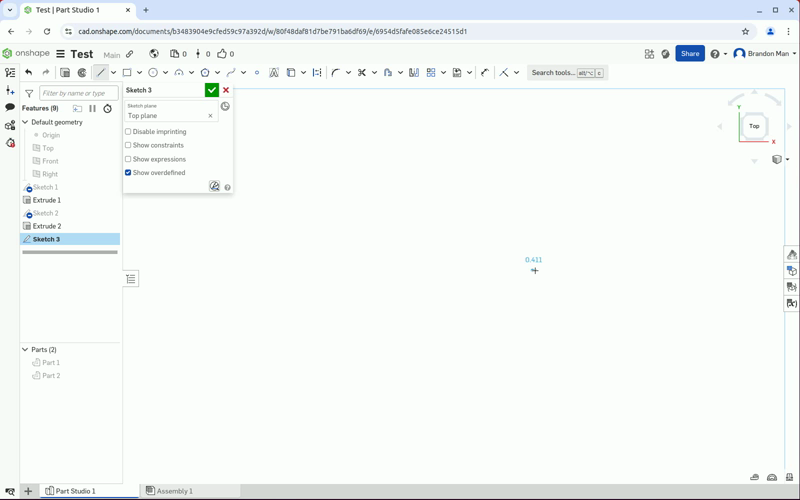
scroll(6)
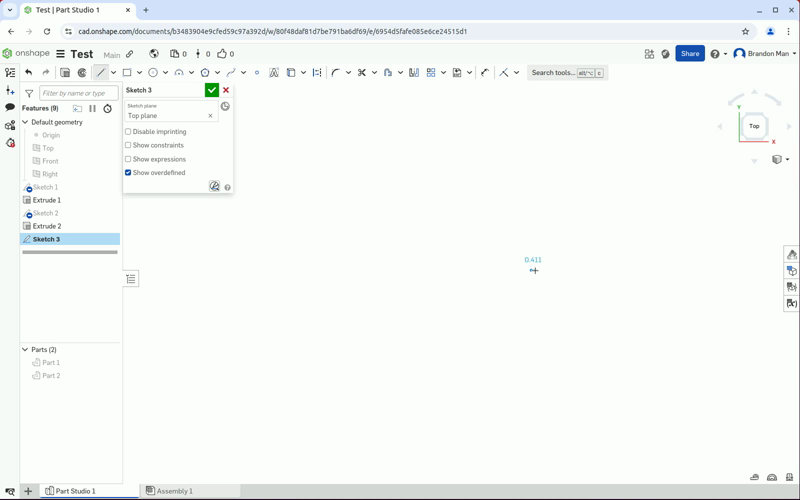
scroll(6)
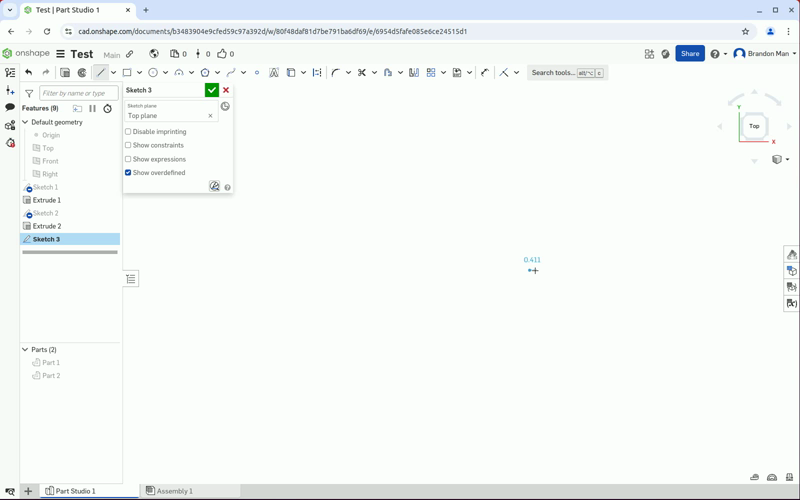
scroll(6)
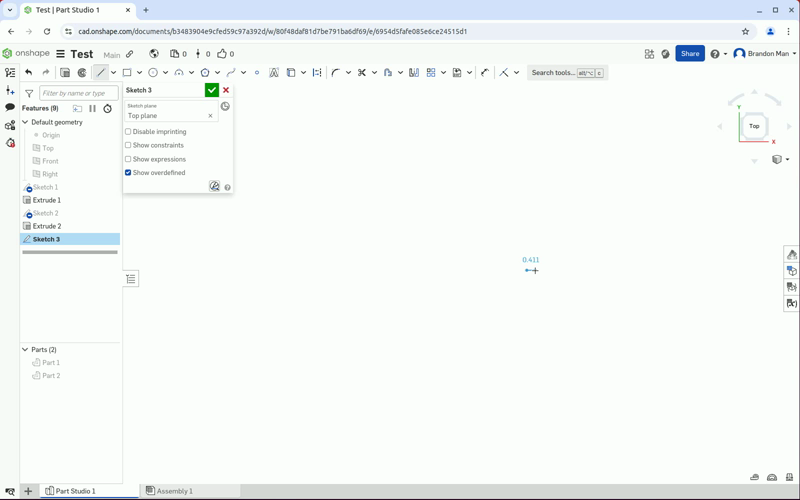
scroll(6)
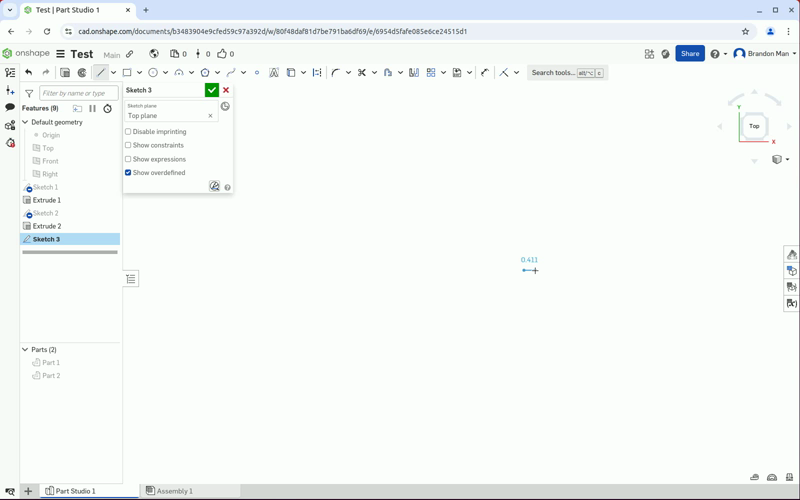
scroll(6)
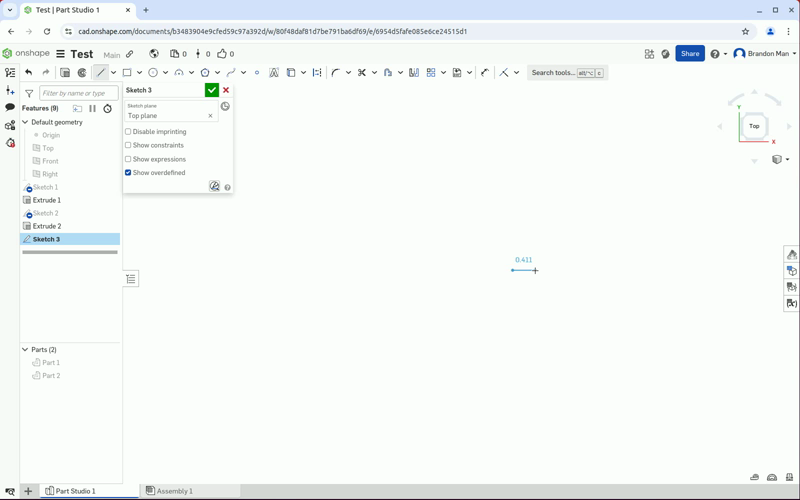
click(535, 270)
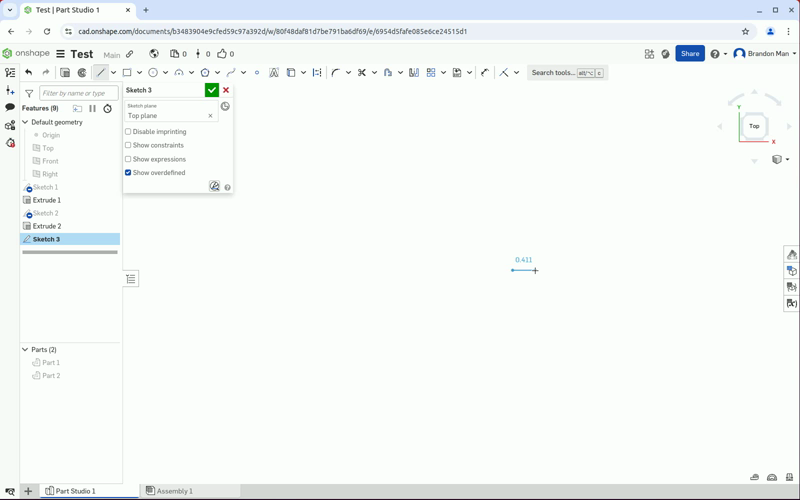
scroll(-6)
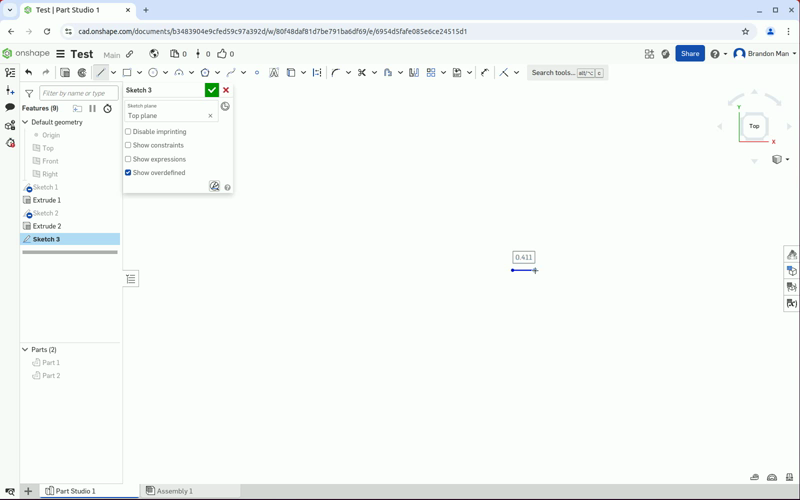
scroll(-6)
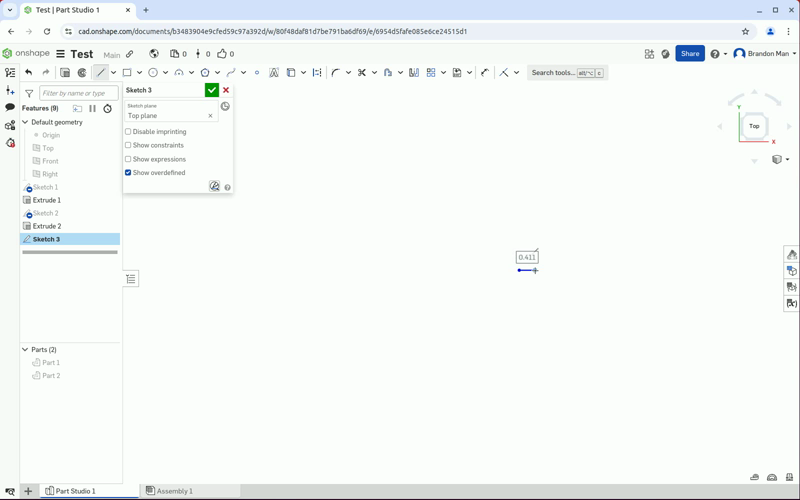
scroll(-6)
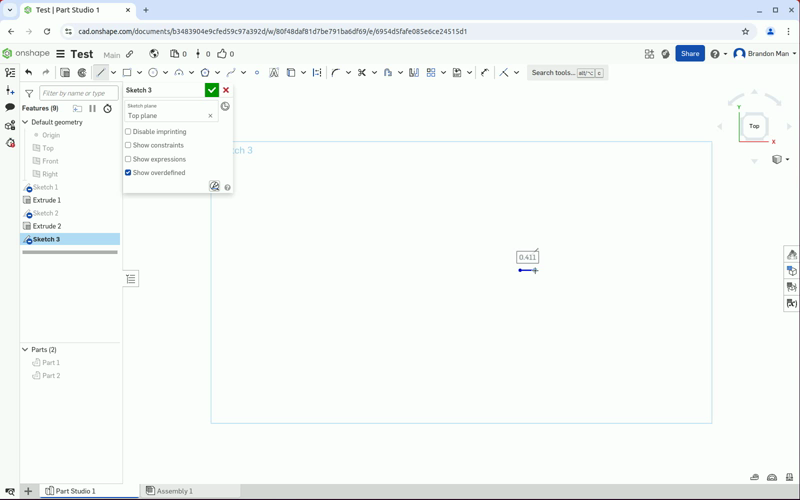
scroll(-6)
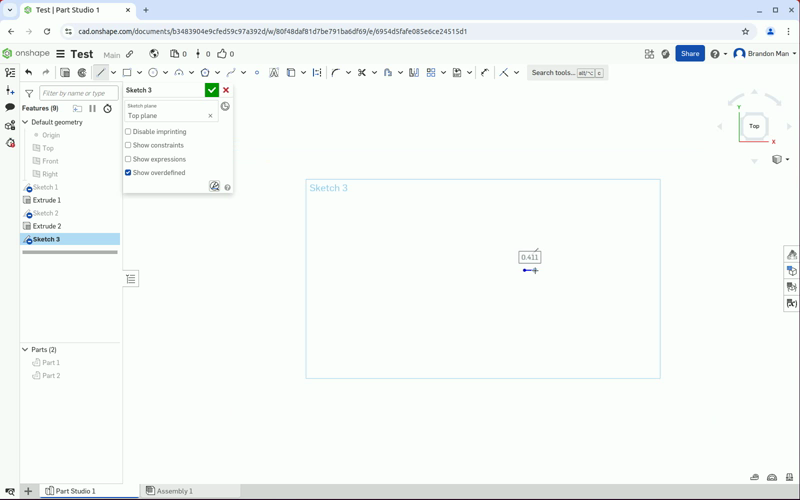
scroll(-6)
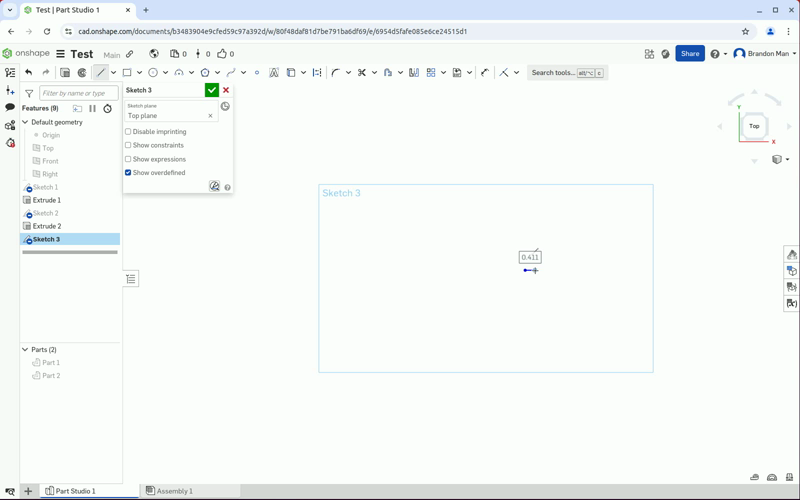
scroll(-6)
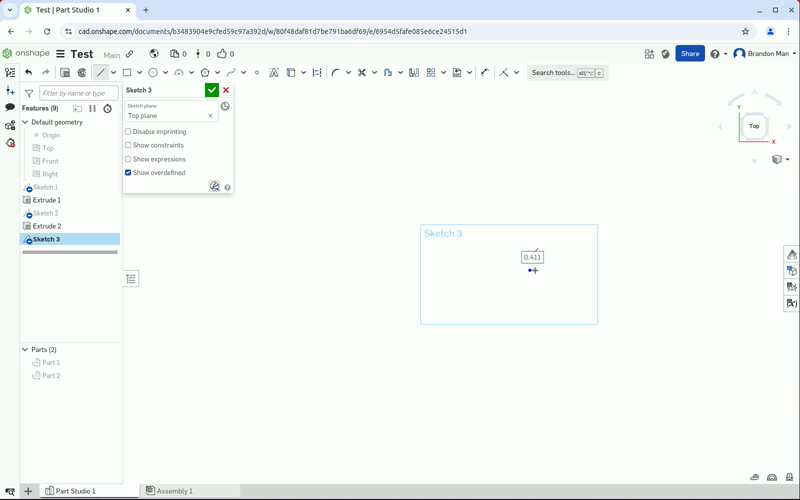
scroll(-6)
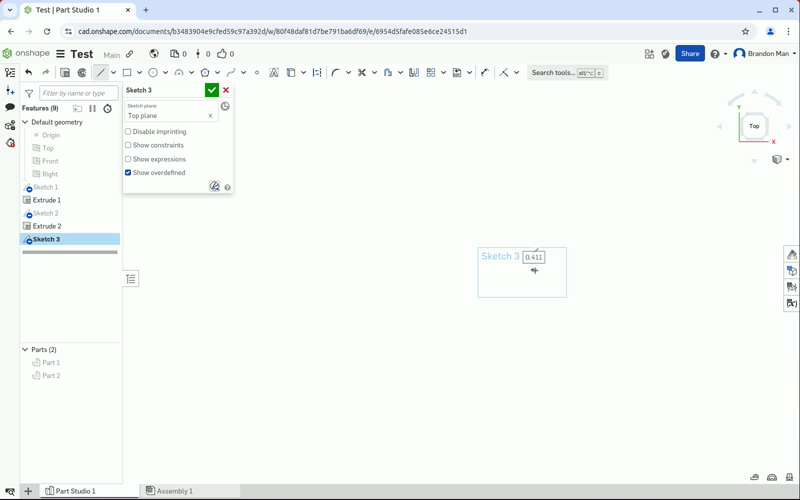
key_up(shift)
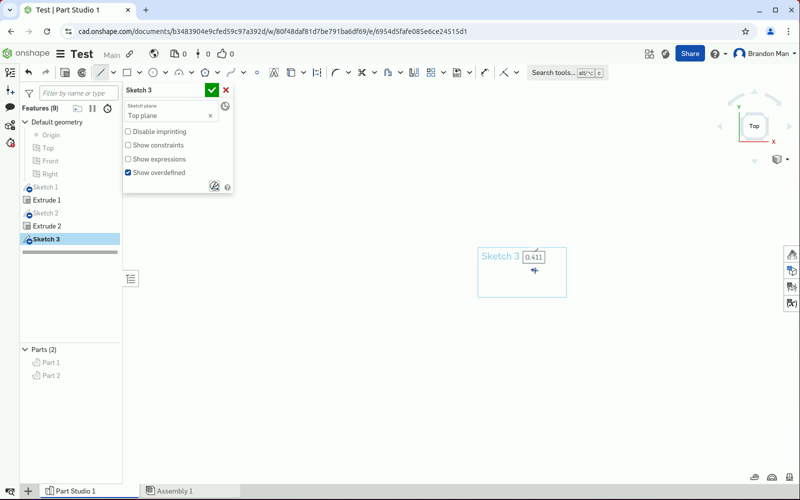
key(esc)
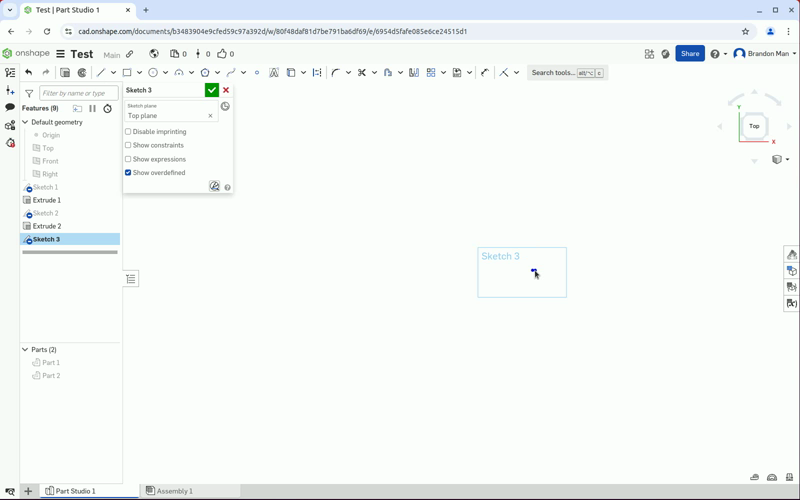
key(a)
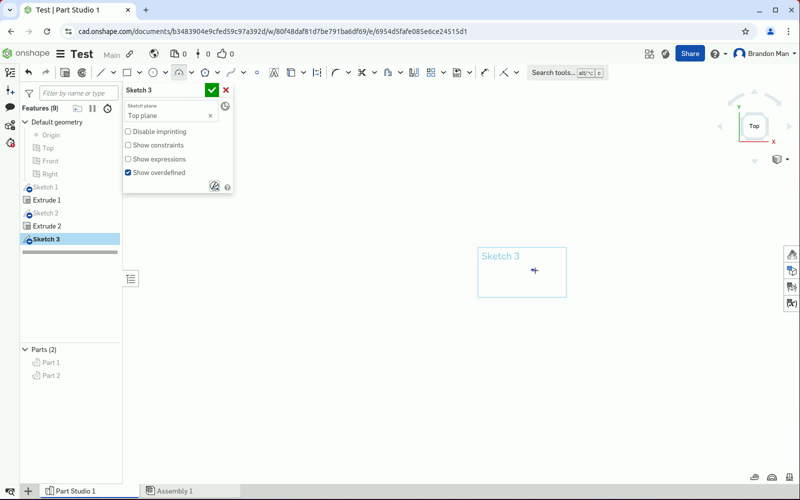
mouse_move(535, 270)
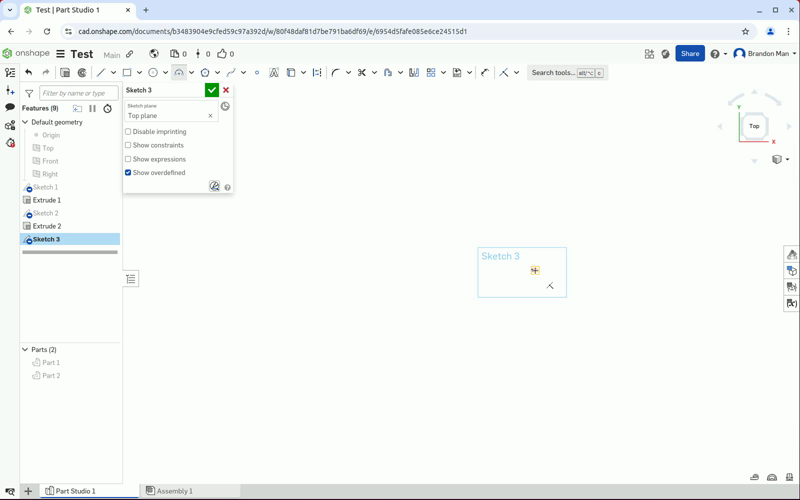
scroll(6)
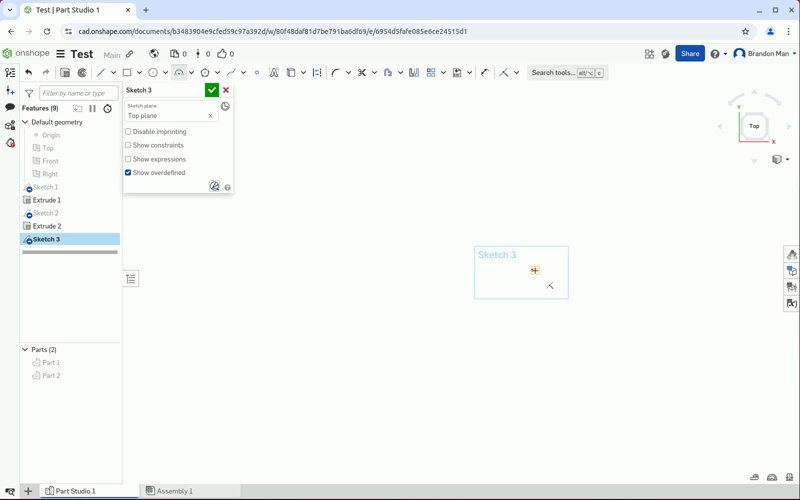
scroll(6)
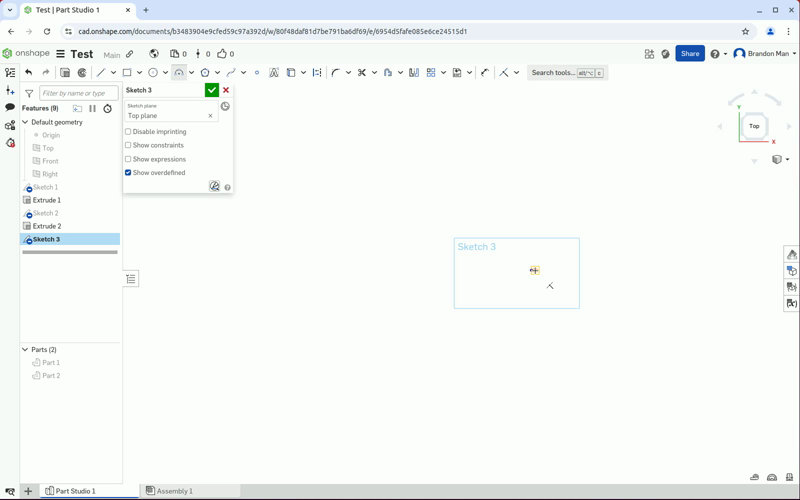
scroll(6)
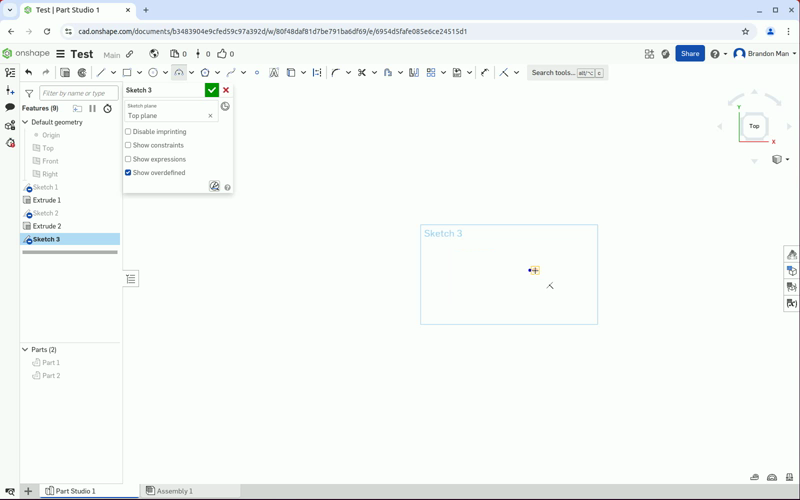
scroll(6)
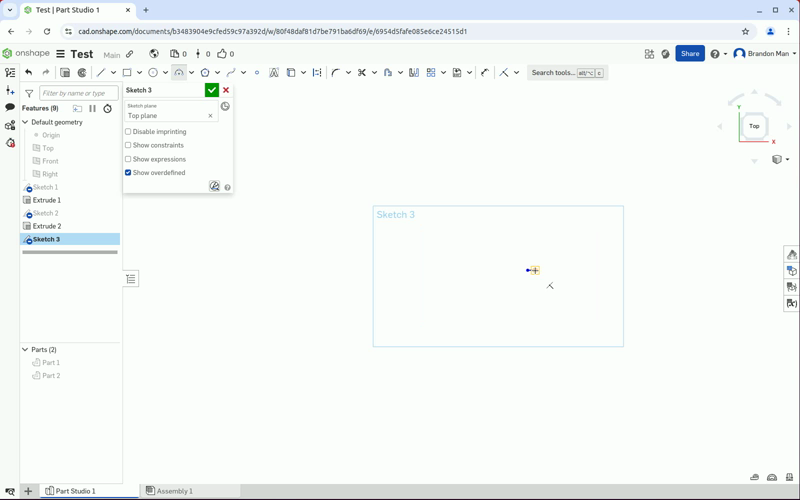
scroll(6)
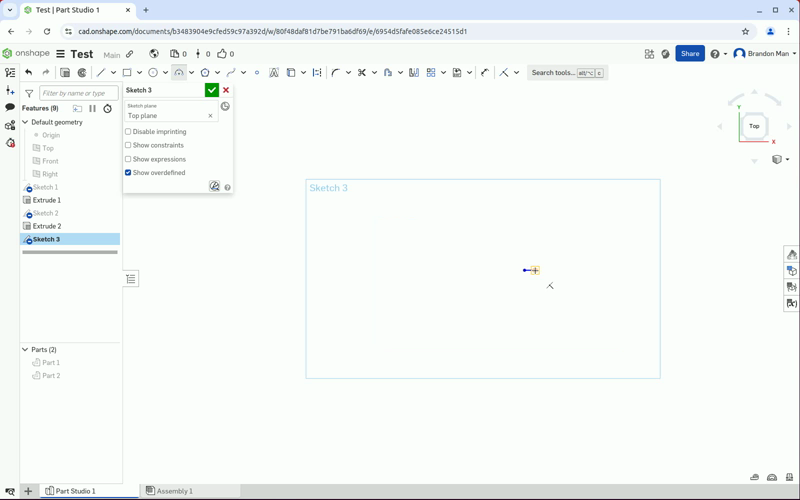
scroll(6)
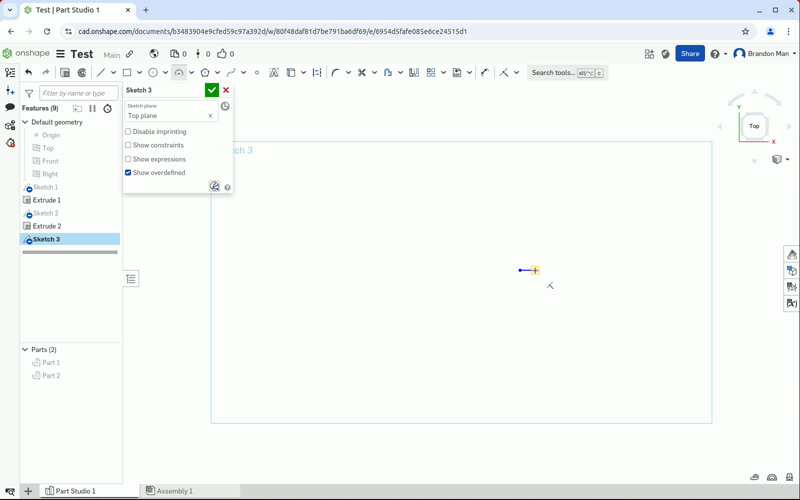
scroll(6)
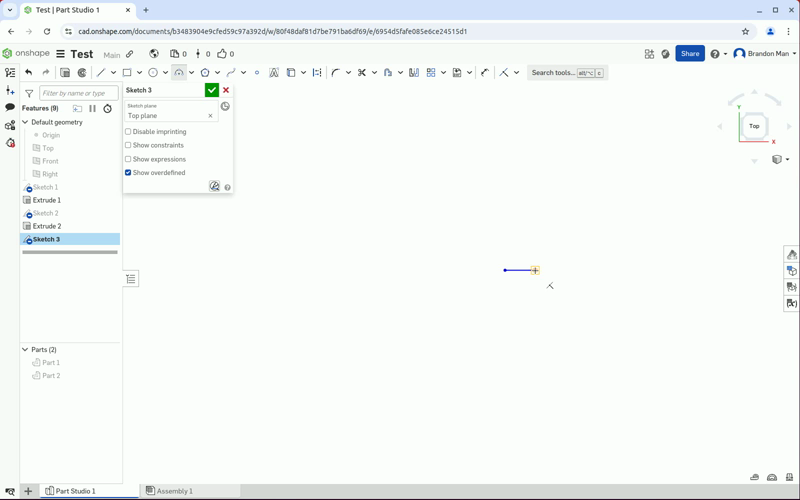
click(535, 270)
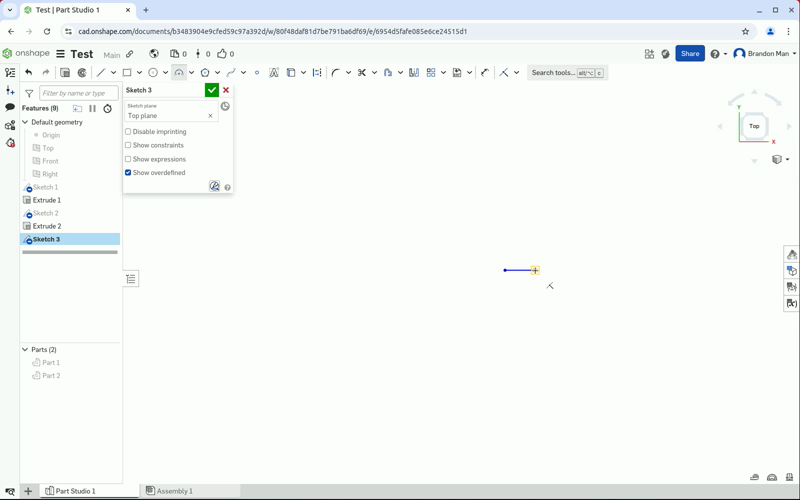
scroll(-6)
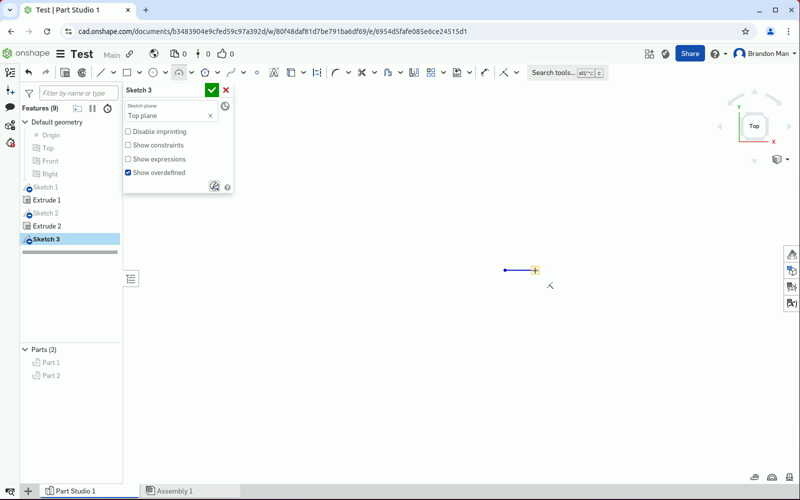
scroll(-6)
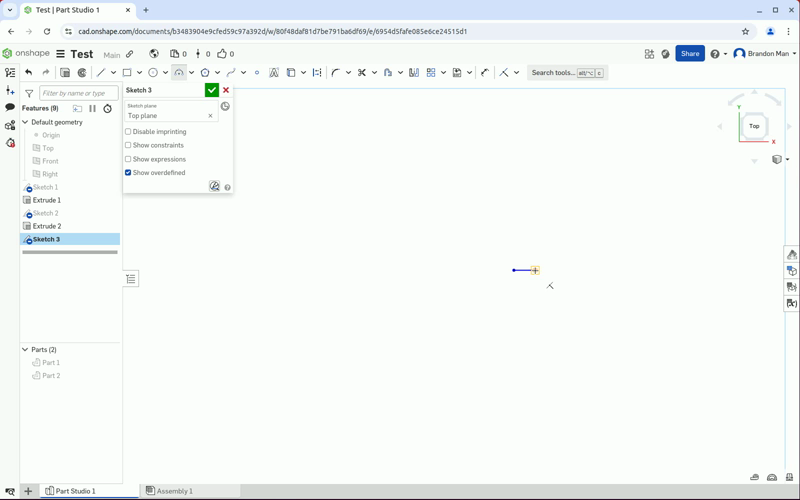
scroll(-6)
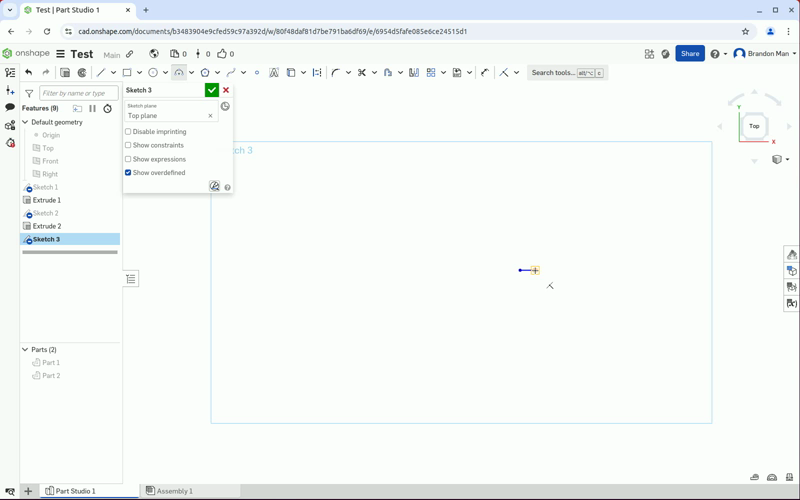
scroll(-6)
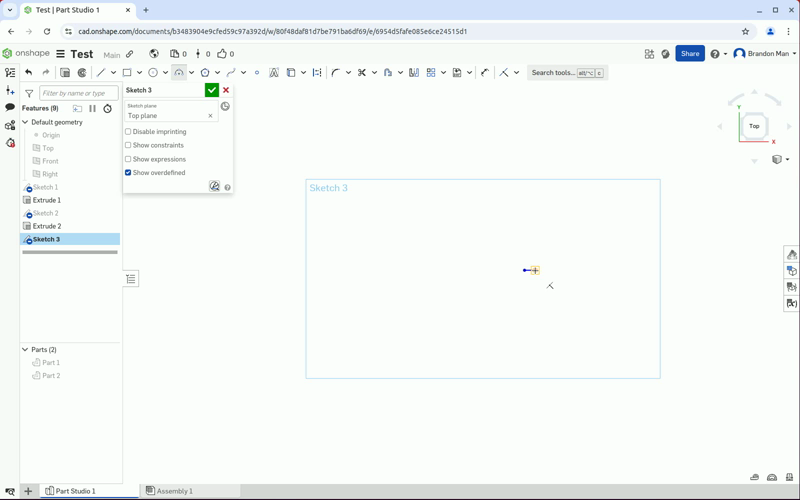
scroll(-6)
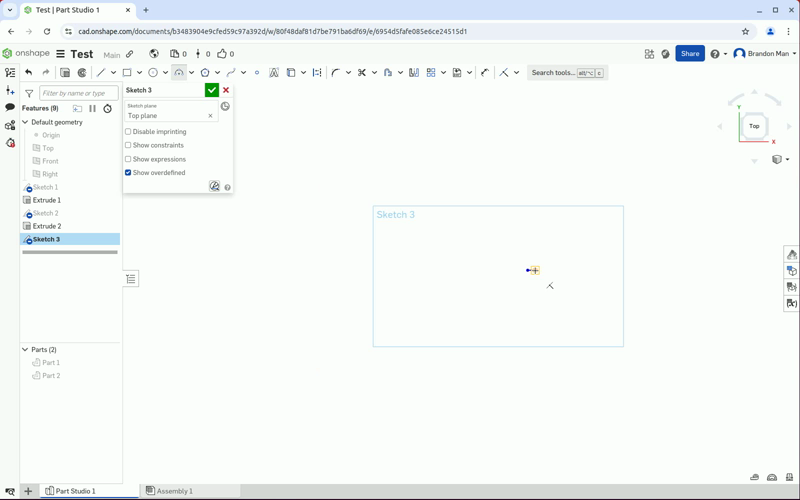
scroll(-6)
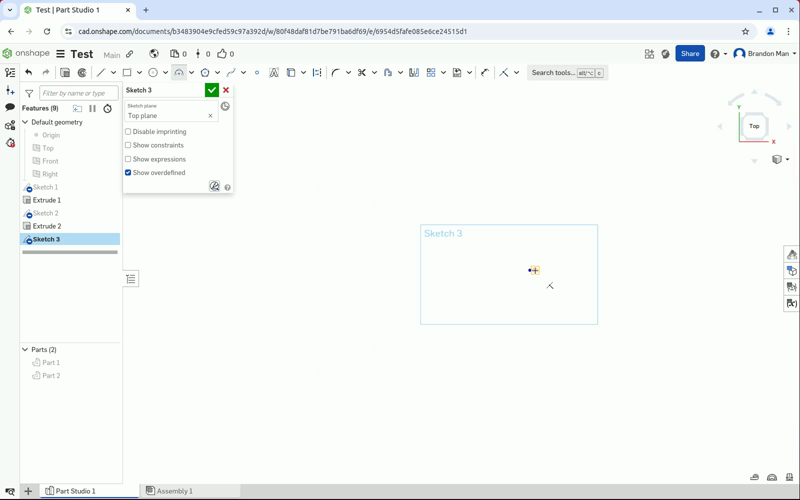
scroll(-6)
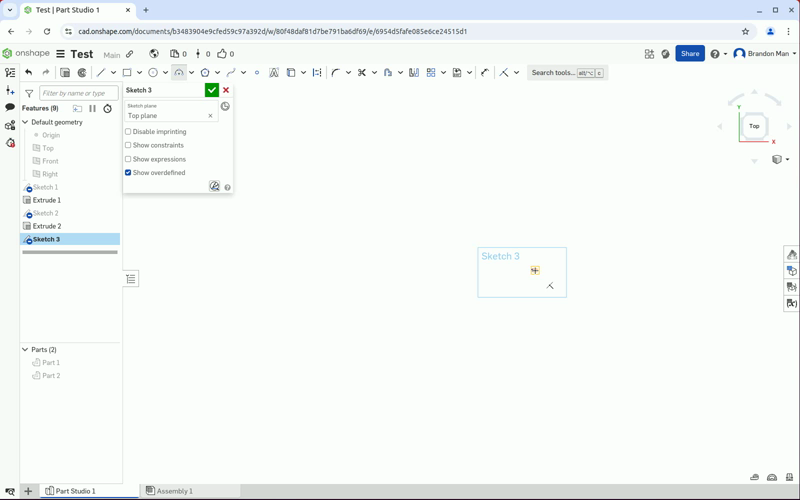
key_down(shift)
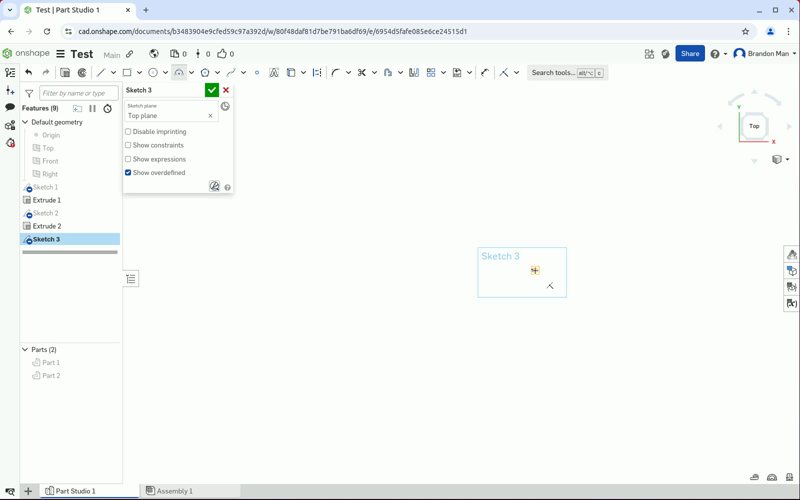
mouse_move(535, 256)
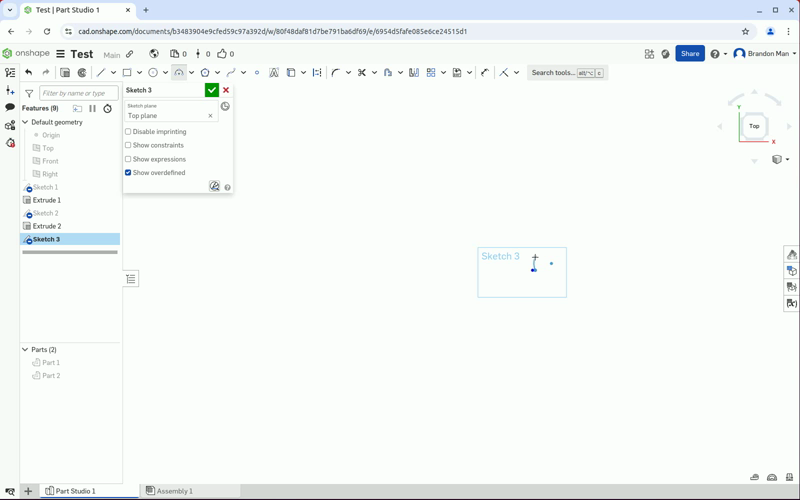
click(535, 256)
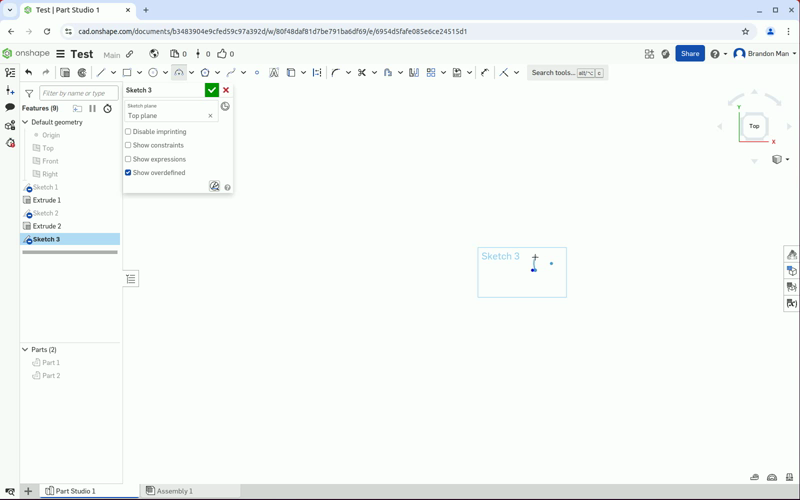
mouse_move(491, 263)
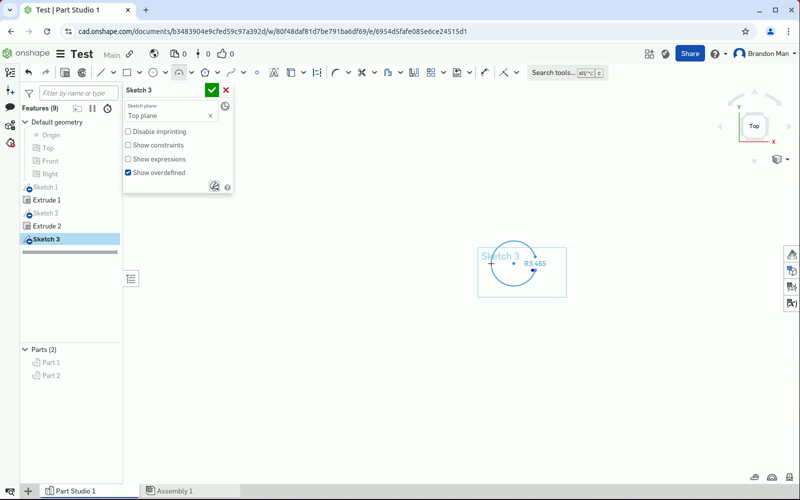
click(491, 263)
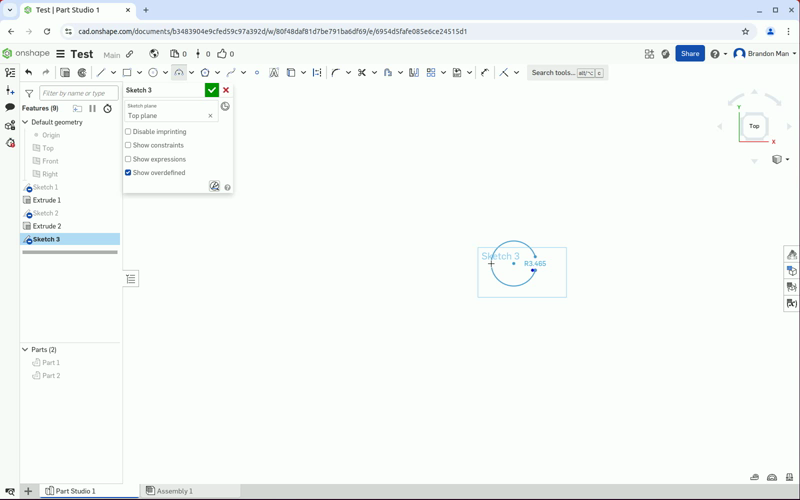
key_up(shift)
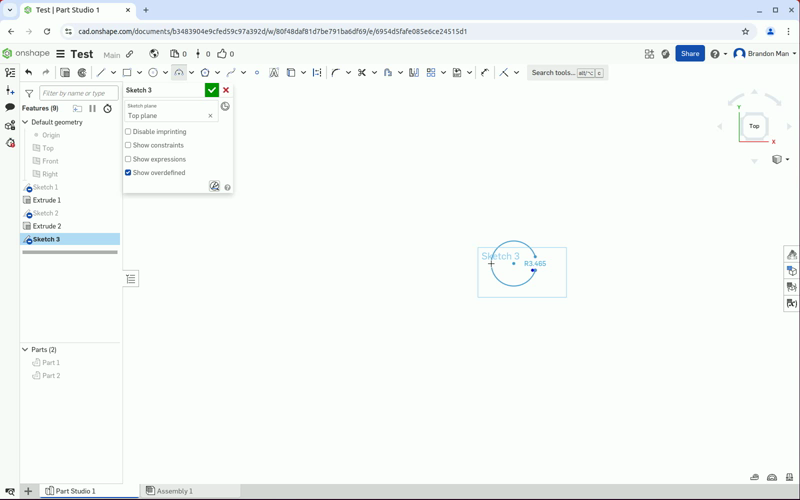
key(esc)
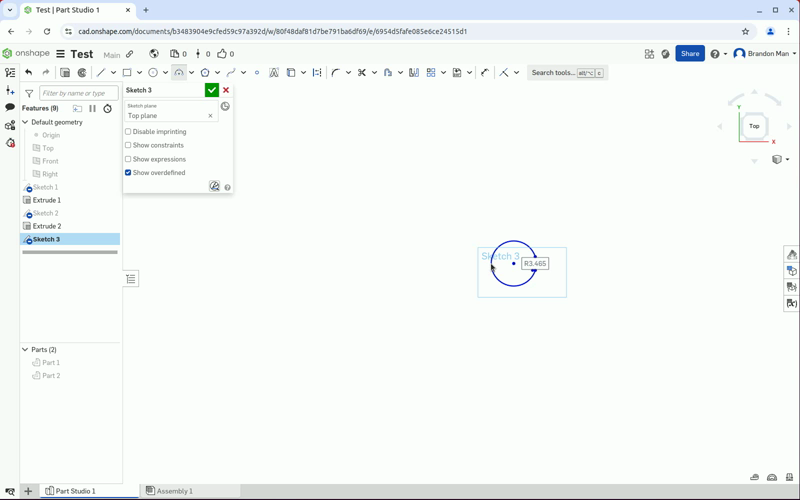
key(l)
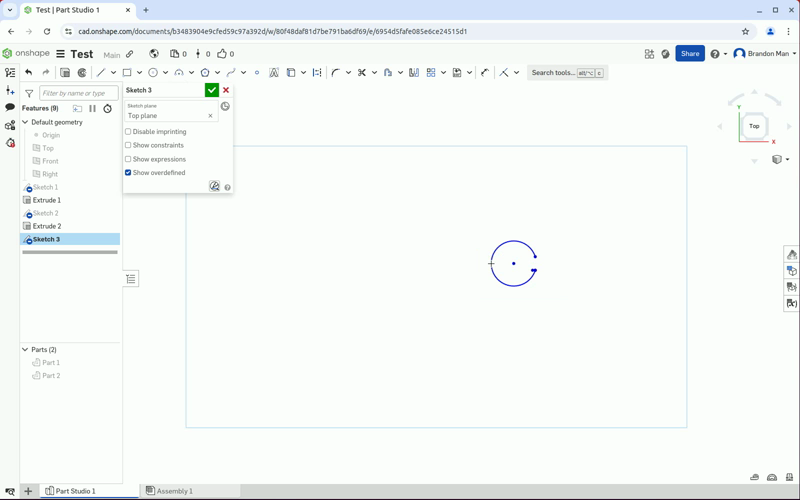
mouse_move(535, 256)
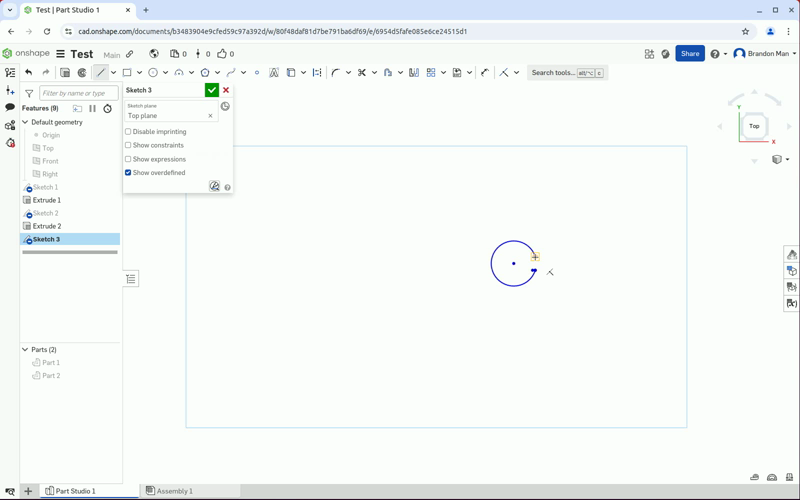
click(535, 256)
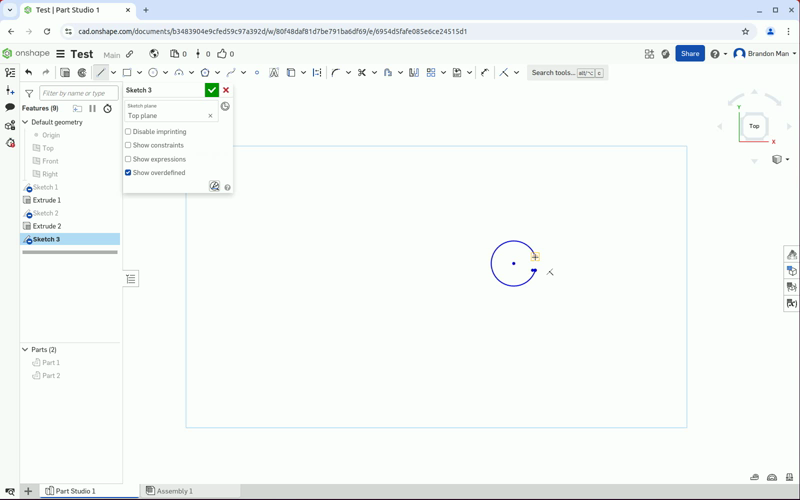
key_down(shift)
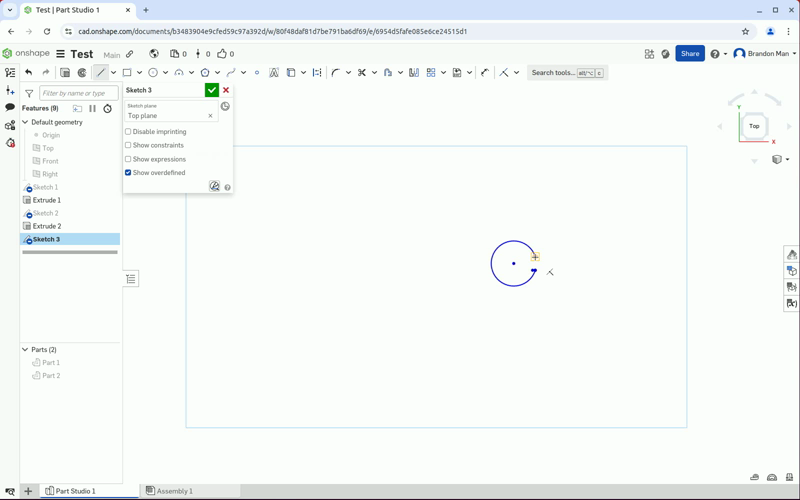
mouse_move(565, 256)
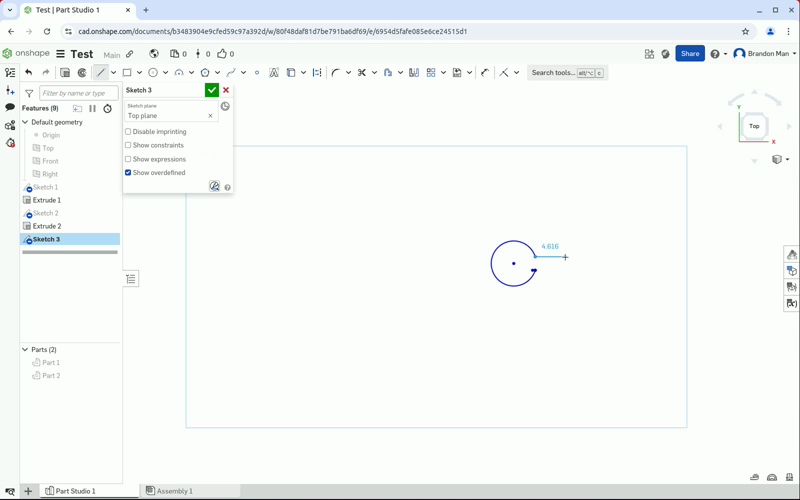
mouse_move(533, 256)
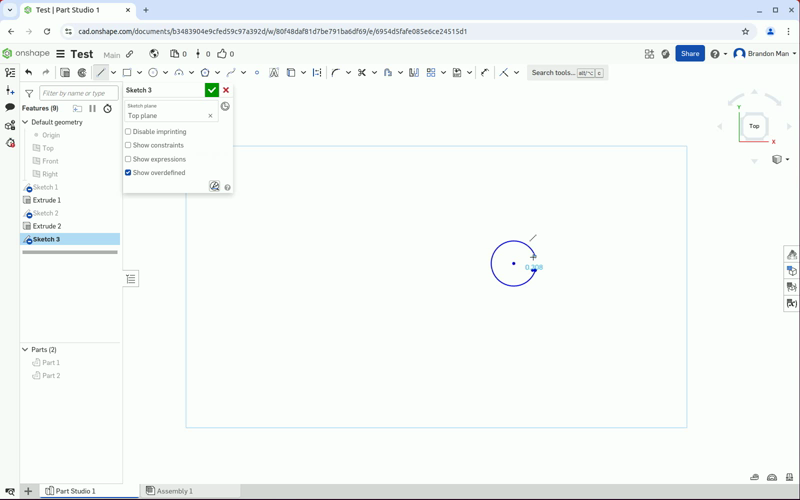
scroll(6)
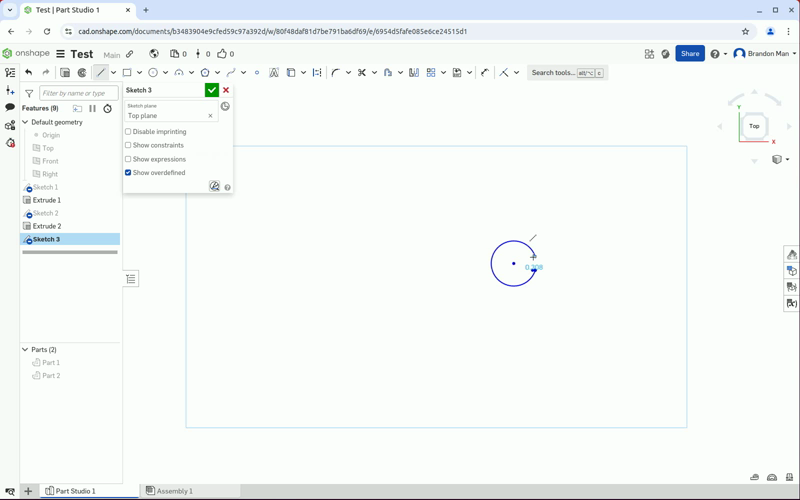
scroll(6)
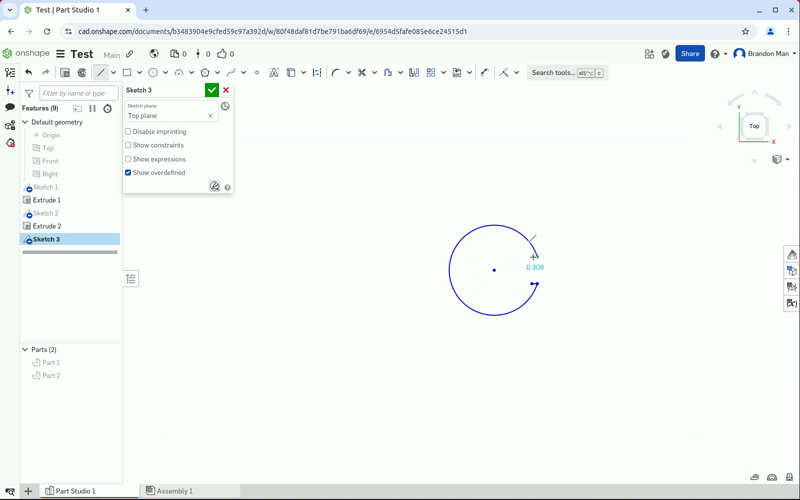
scroll(6)
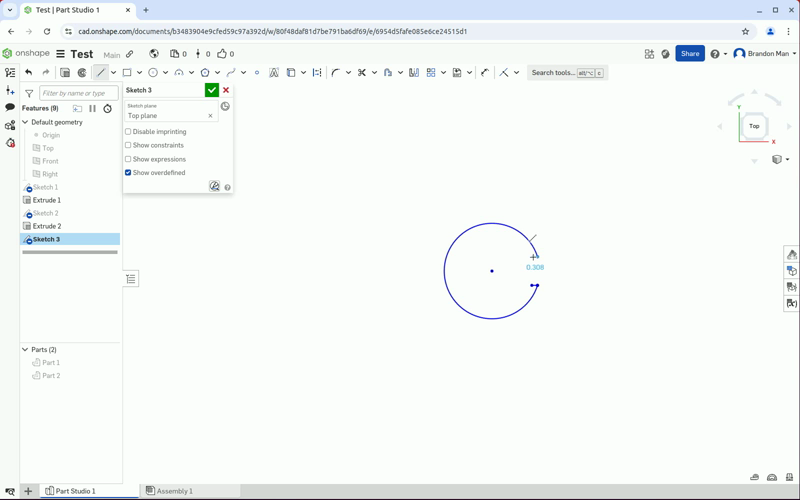
scroll(6)
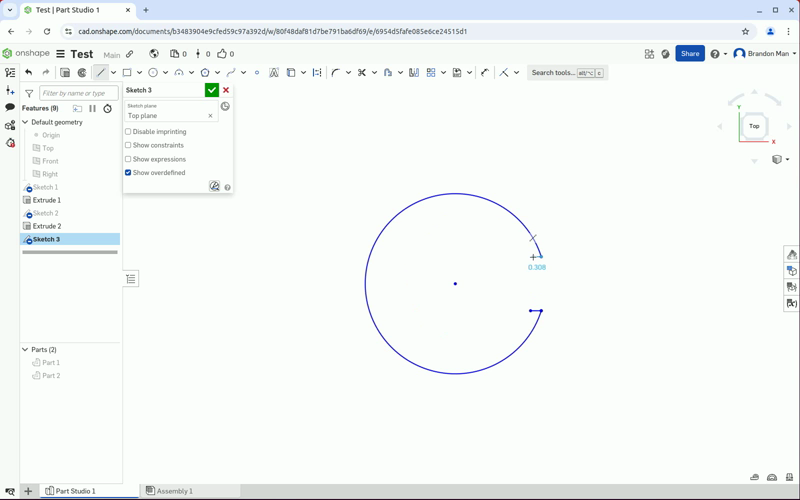
scroll(6)
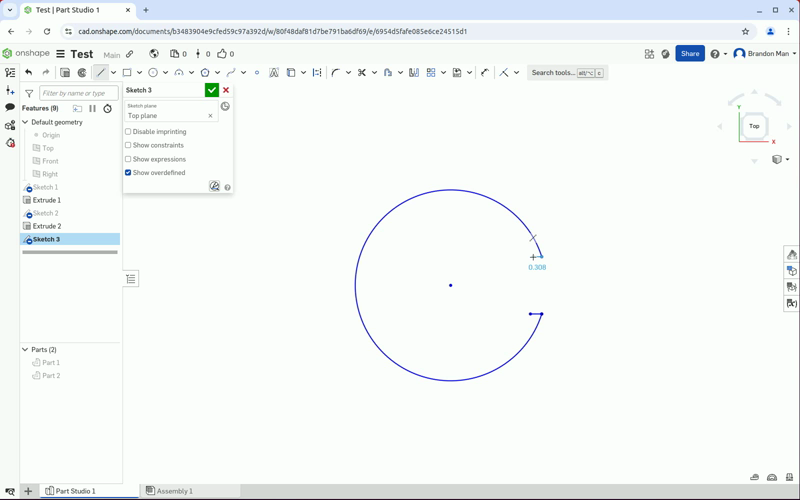
scroll(6)
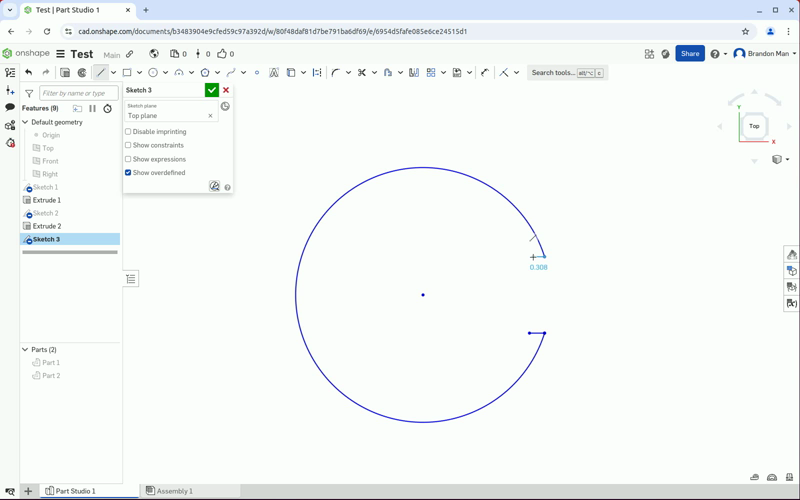
scroll(6)
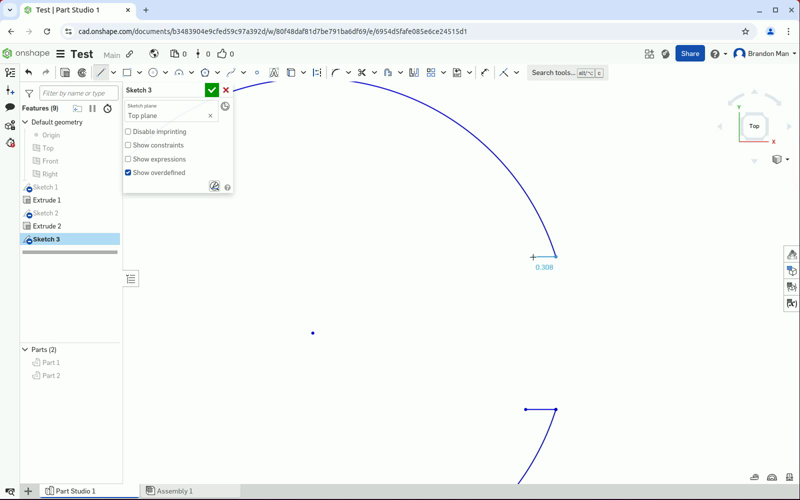
click(533, 256)
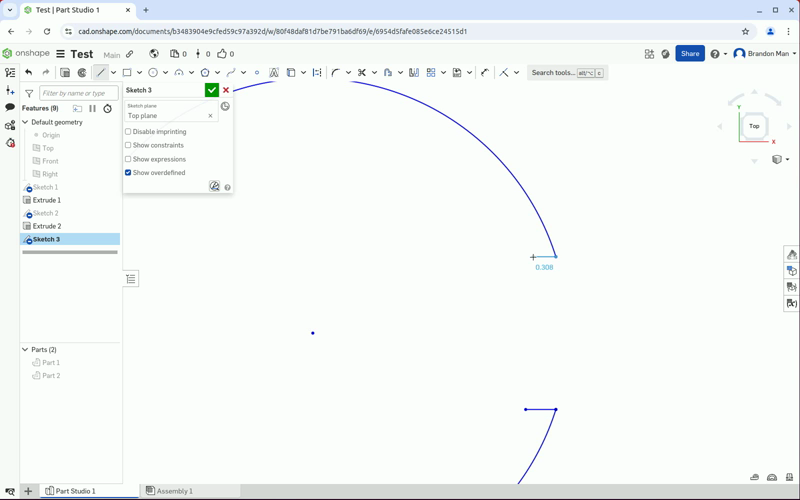
scroll(-6)
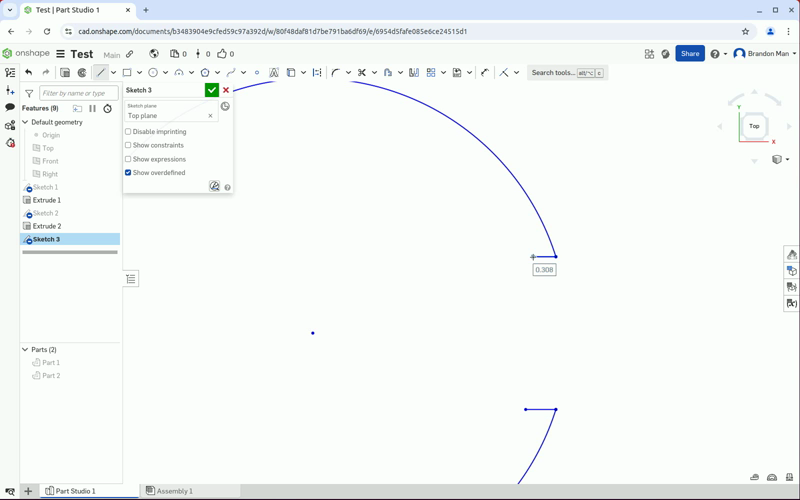
scroll(-6)
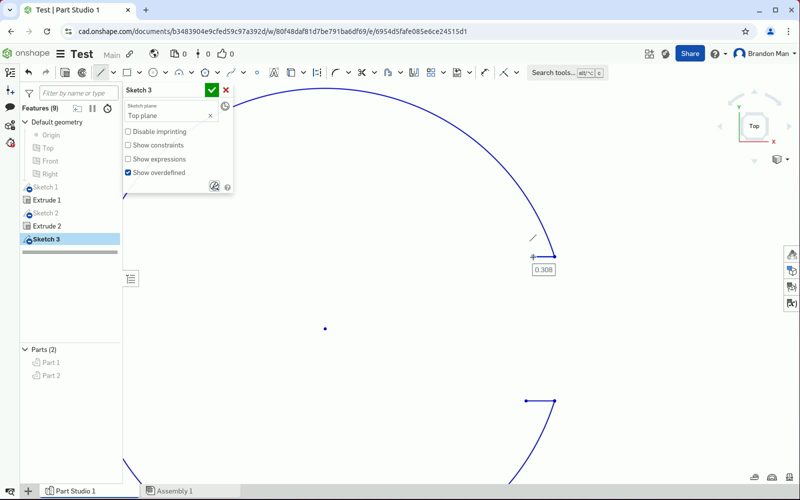
scroll(-6)
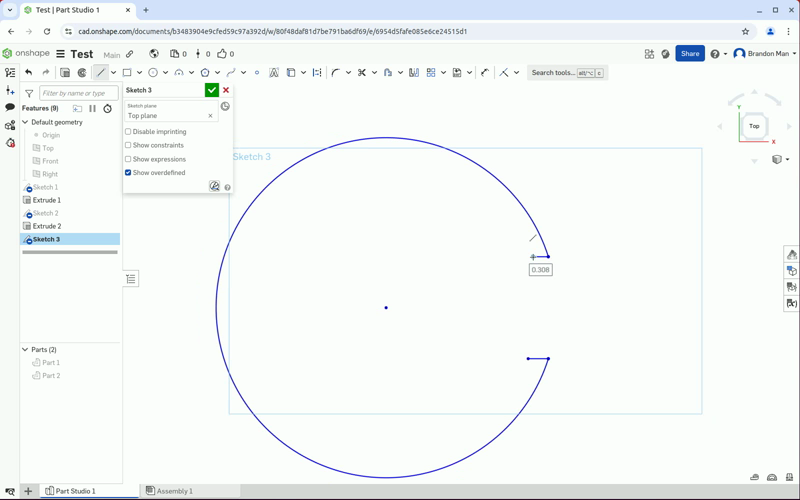
scroll(-6)
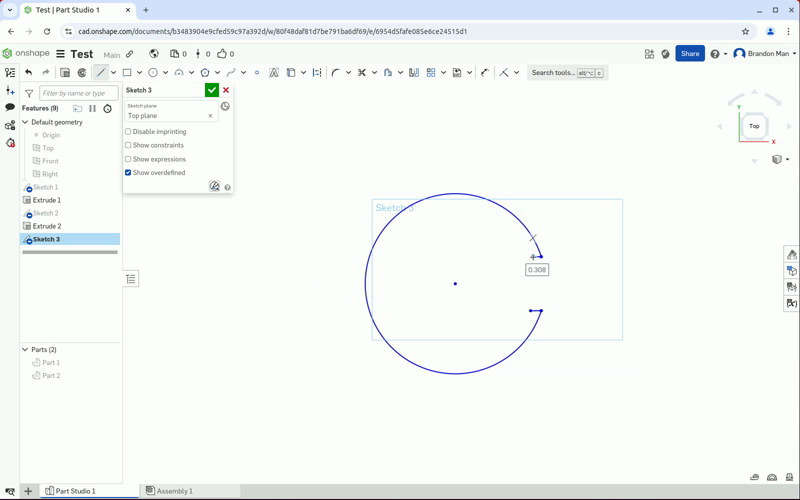
scroll(-6)
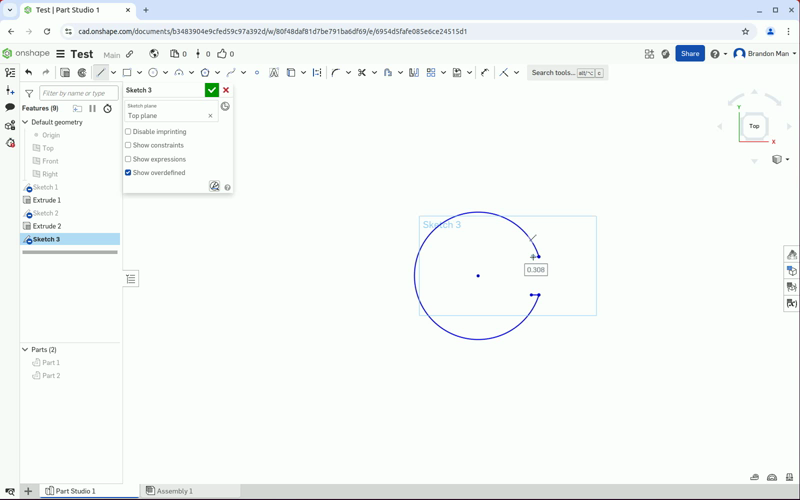
scroll(-6)
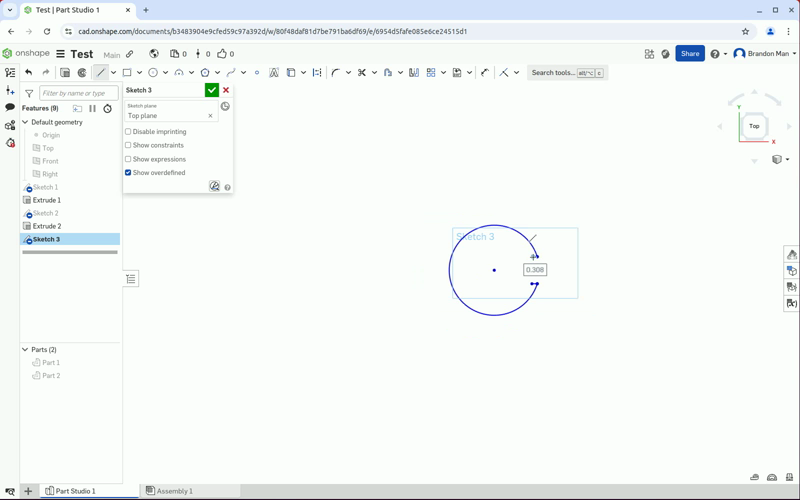
scroll(-6)
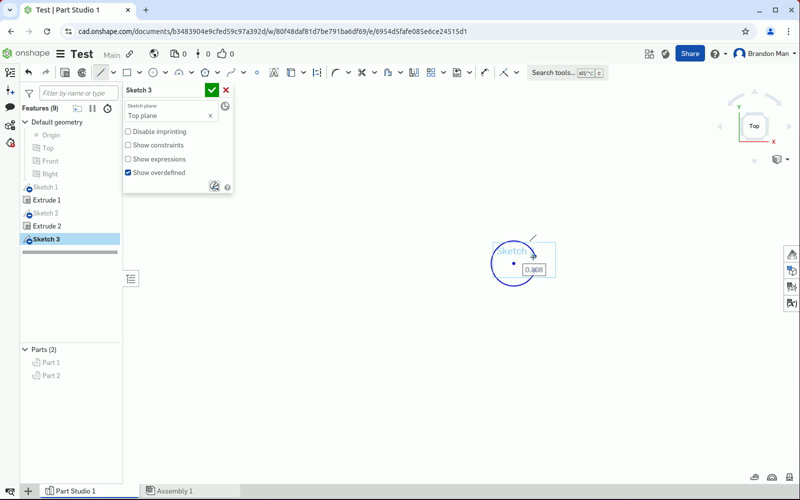
key_up(shift)
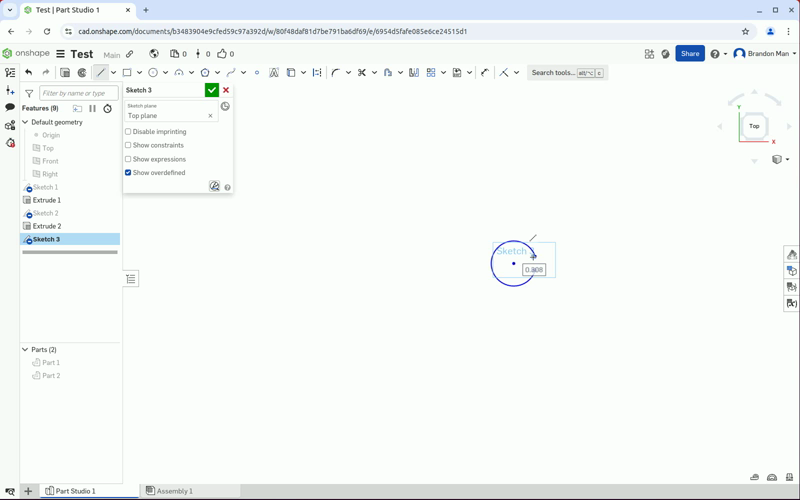
key(esc)
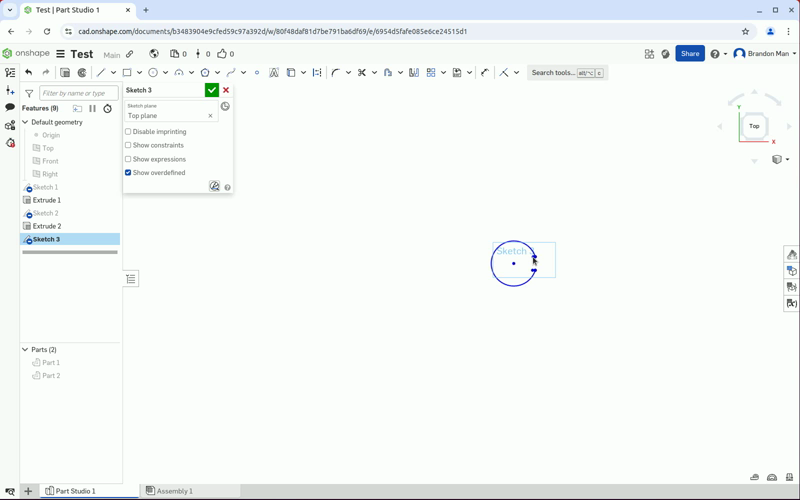
key(a)
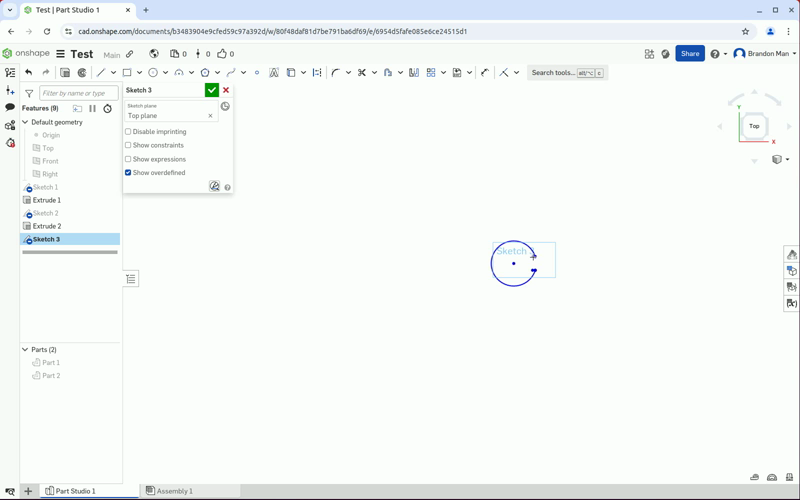
mouse_move(533, 256)
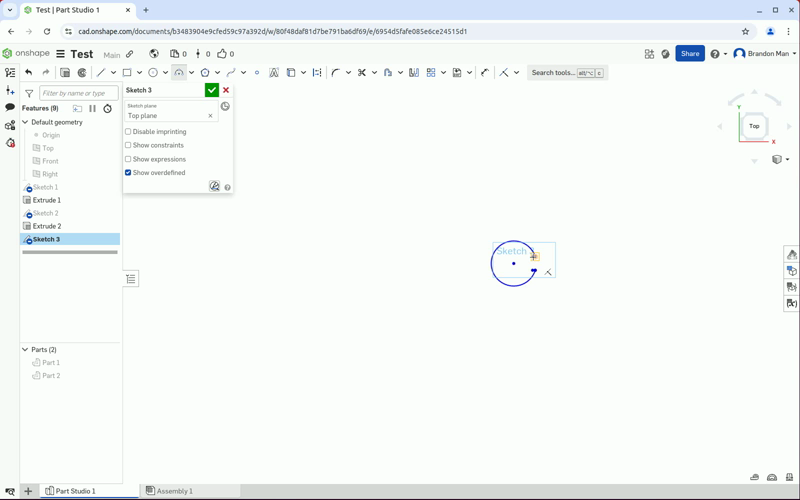
scroll(6)
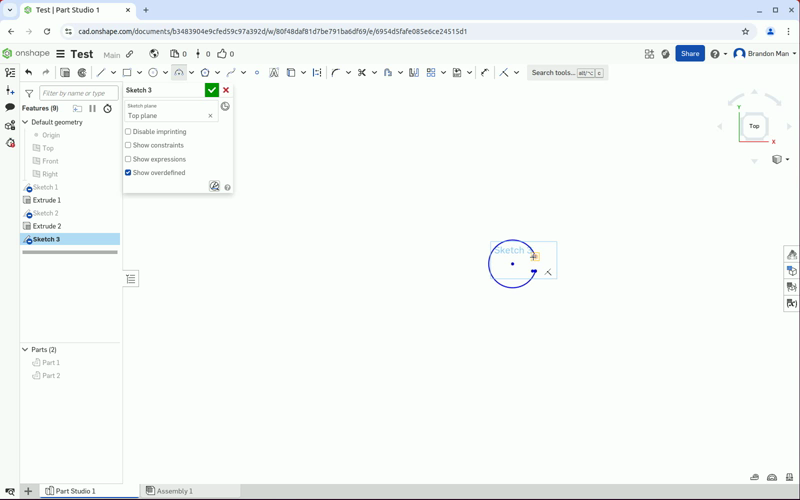
scroll(6)
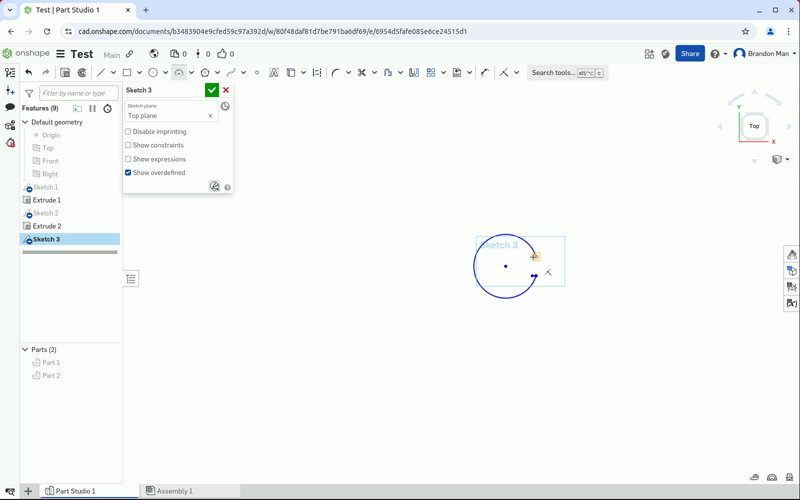
scroll(6)
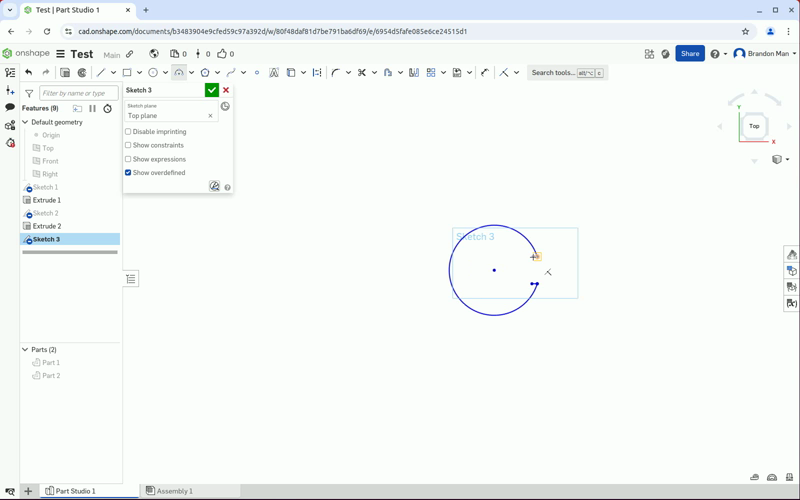
scroll(6)
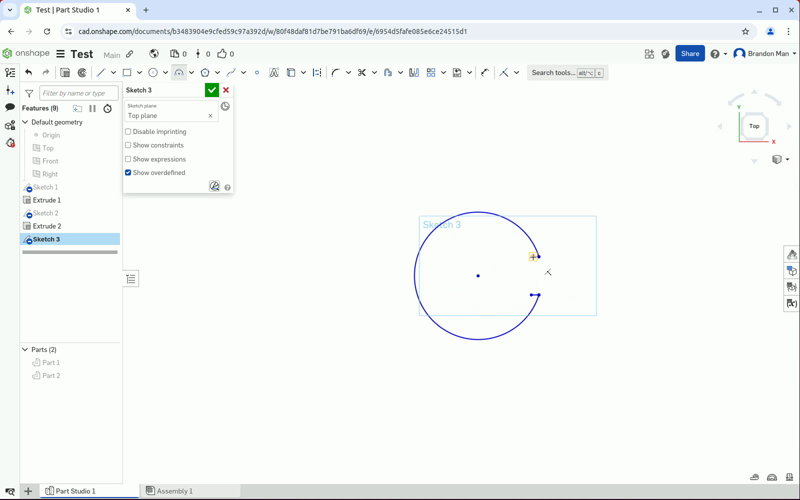
scroll(6)
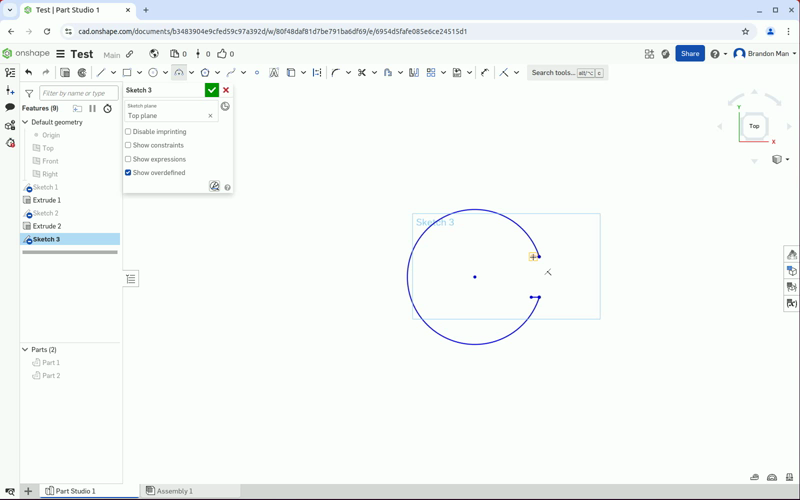
scroll(6)
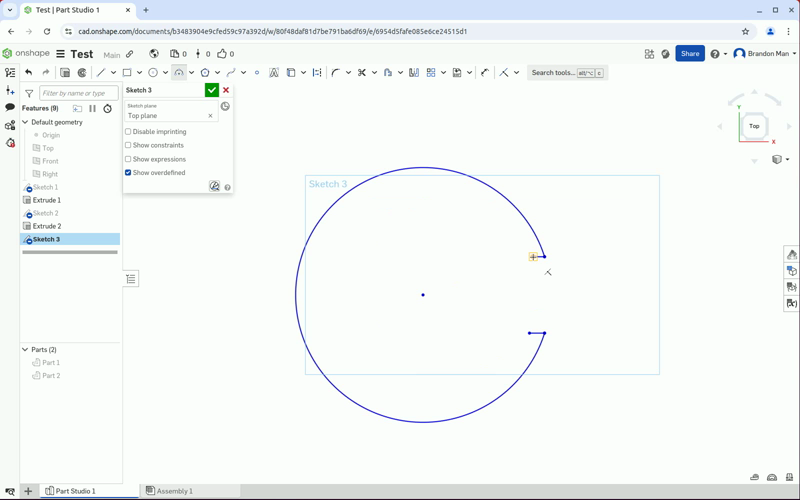
scroll(6)
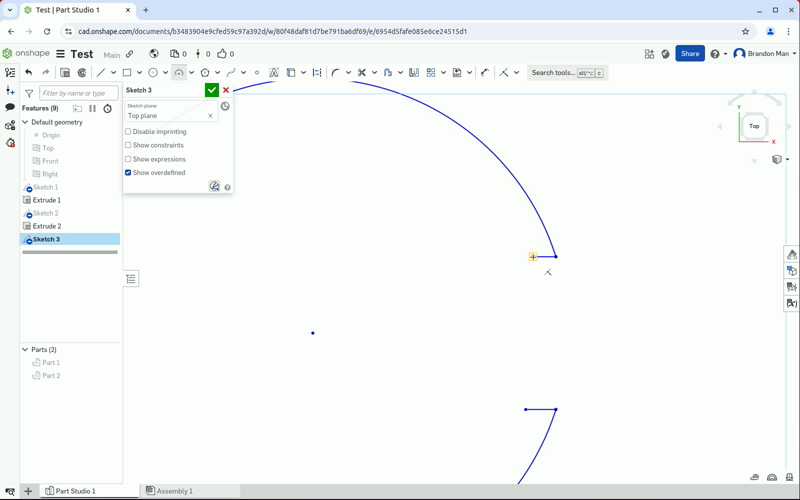
click(533, 256)
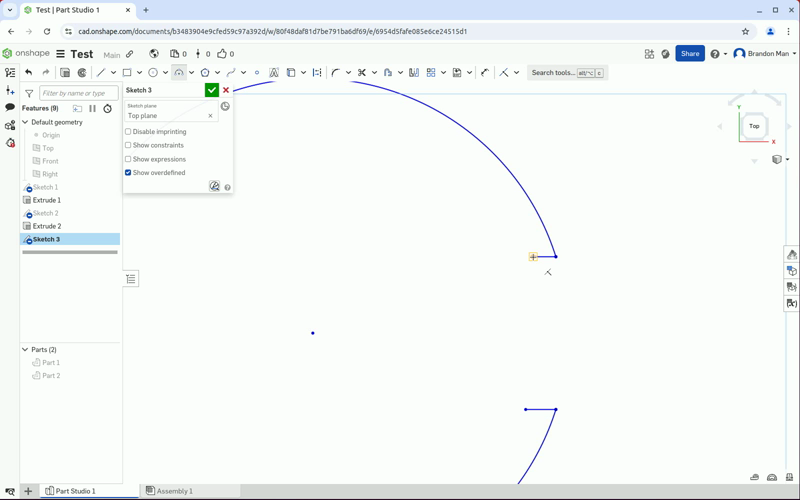
scroll(-6)
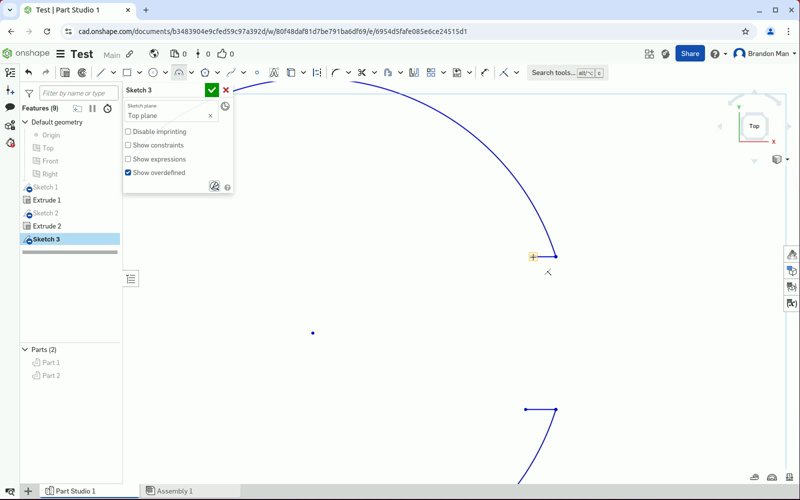
scroll(-6)
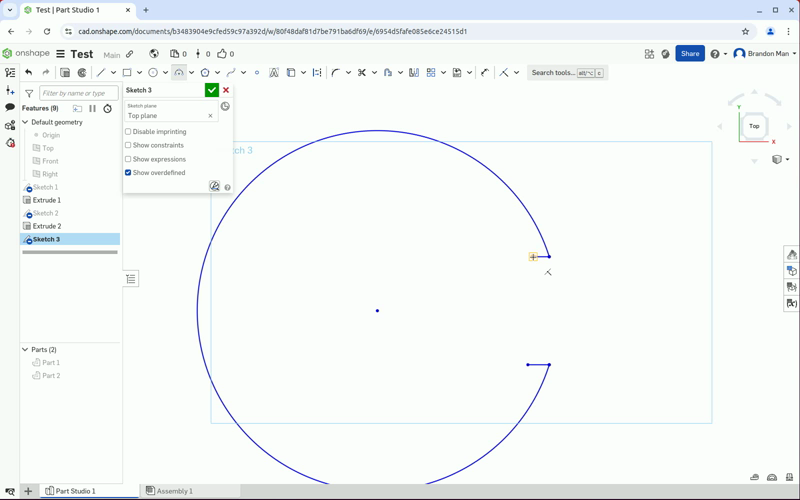
scroll(-6)
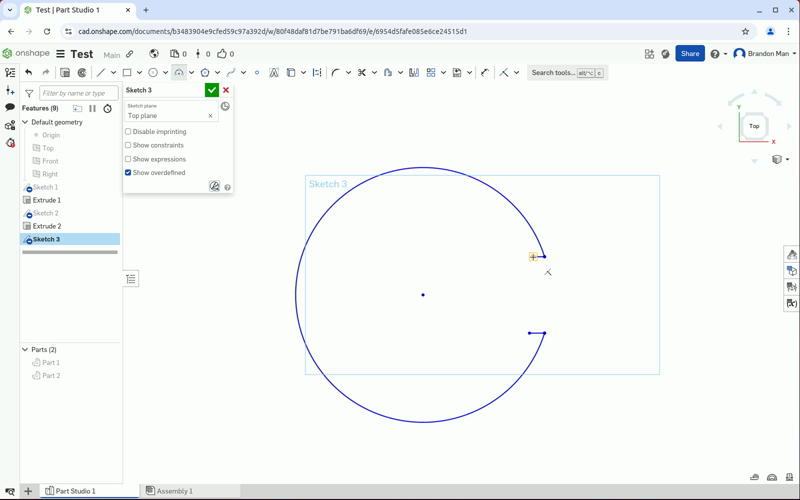
scroll(-6)
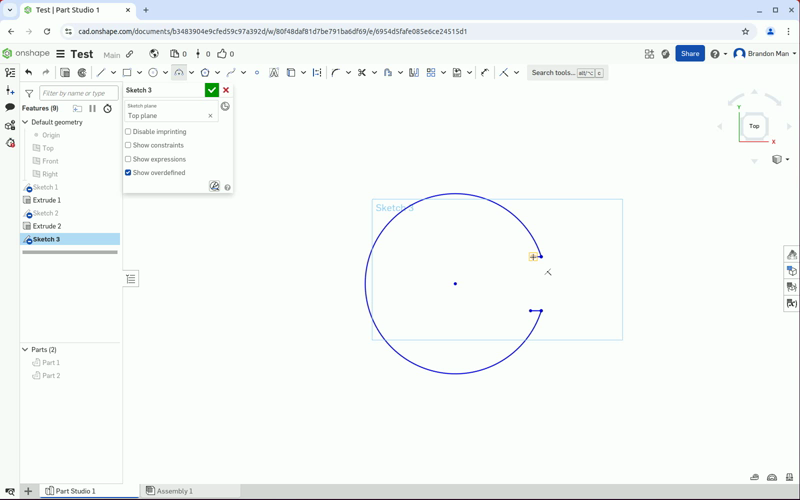
scroll(-6)
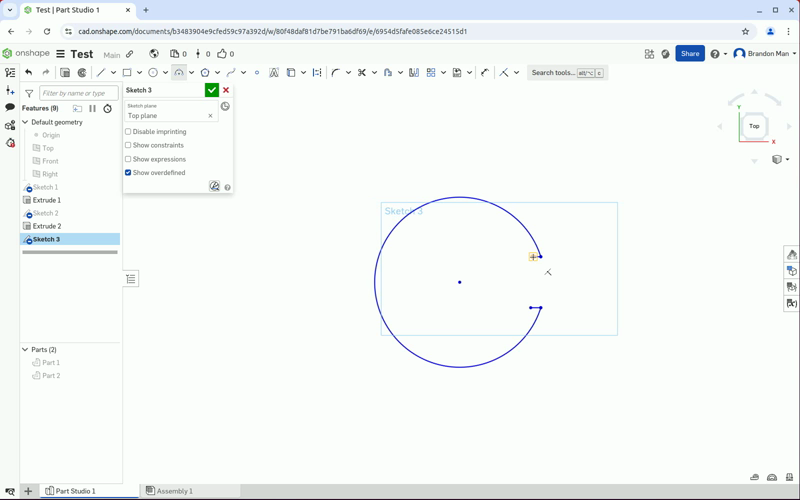
scroll(-6)
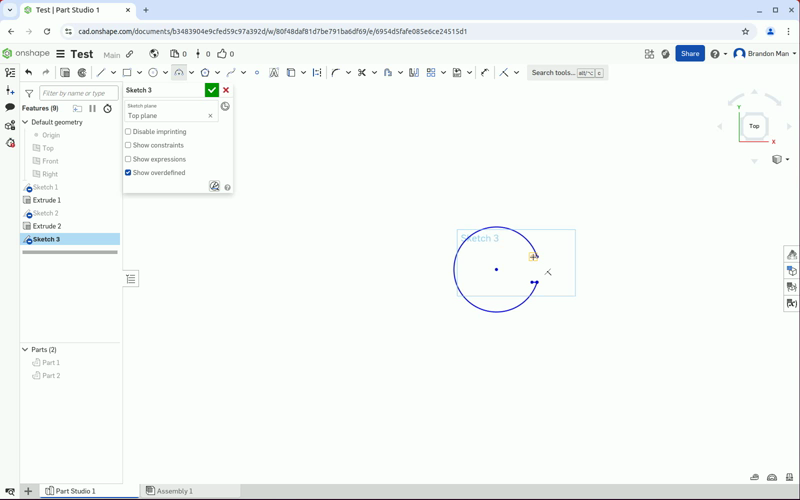
scroll(-6)
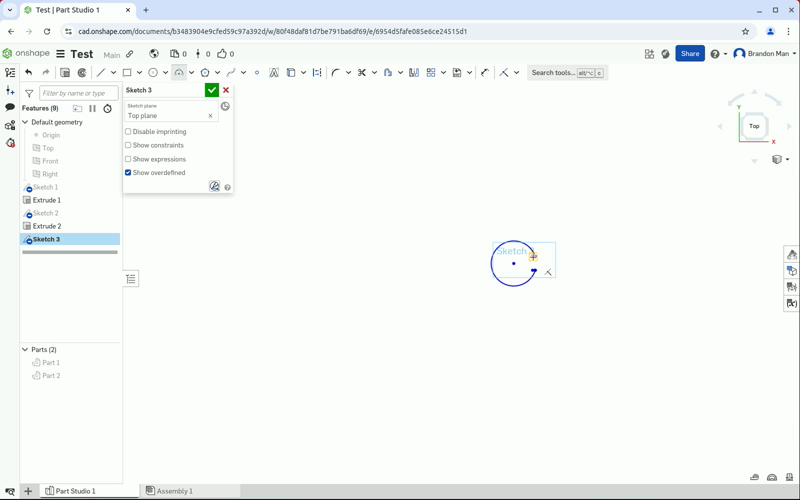
mouse_move(533, 270)
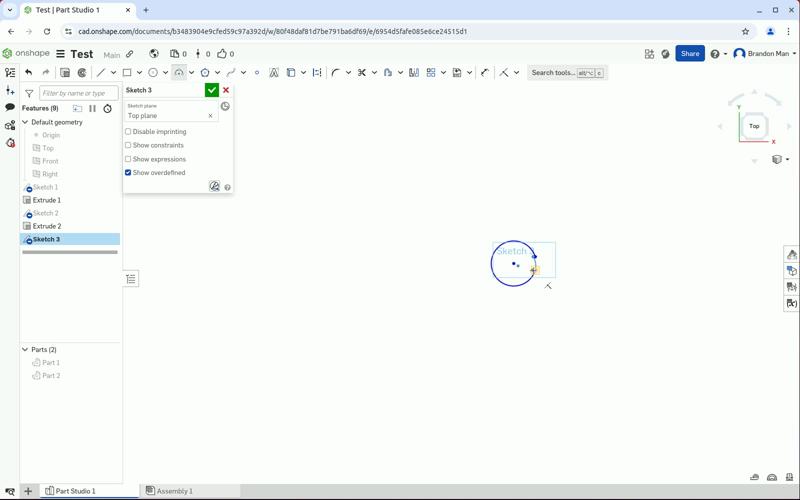
scroll(6)
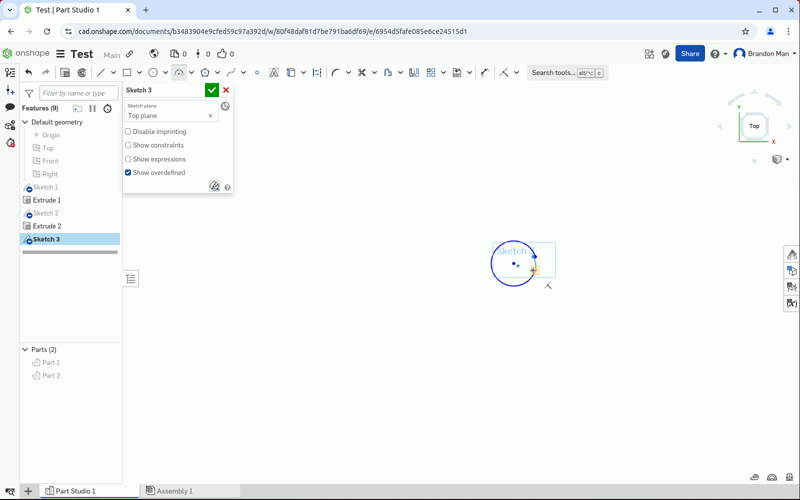
scroll(6)
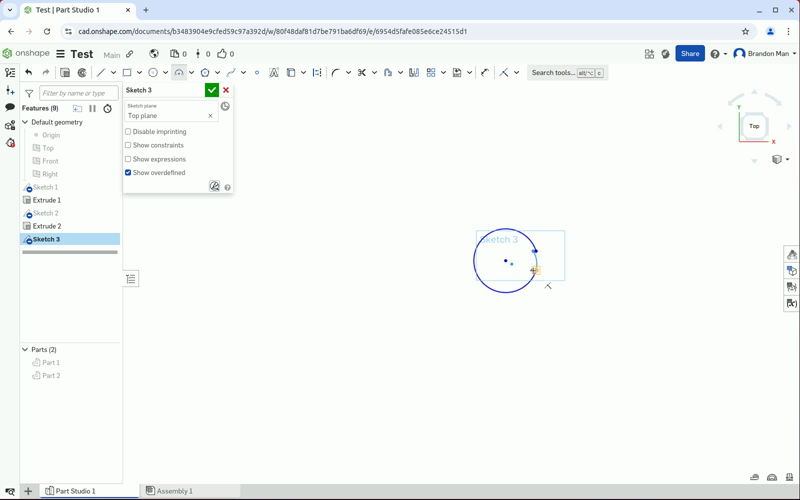
scroll(6)
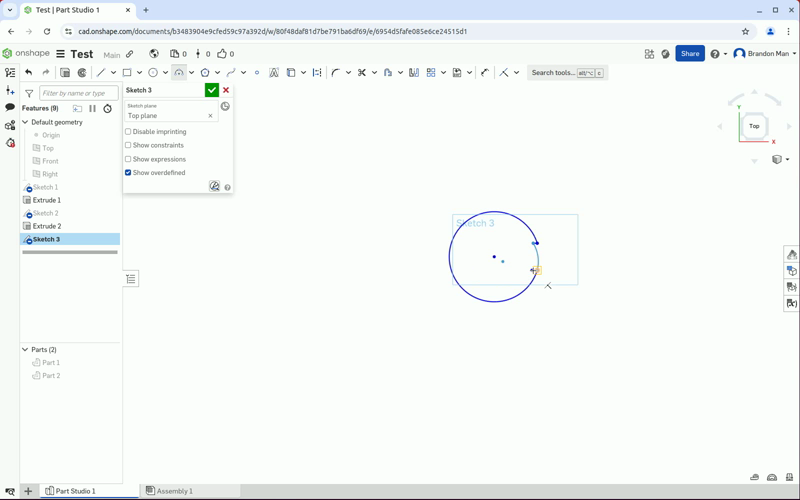
scroll(6)
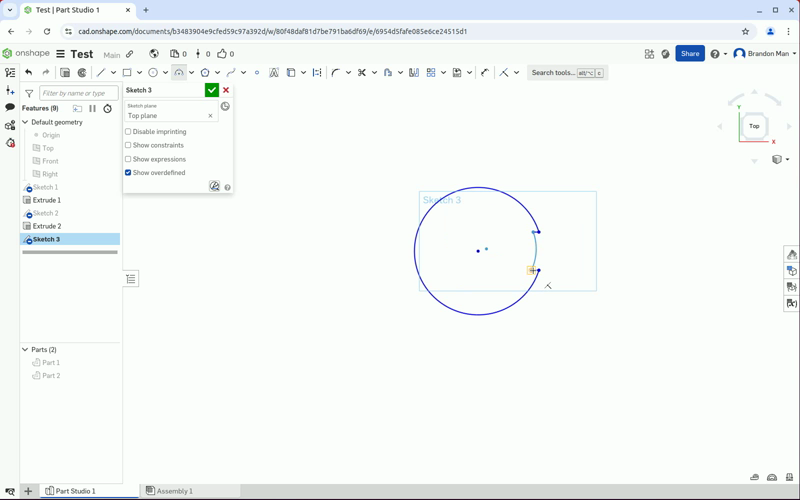
scroll(6)
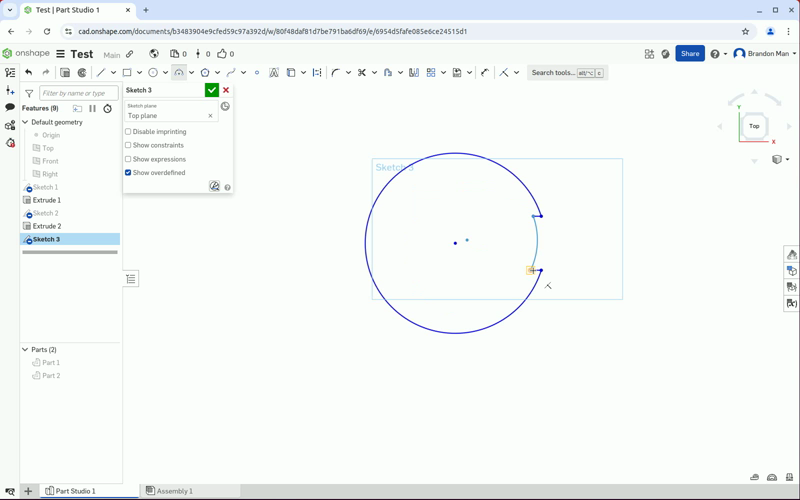
scroll(6)
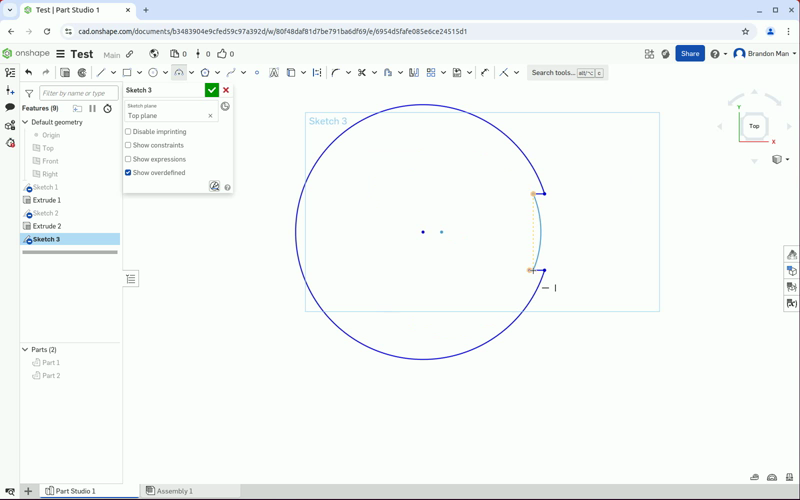
scroll(6)
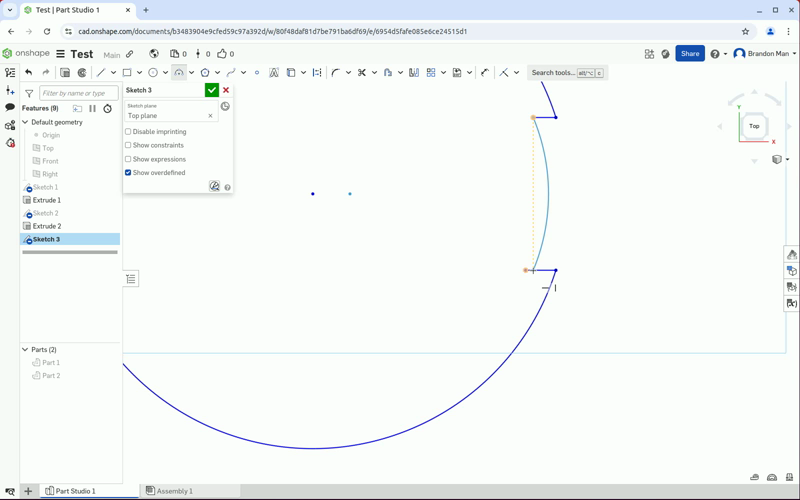
click(533, 270)
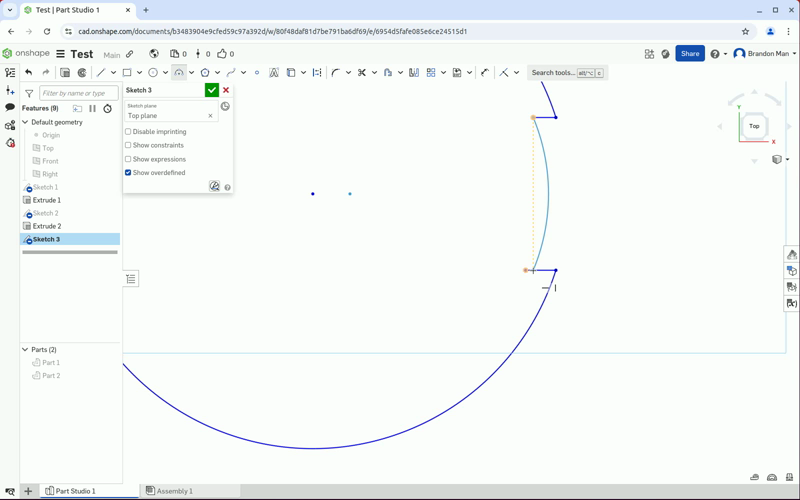
scroll(-6)
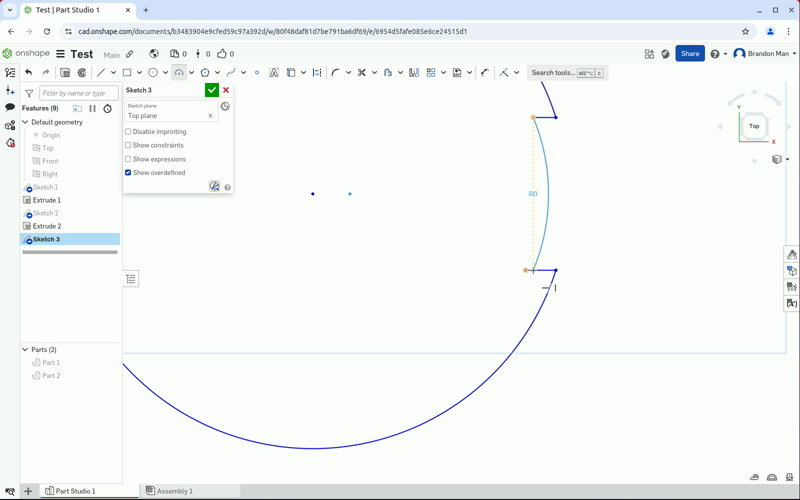
scroll(-6)
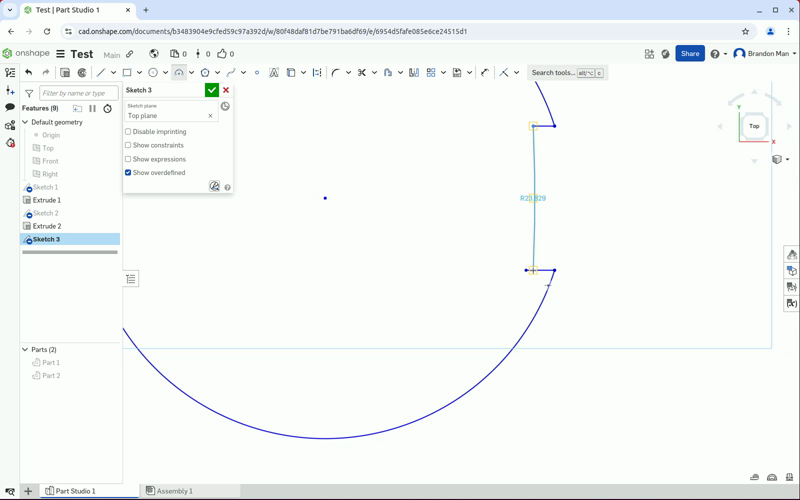
scroll(-6)
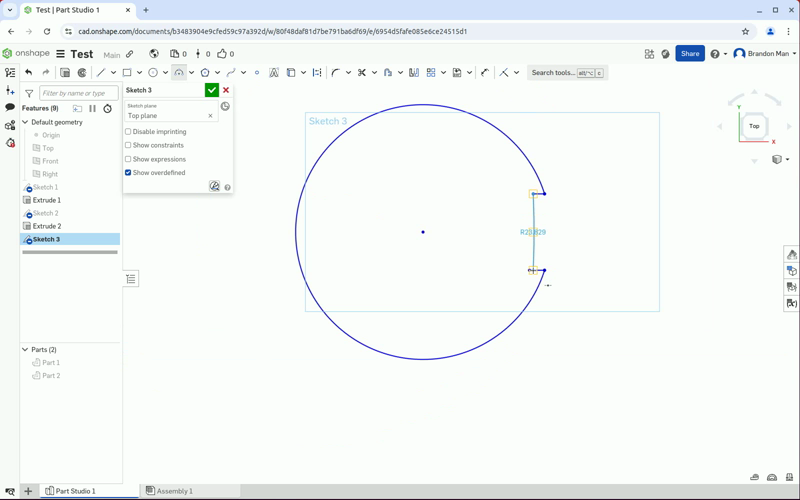
scroll(-6)
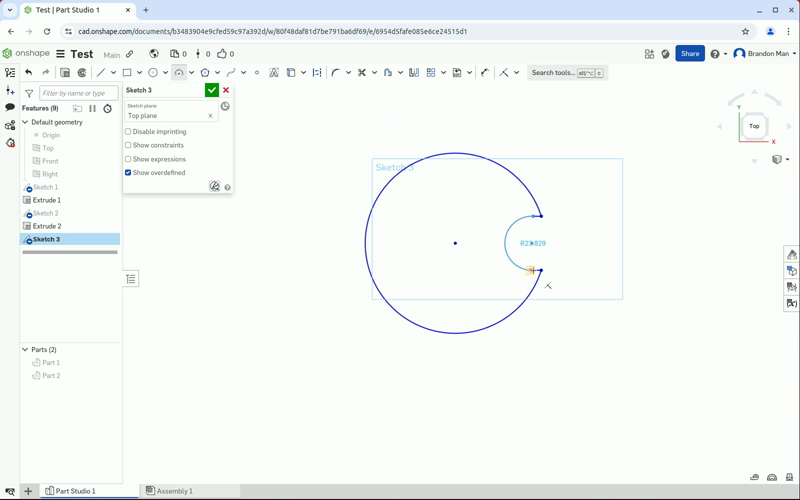
scroll(-6)
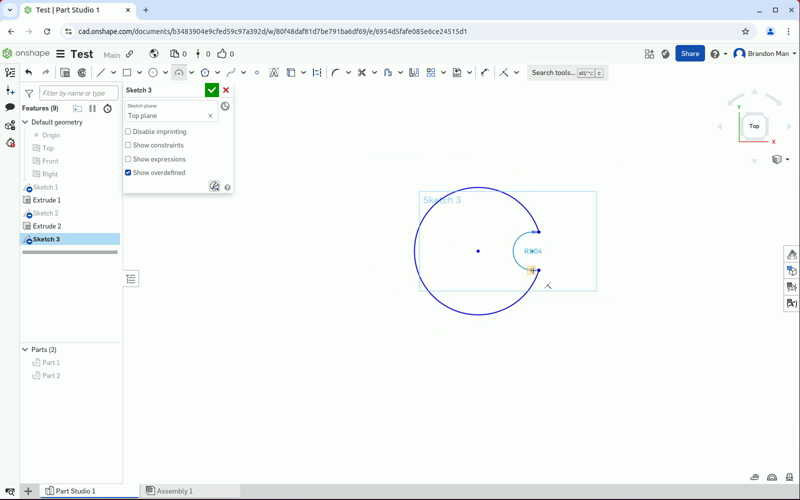
scroll(-6)
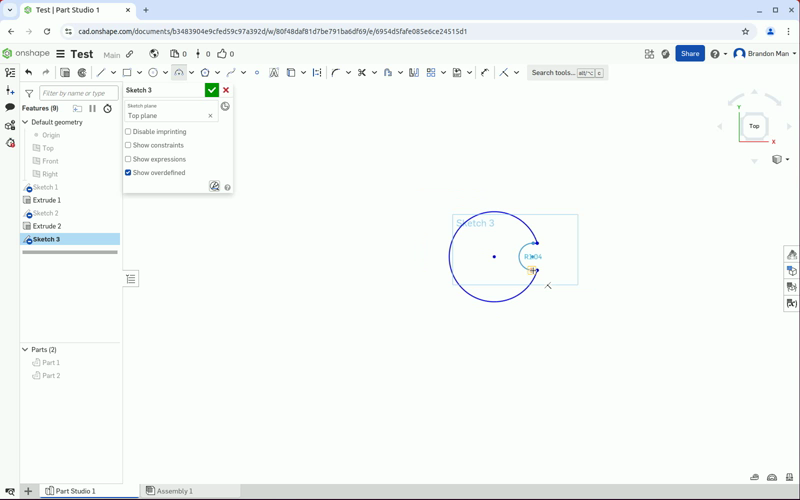
scroll(-6)
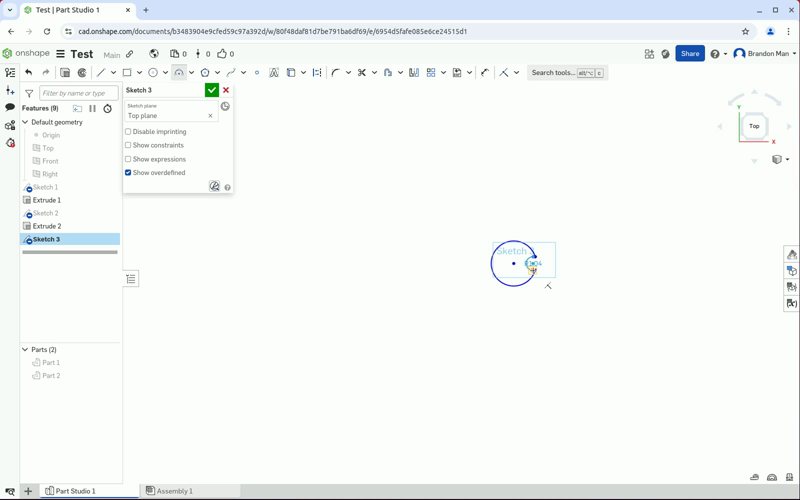
key_down(shift)
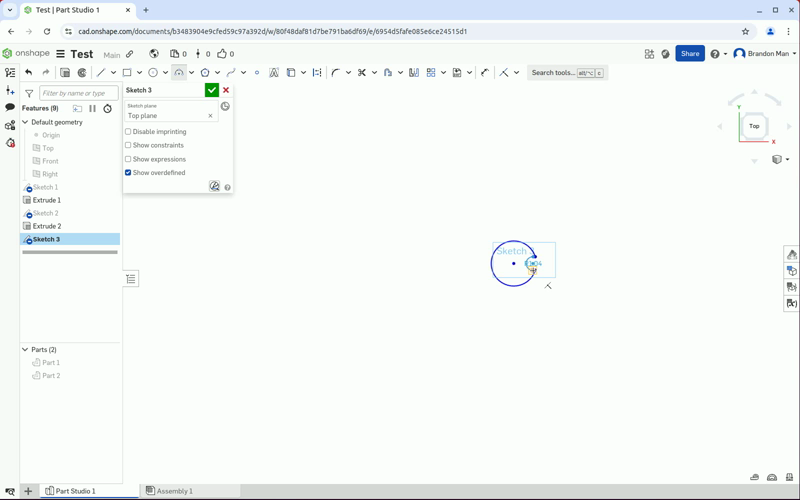
mouse_move(492, 263)
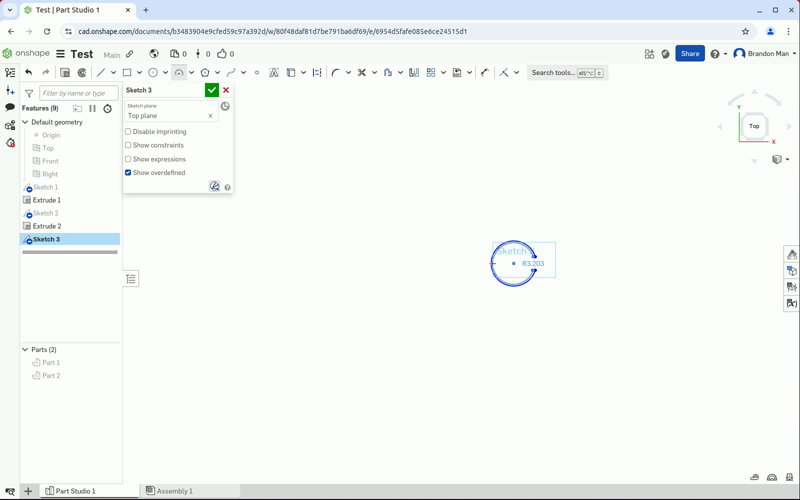
scroll(6)
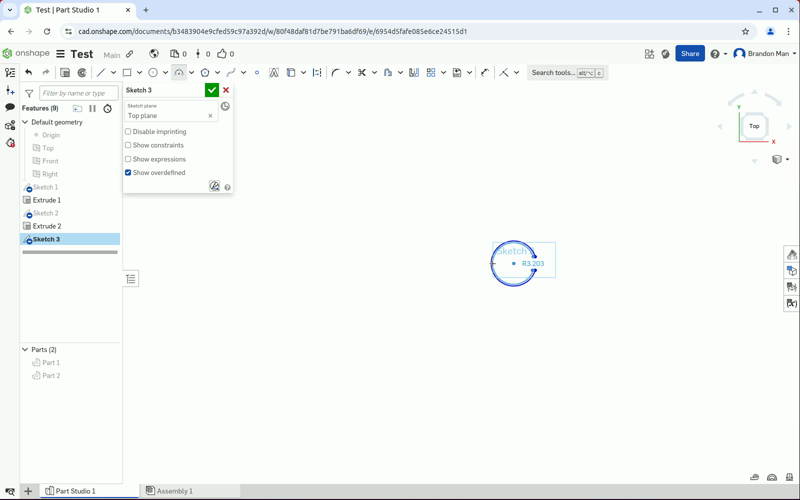
scroll(6)
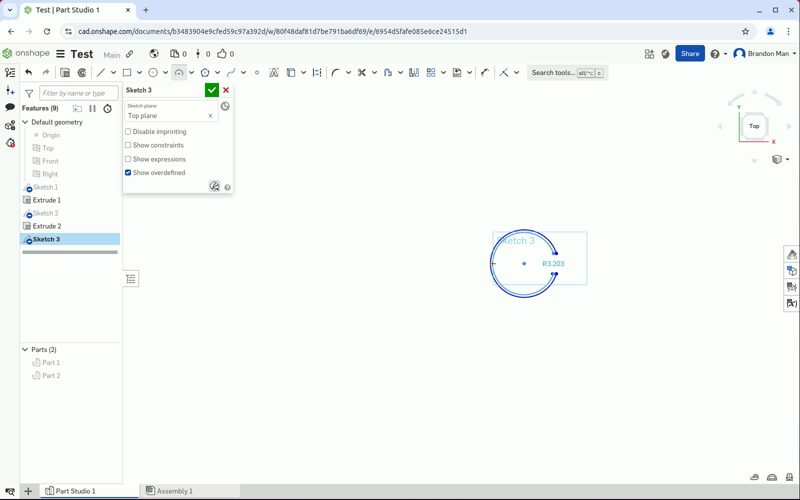
scroll(6)
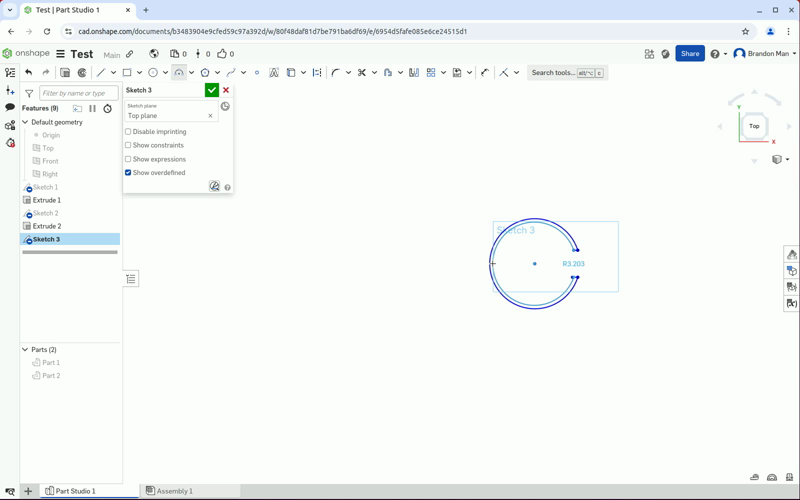
scroll(6)
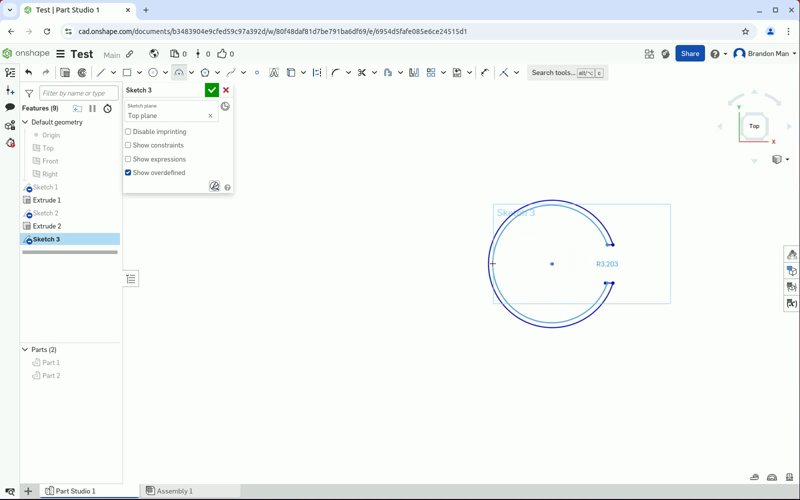
scroll(6)
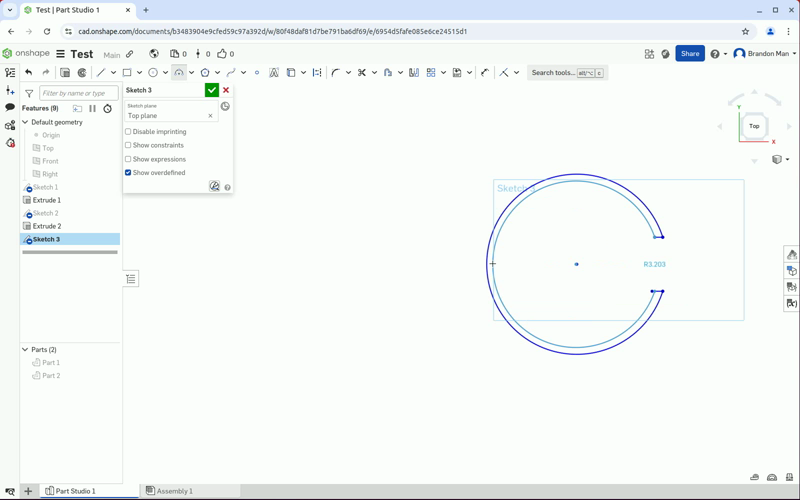
scroll(6)
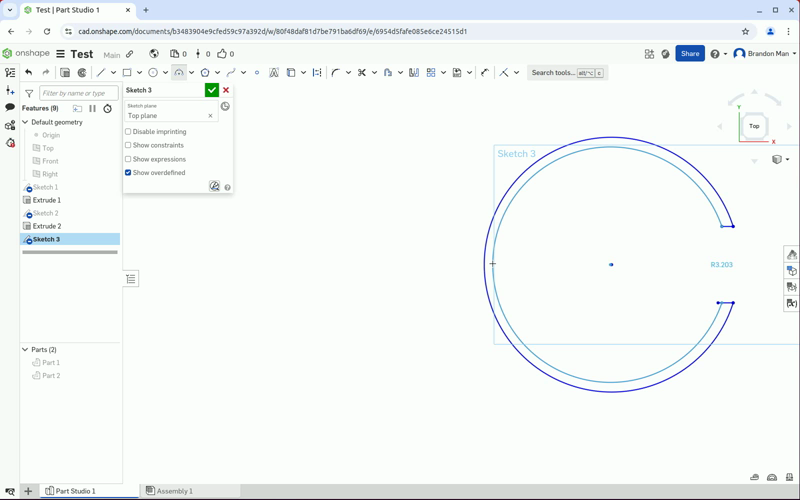
scroll(6)
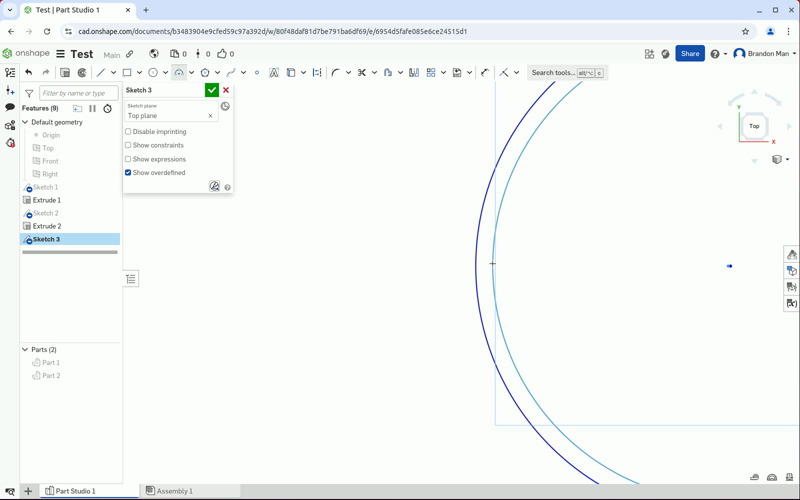
click(492, 263)
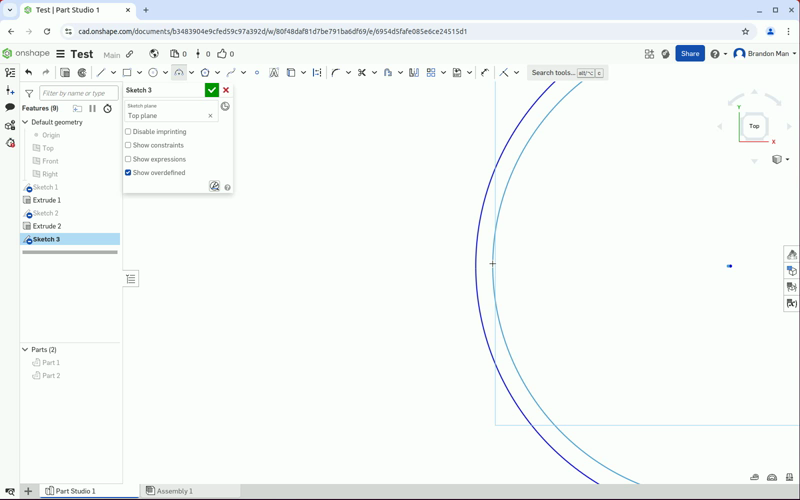
scroll(-6)
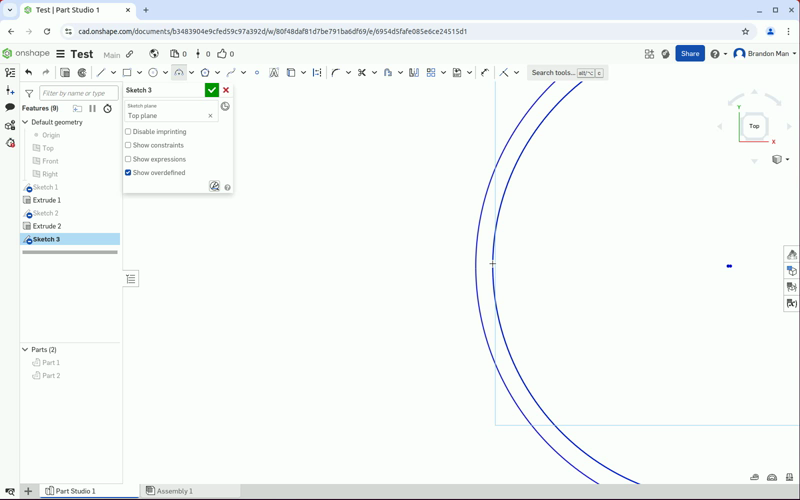
scroll(-6)
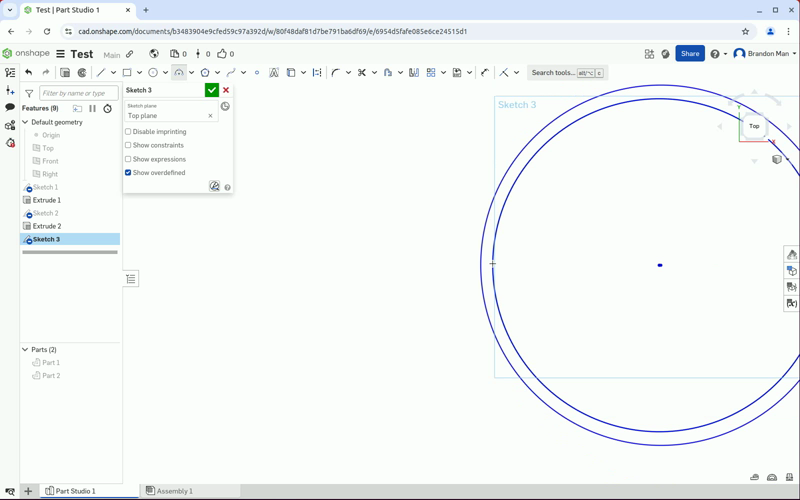
scroll(-6)
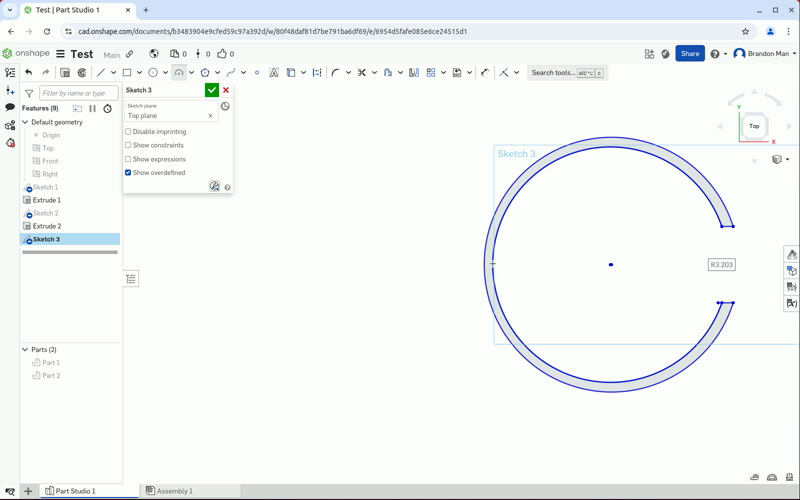
scroll(-6)
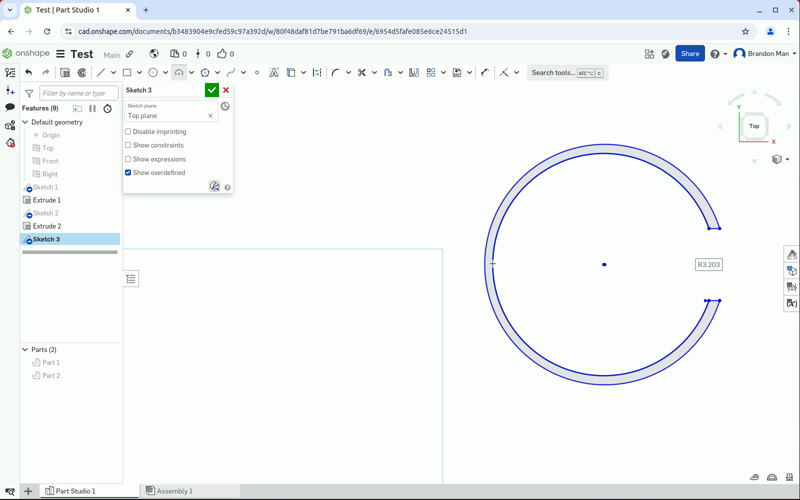
scroll(-6)
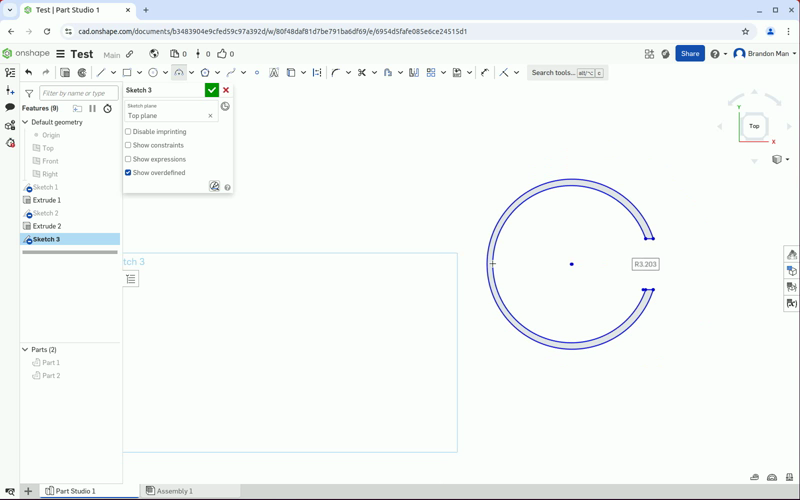
scroll(-6)
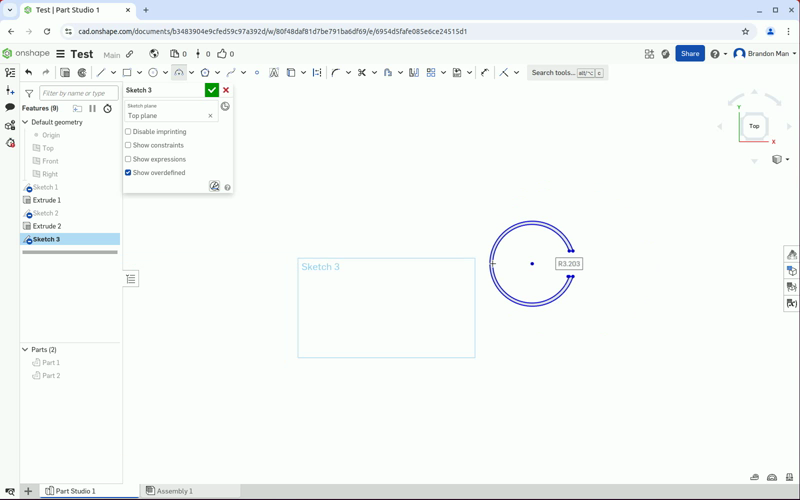
scroll(-6)
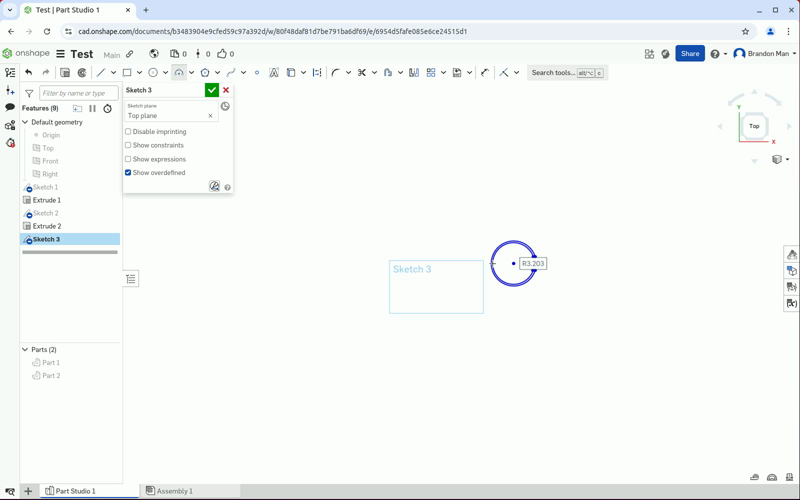
key_up(shift)
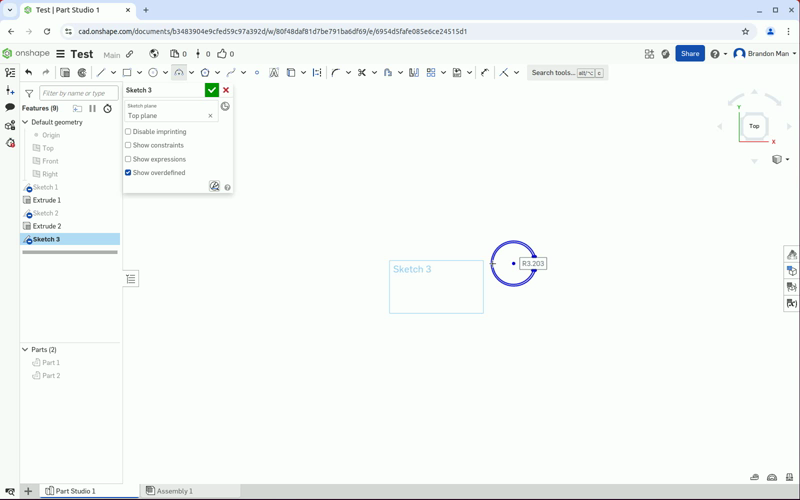
key(esc)
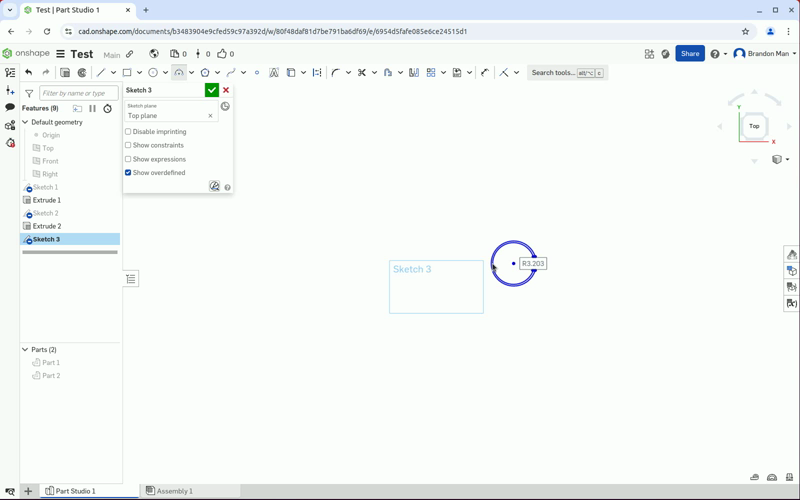
mouse_move(521, 283)
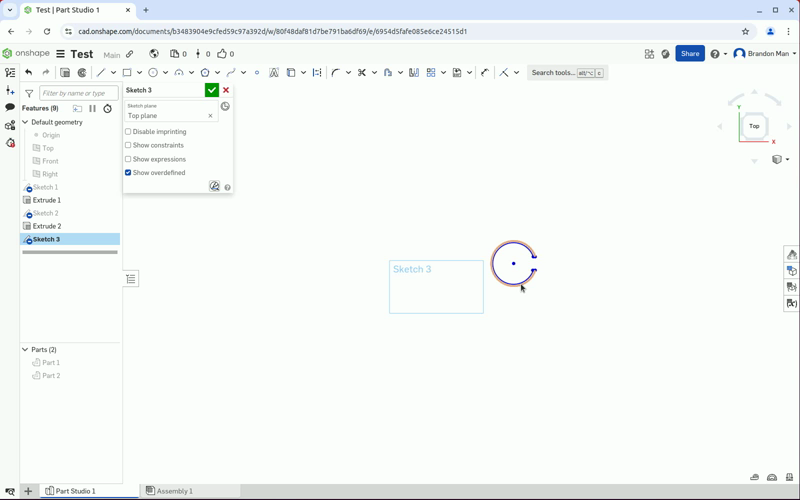
scroll(6)
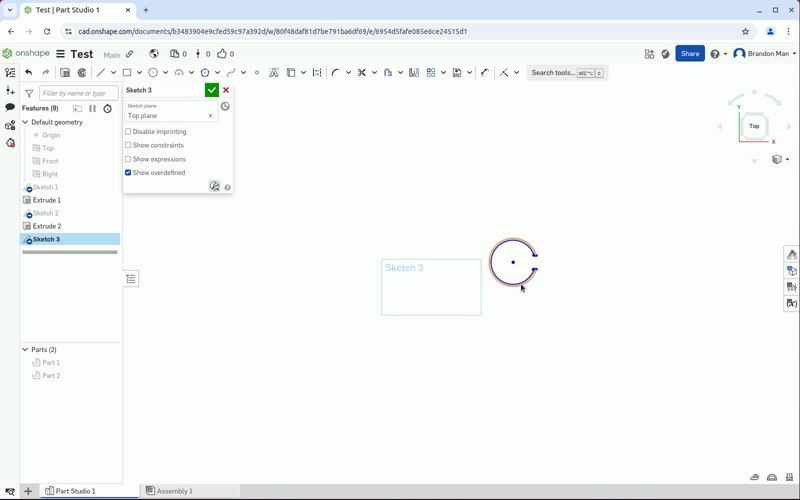
scroll(6)
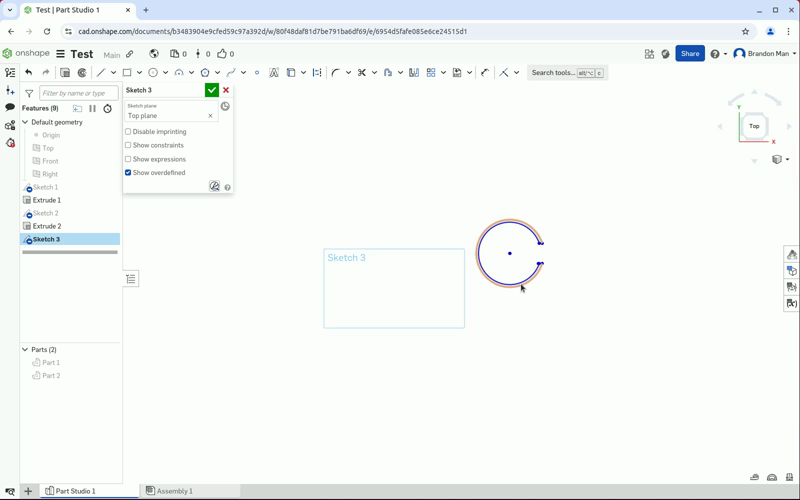
scroll(6)
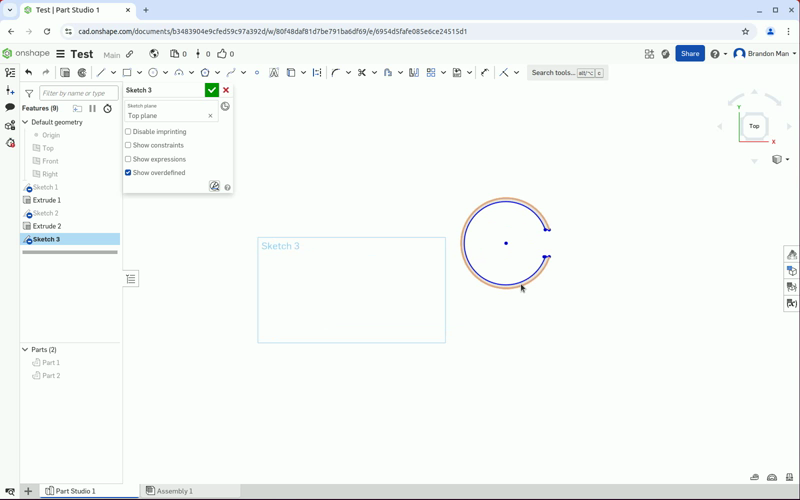
scroll(6)
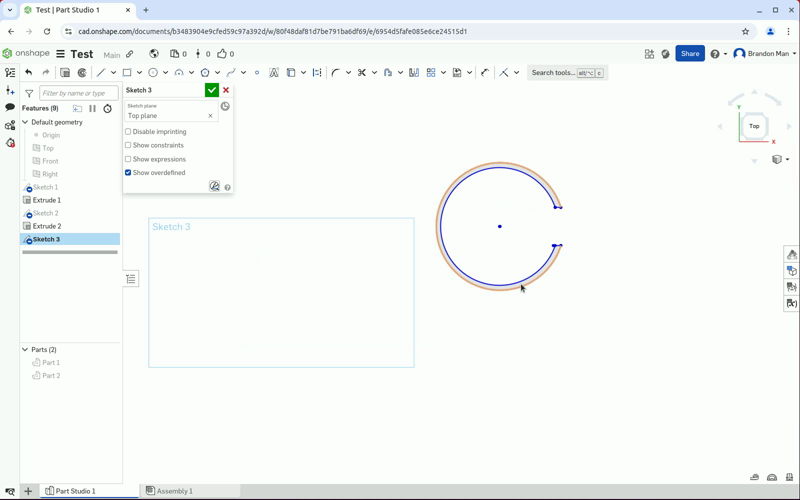
scroll(6)
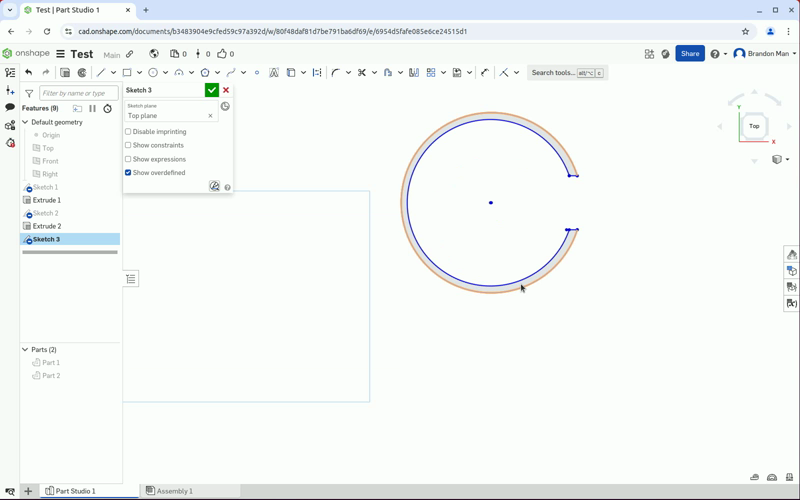
scroll(6)
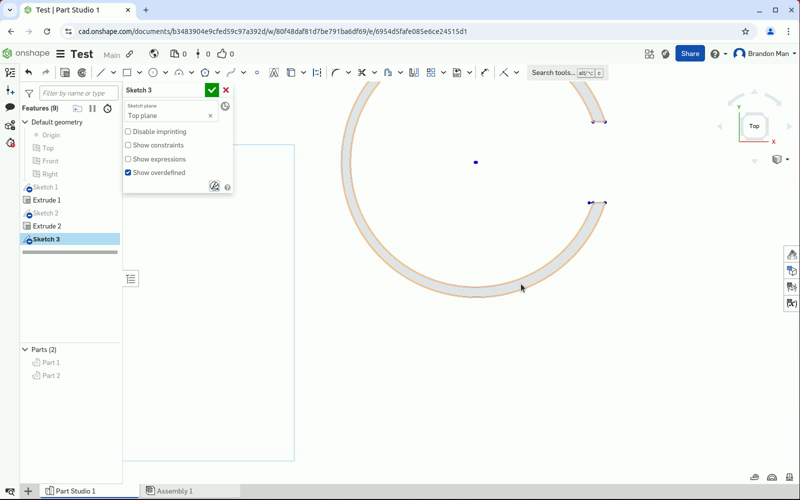
scroll(6)
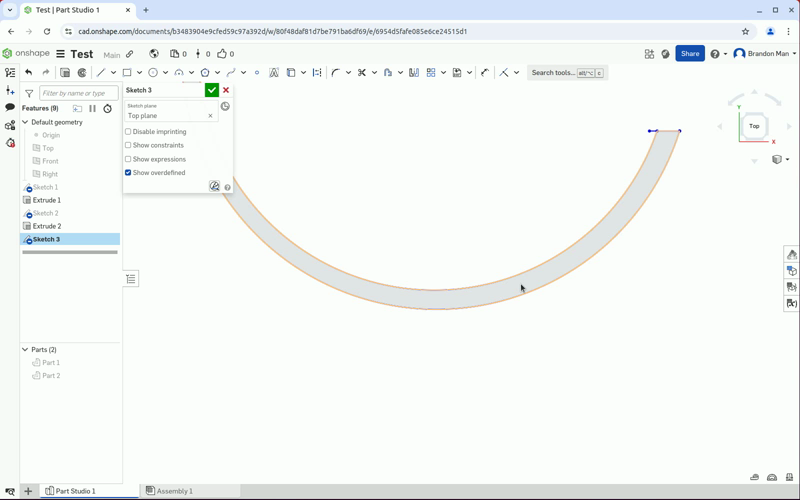
click(521, 283)
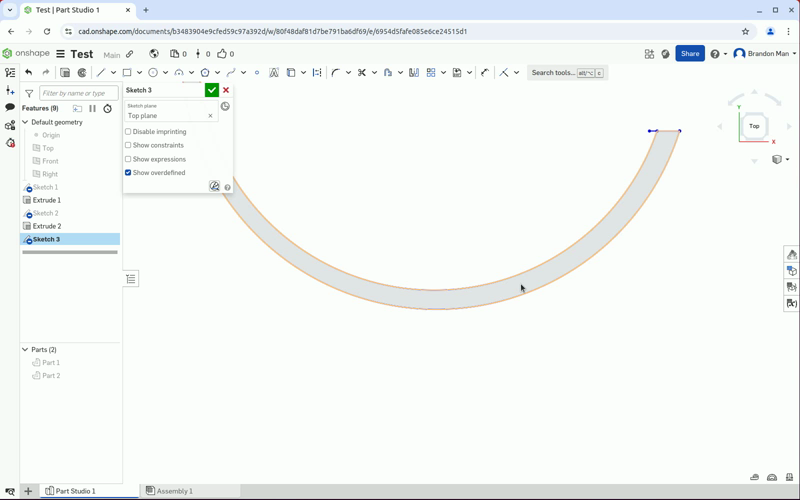
scroll(-6)
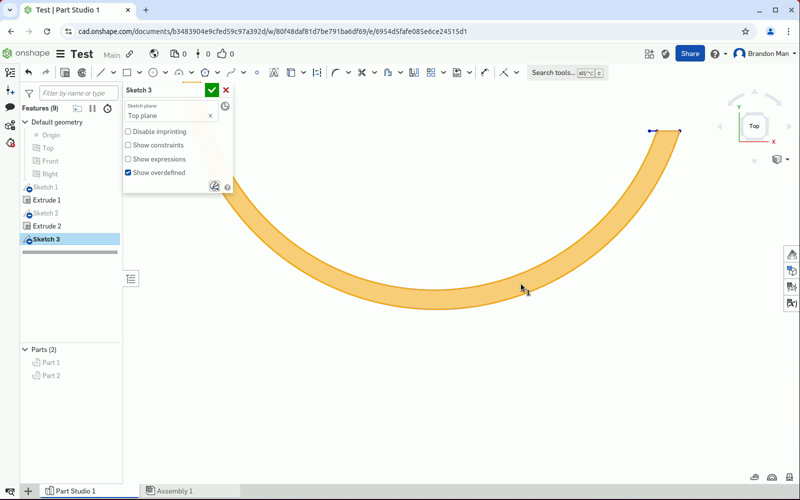
scroll(-6)
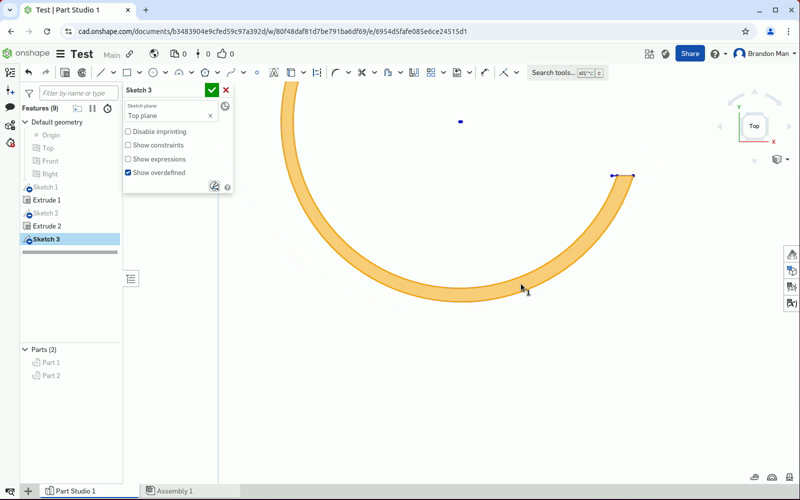
scroll(-6)
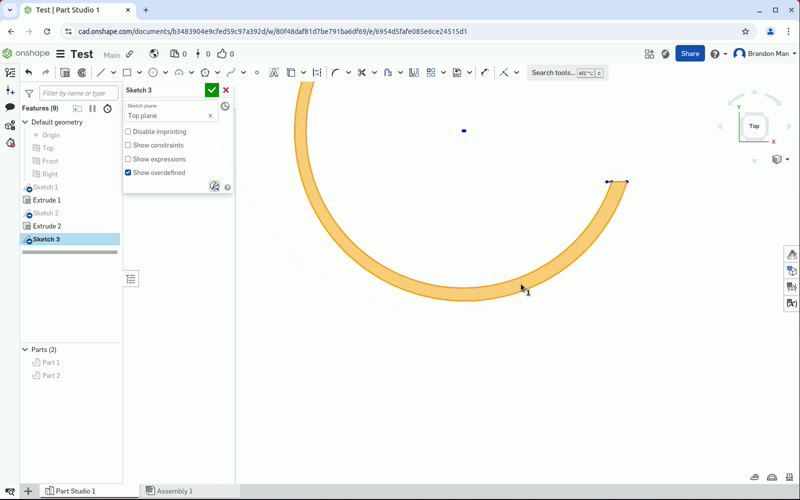
scroll(-6)
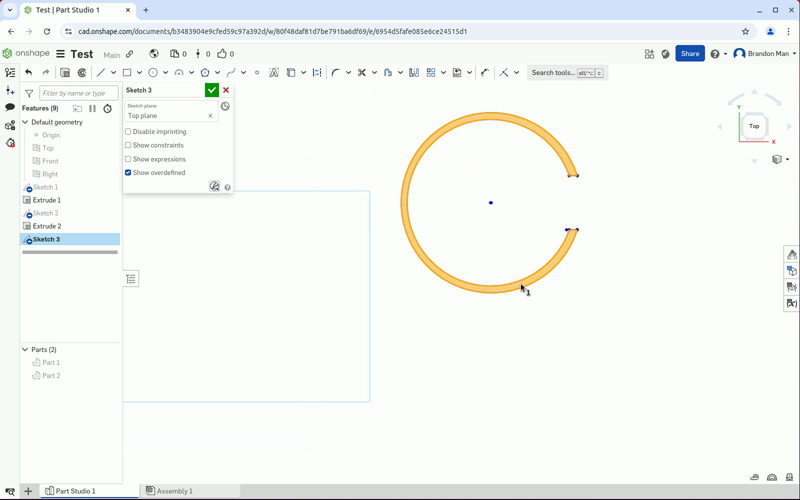
scroll(-6)
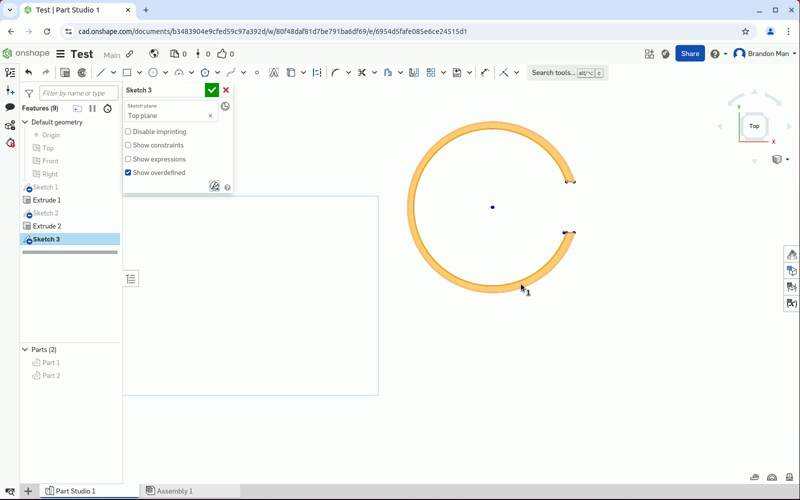
scroll(-6)
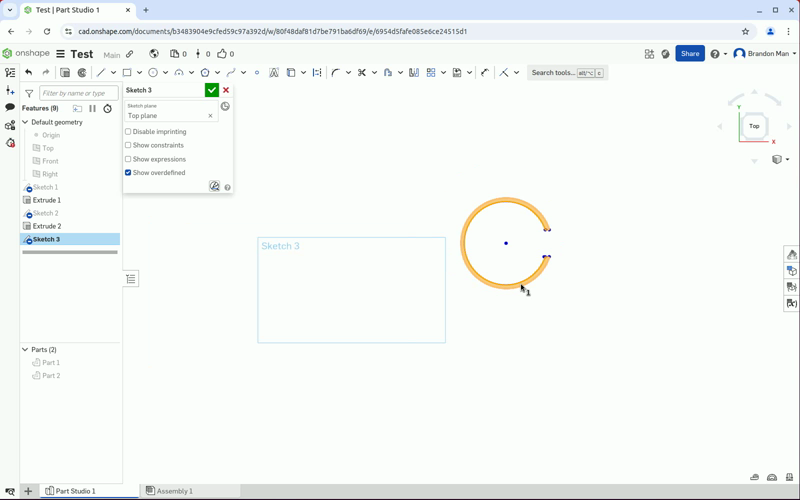
scroll(-6)
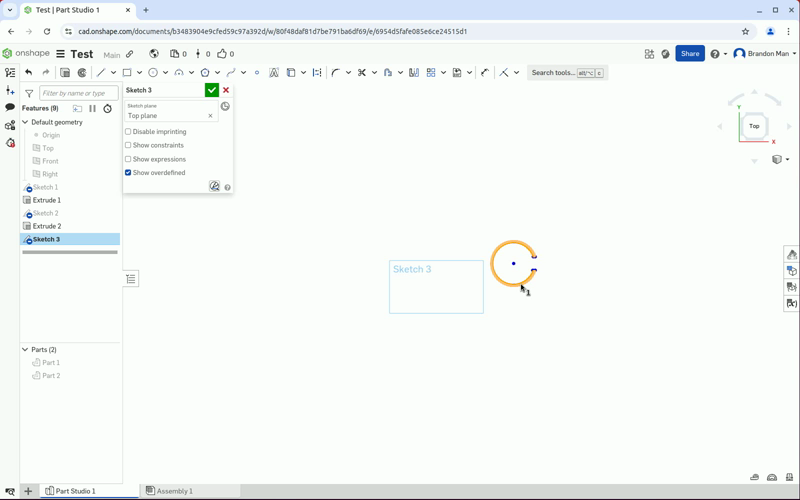
mouse_move(73, 352)
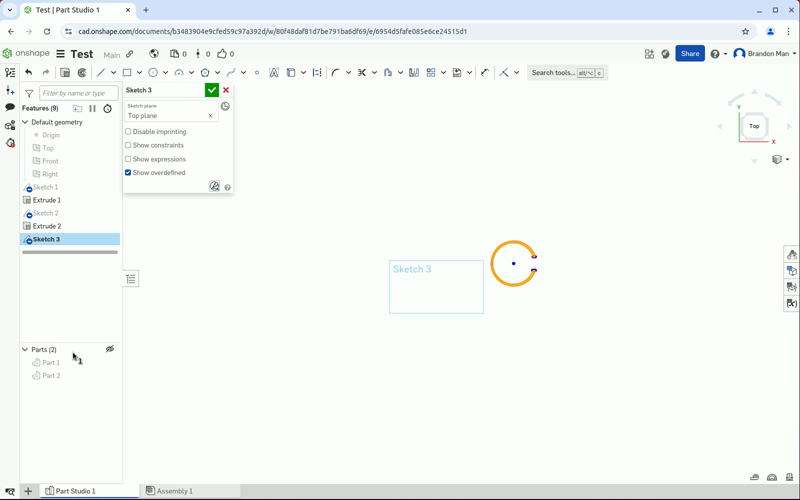
key(shift+y)
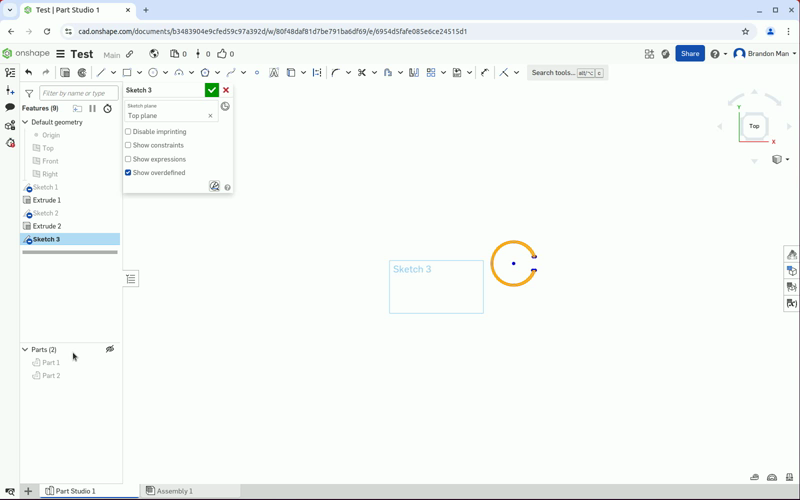
key(shift+e)
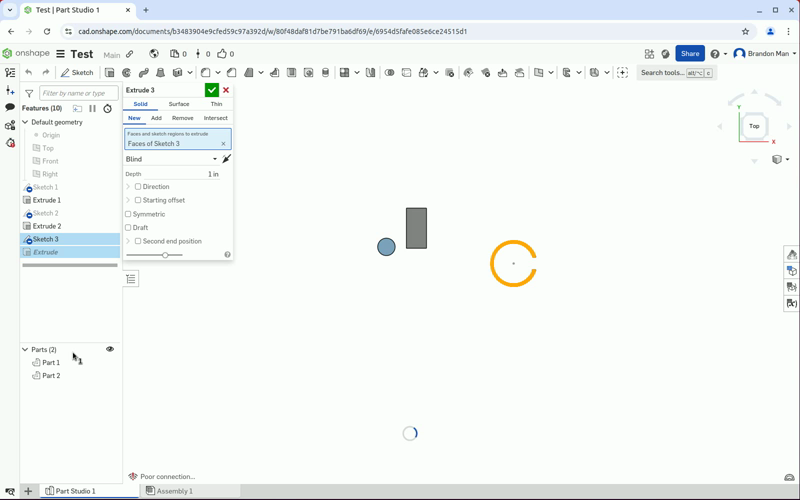
mouse_move(143, 106)
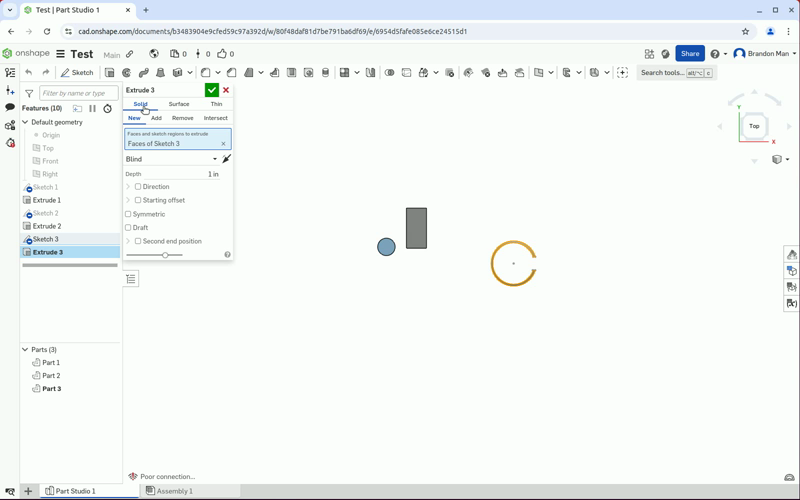
click(143, 106)
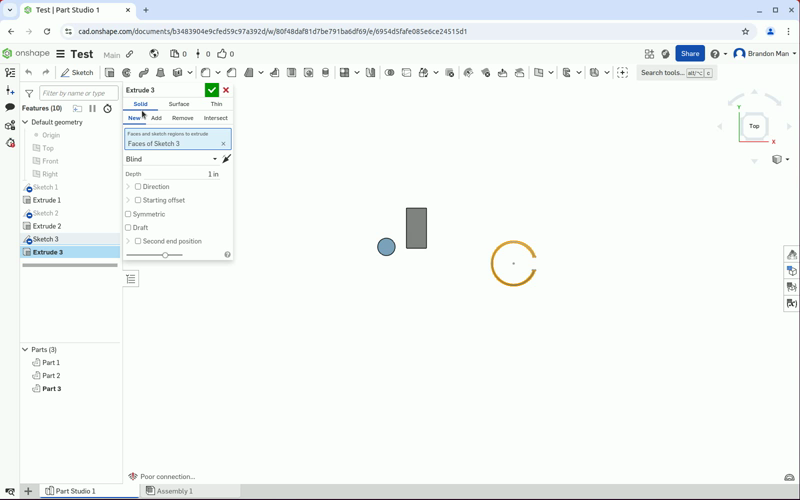
mouse_move(137, 120)
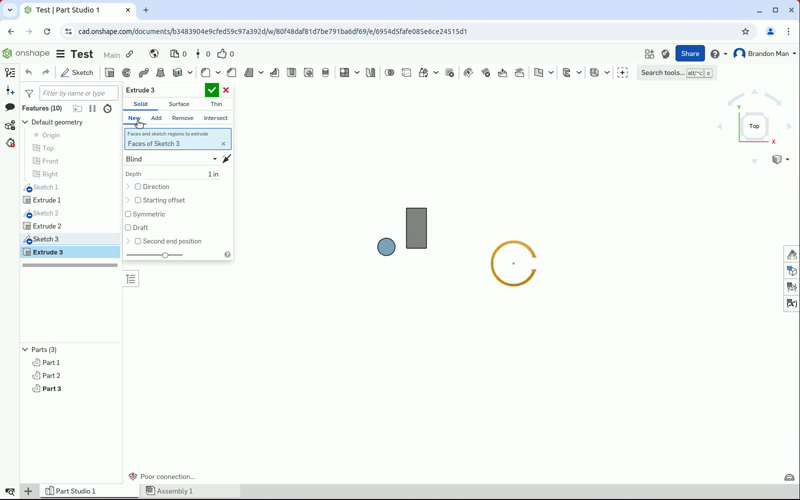
click(137, 120)
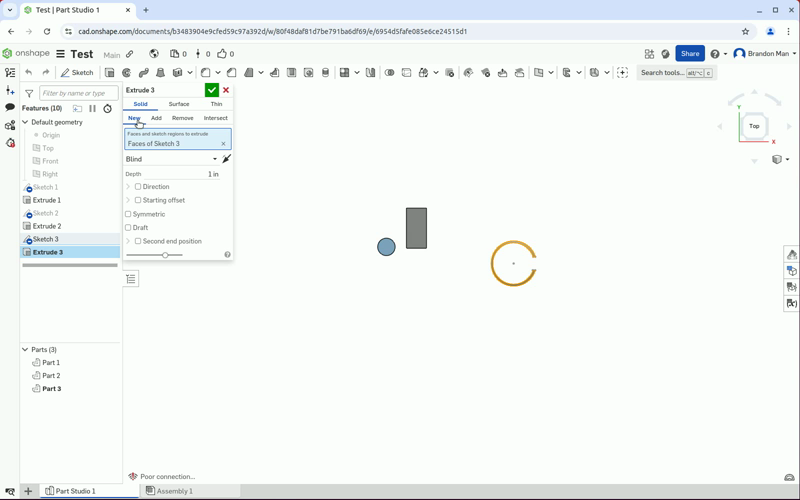
key(tab, 4)
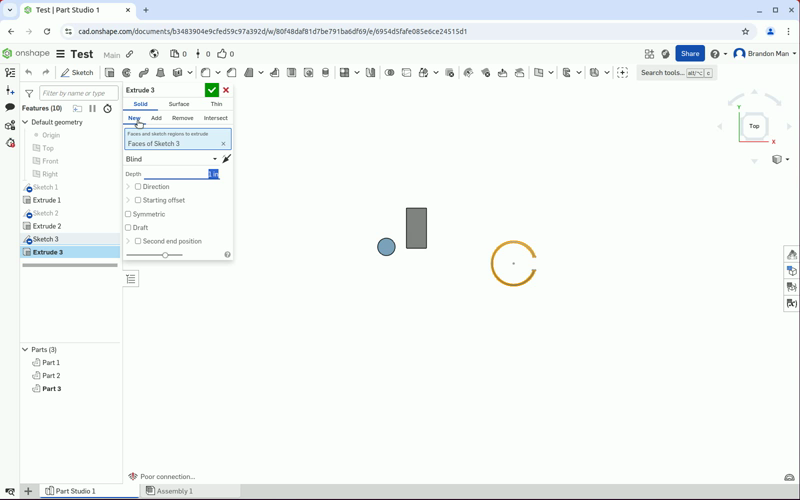
text(0.241)
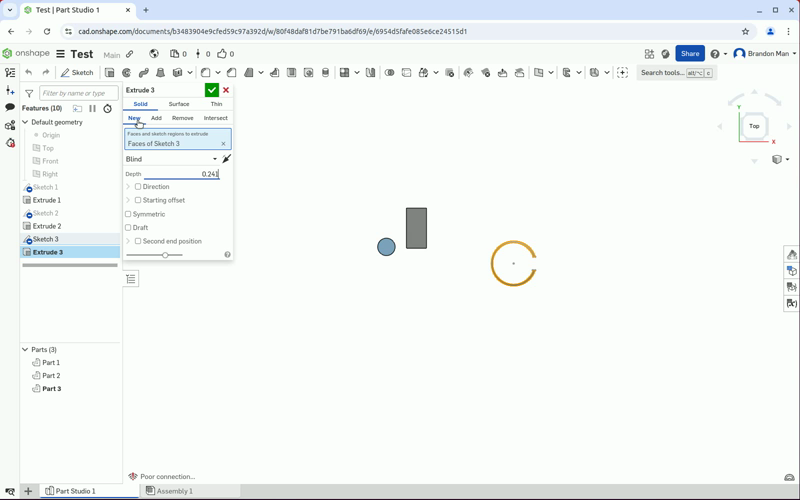
key(enter)
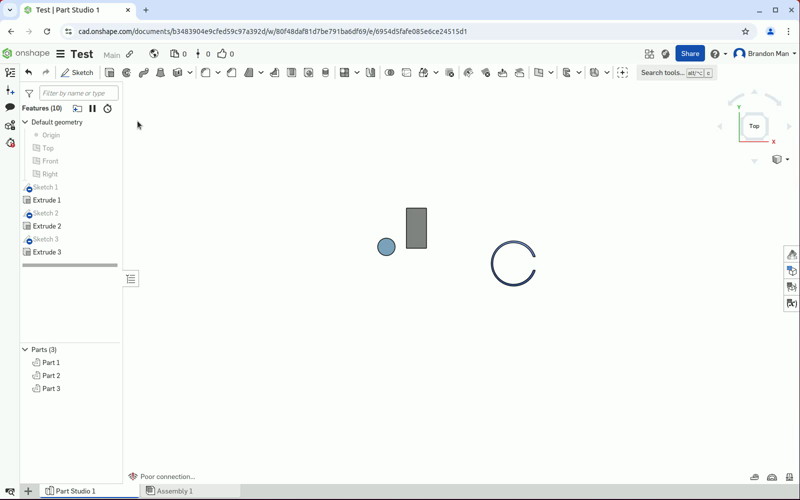
key(shift+h)
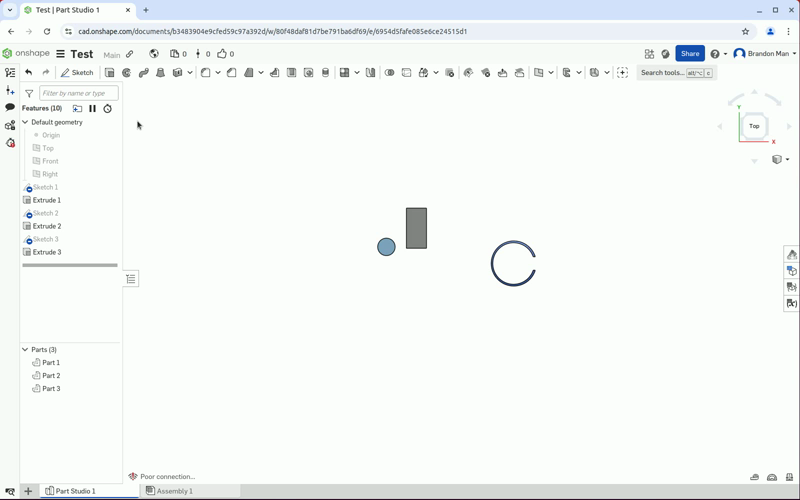
key(shift+h)
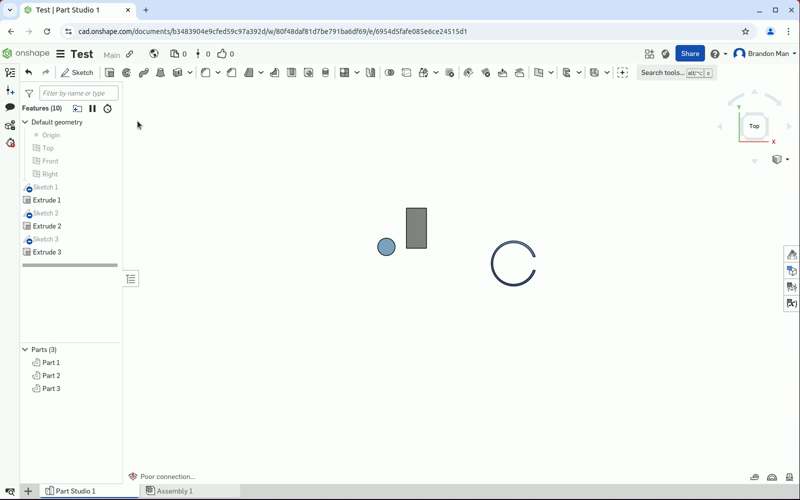
mouse_move(73, 189)
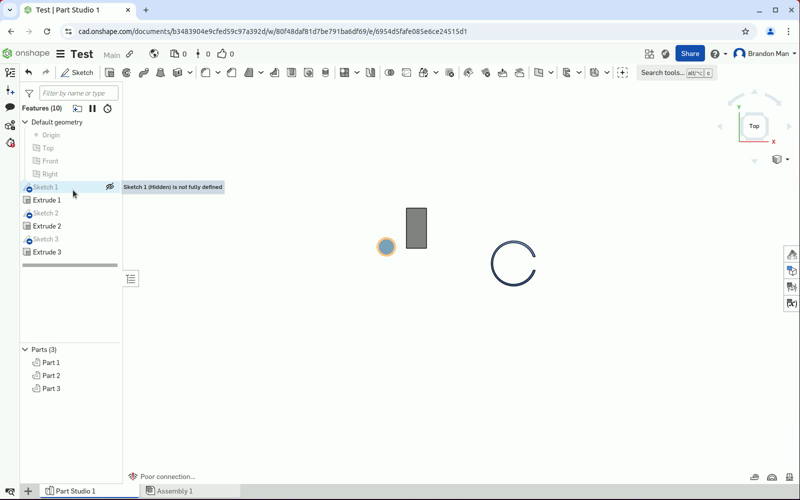
click(73, 189)
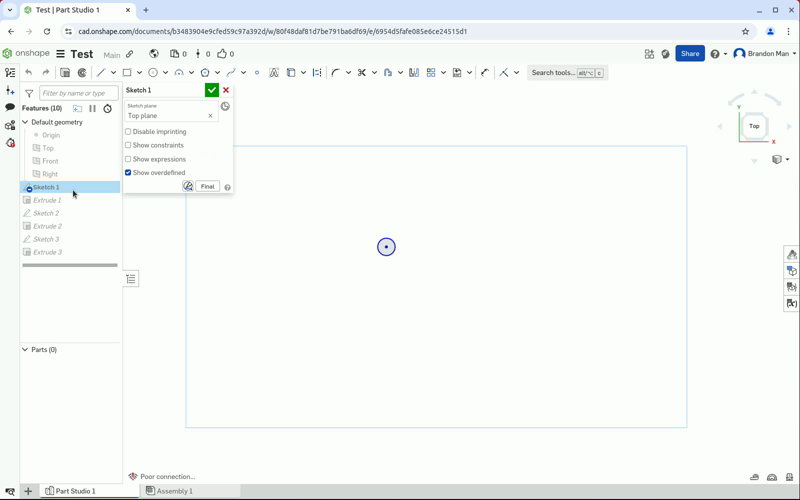
mouse_move(229, 92)
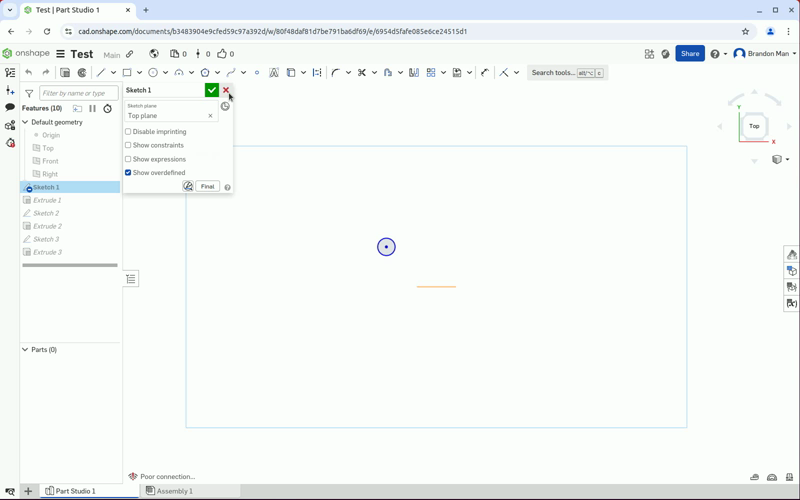
click(229, 92)
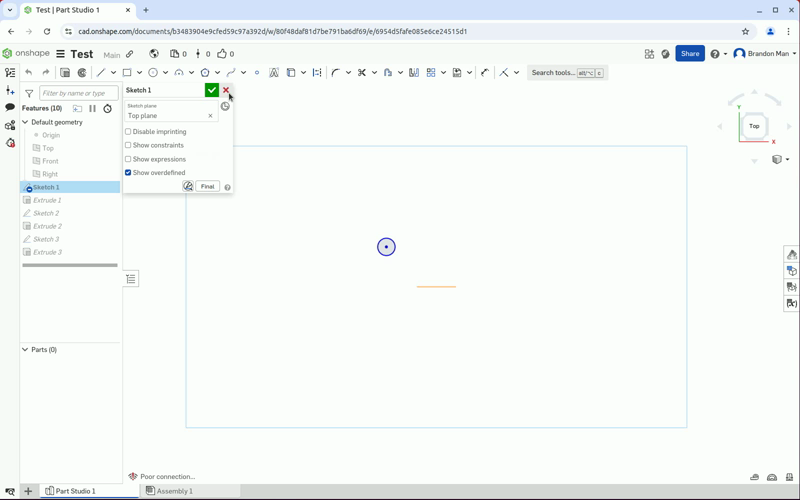
key(shift+s)
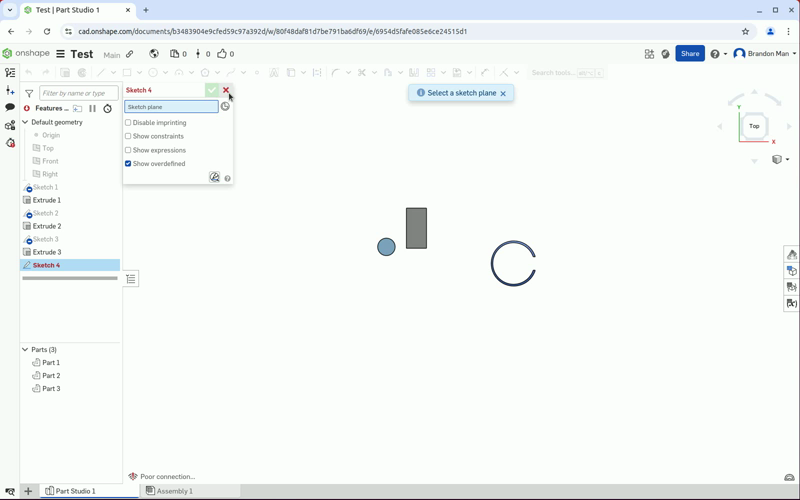
mouse_move(73, 150)
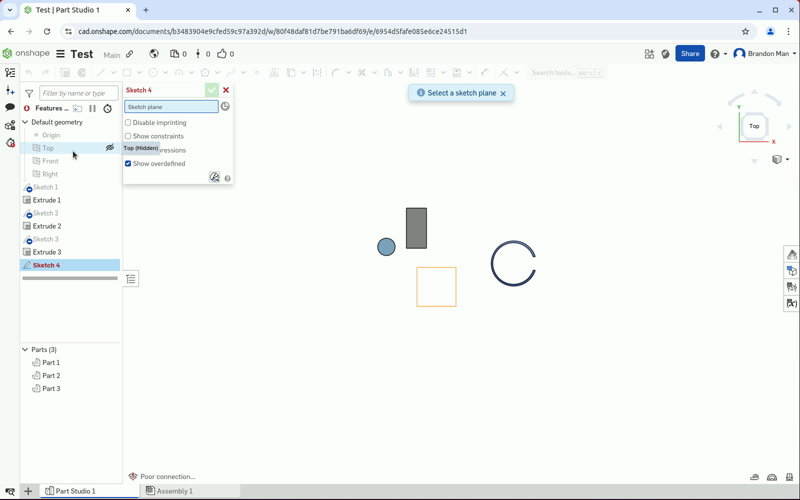
click(73, 150)
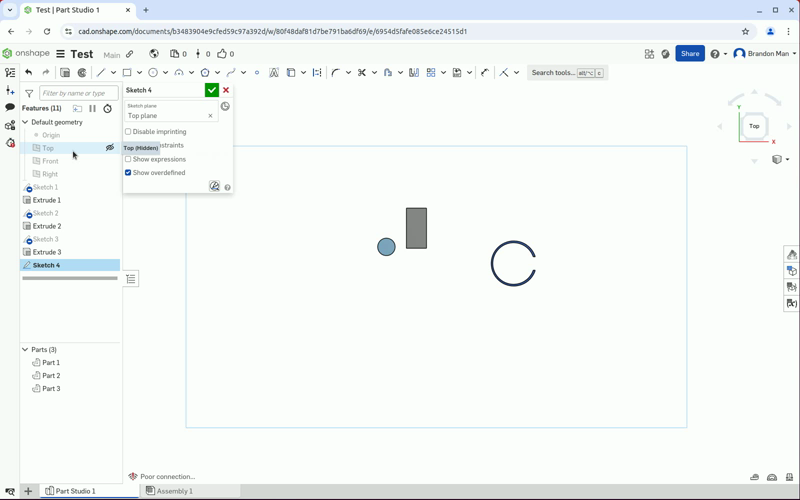
mouse_move(73, 352)
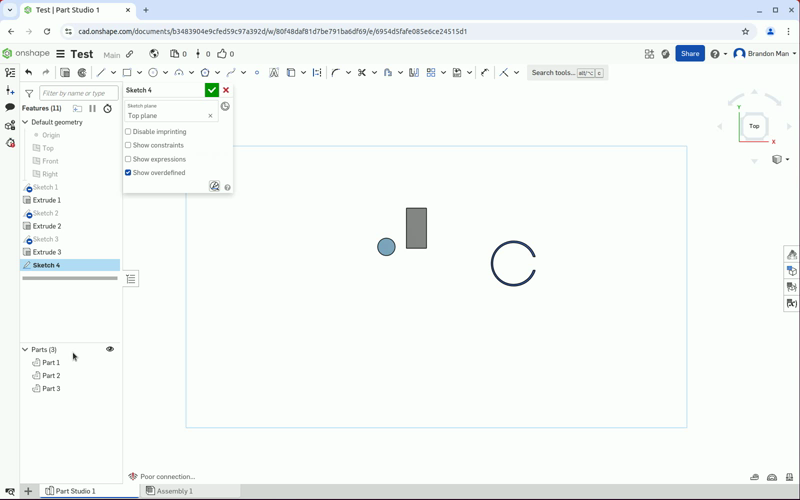
key(y)
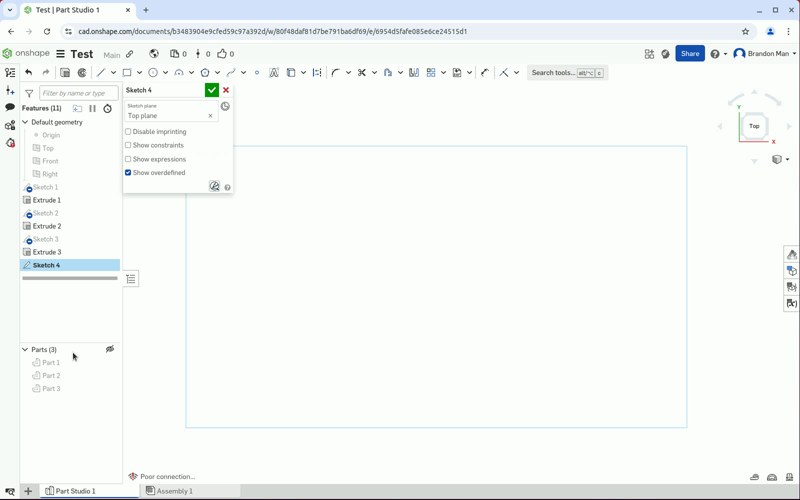
key(c)
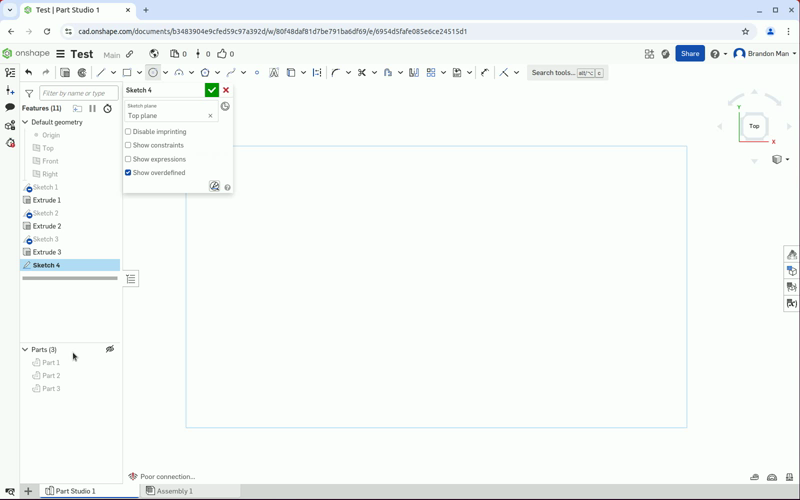
key_down(shift)
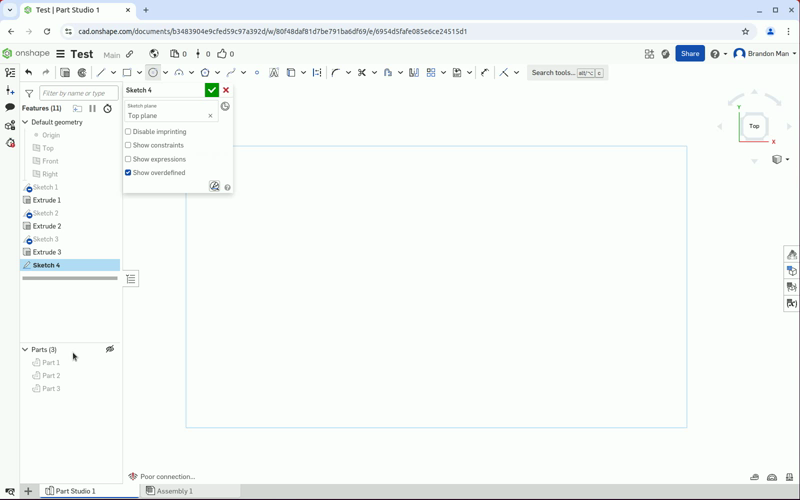
mouse_move(481, 190)
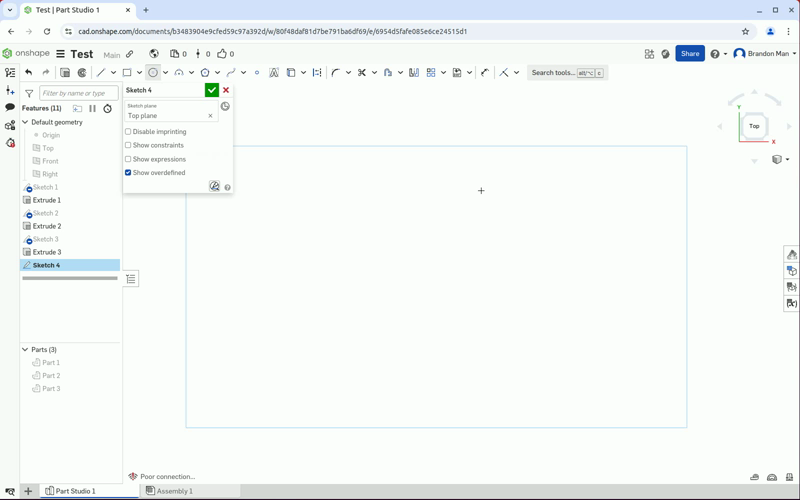
click(481, 190)
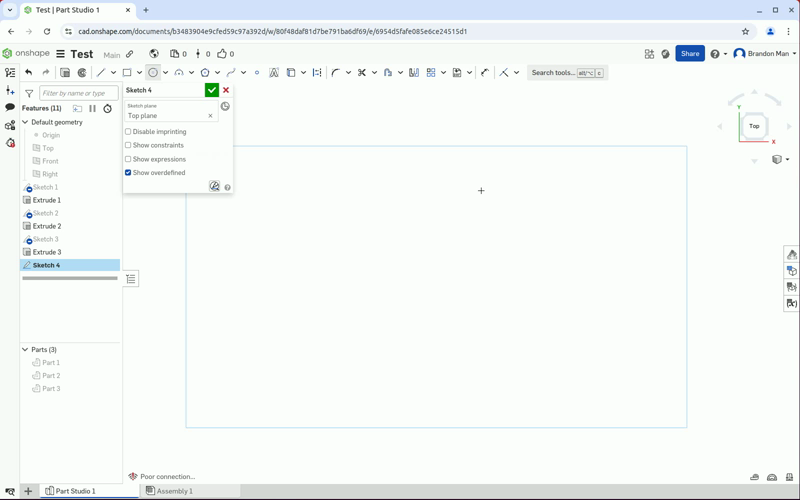
key_up(shift)
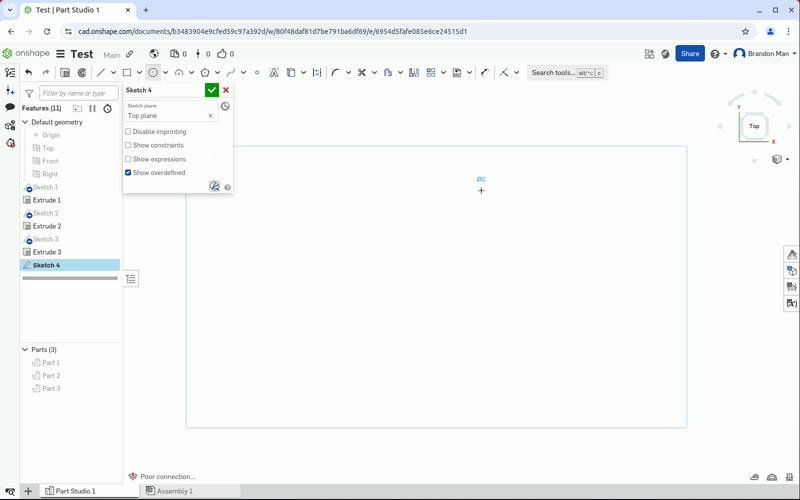
mouse_move(501, 190)
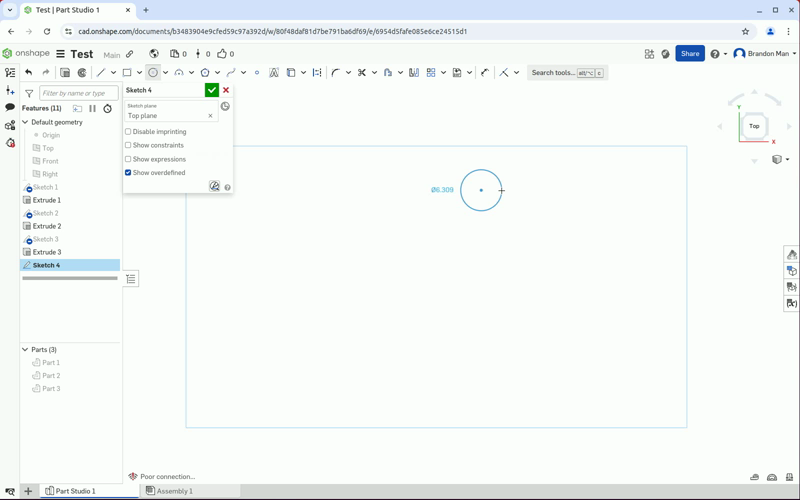
click(501, 190)
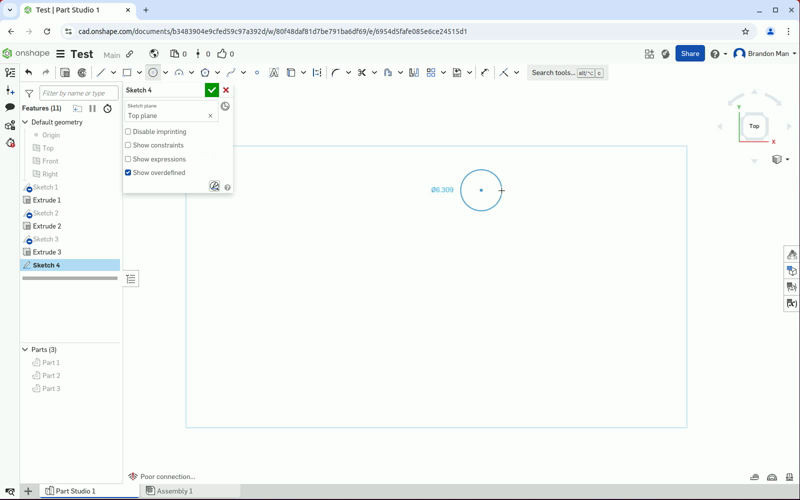
key(esc)
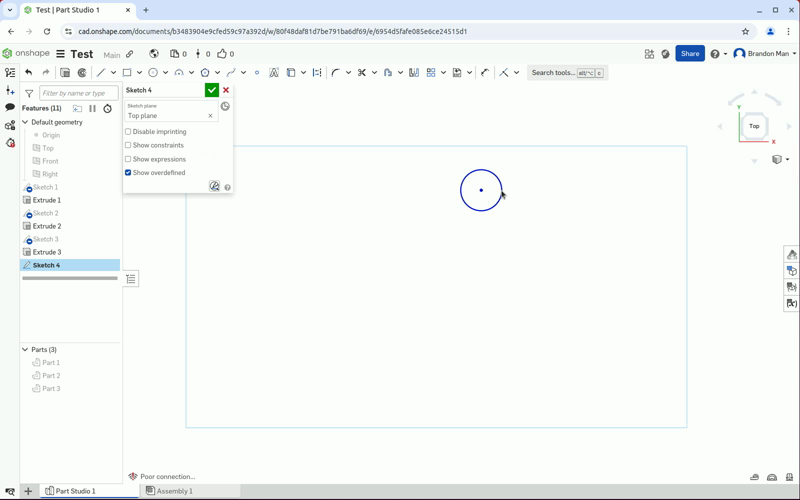
mouse_move(463, 190)
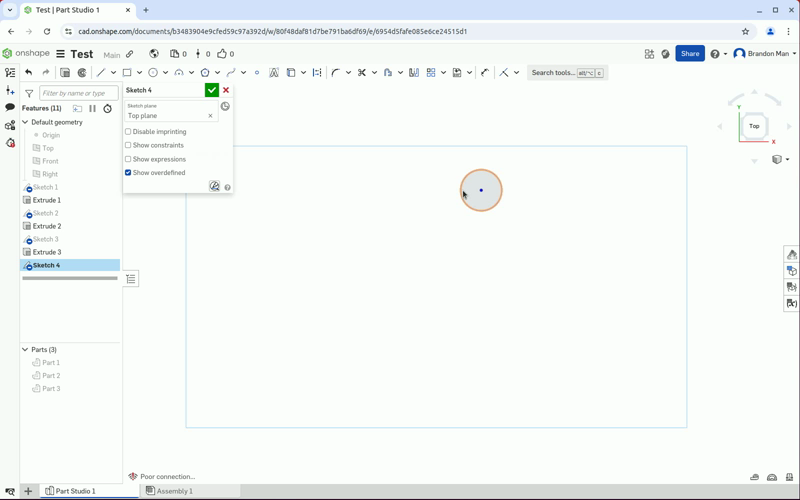
scroll(6)
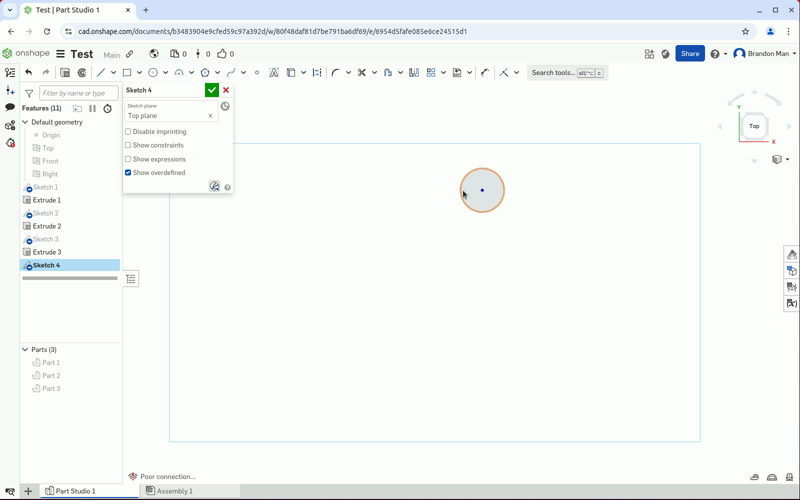
scroll(6)
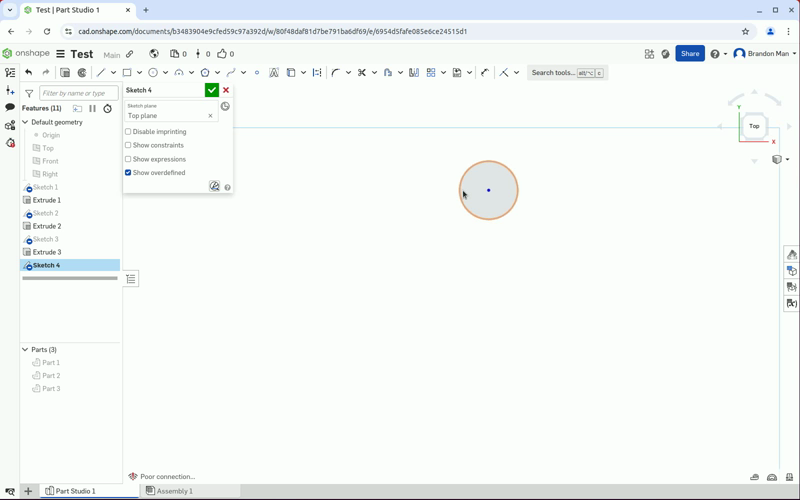
scroll(6)
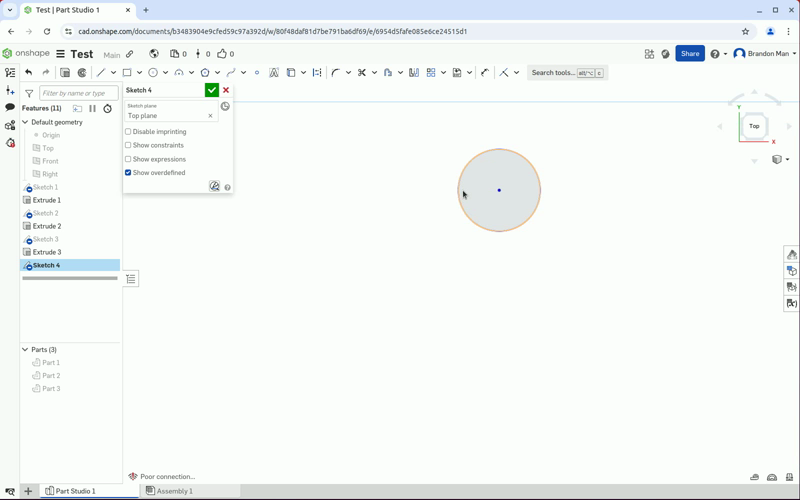
scroll(6)
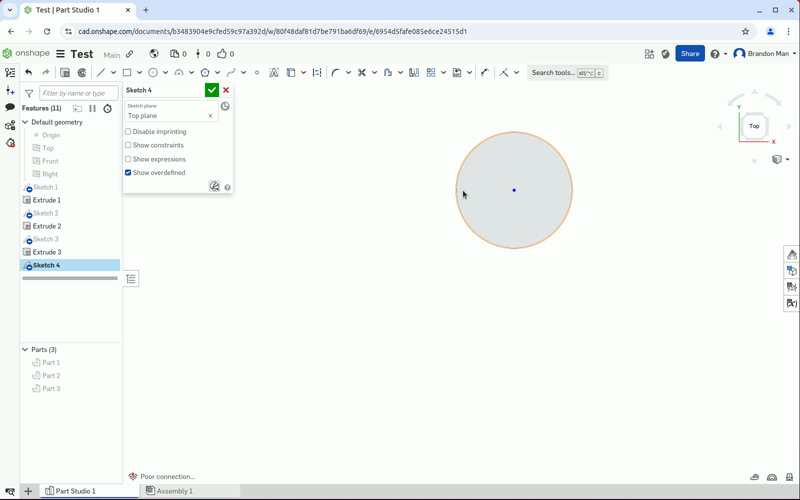
scroll(6)
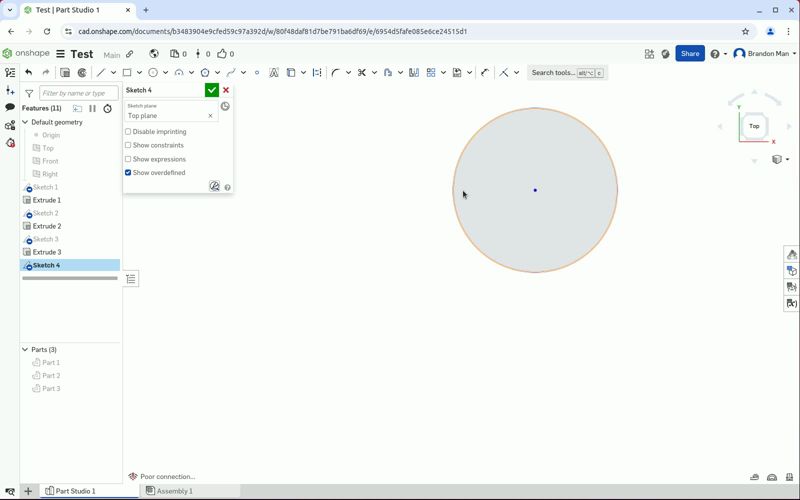
scroll(6)
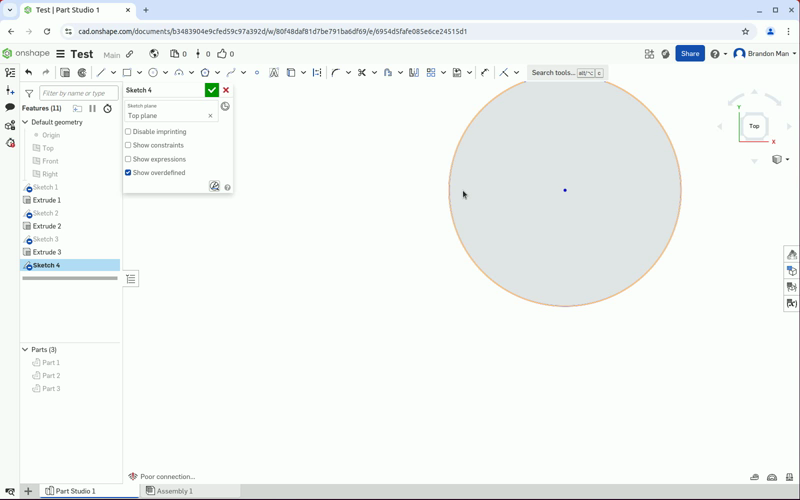
scroll(6)
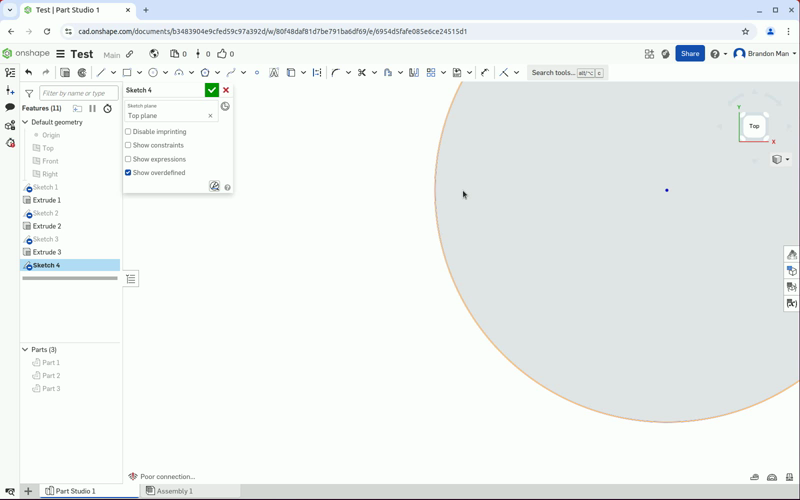
click(463, 190)
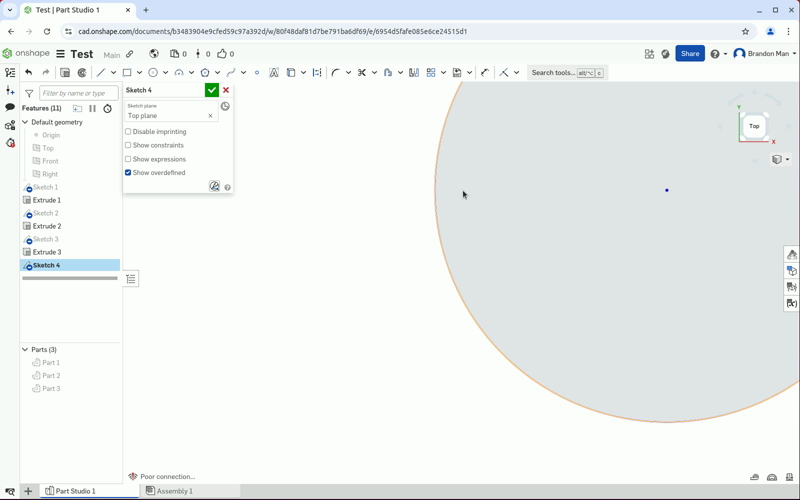
scroll(-6)
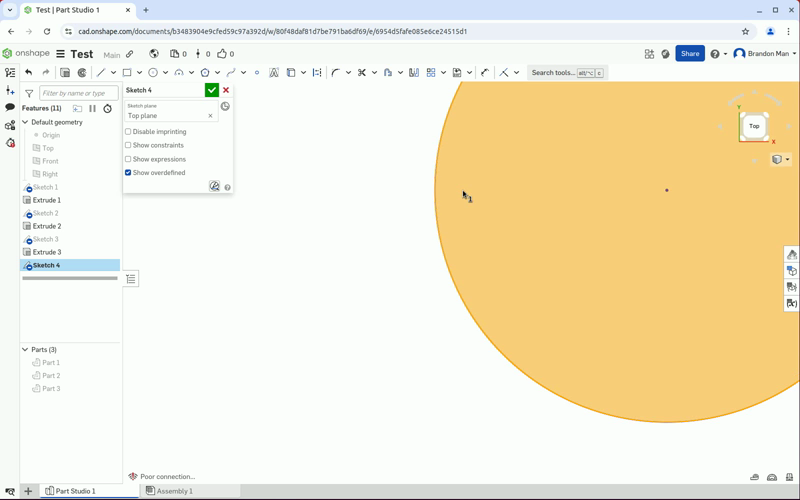
scroll(-6)
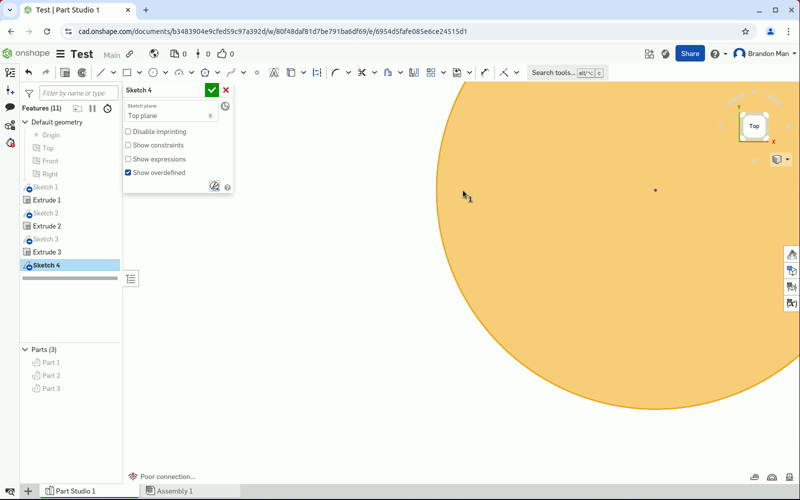
scroll(-6)
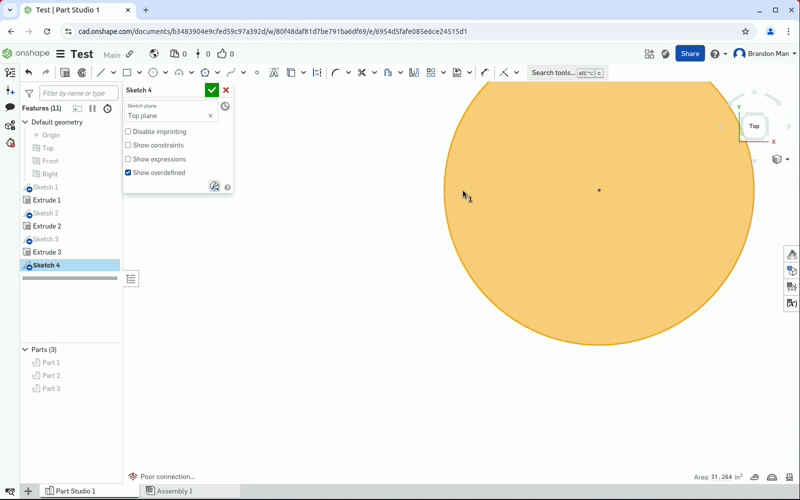
scroll(-6)
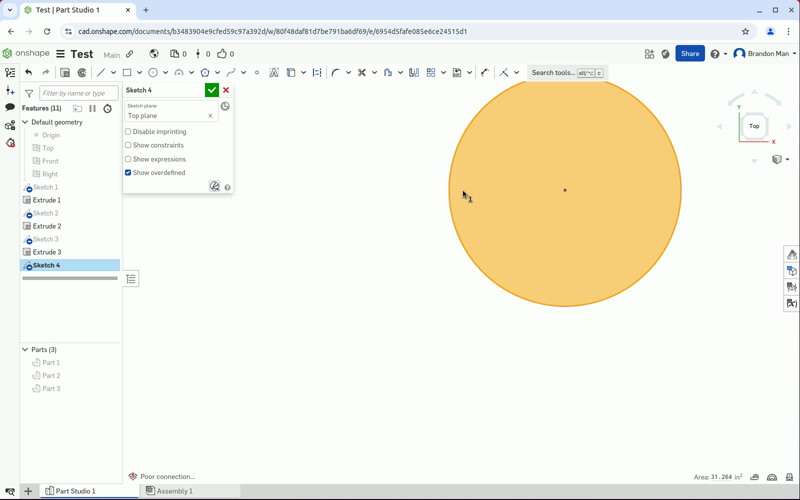
scroll(-6)
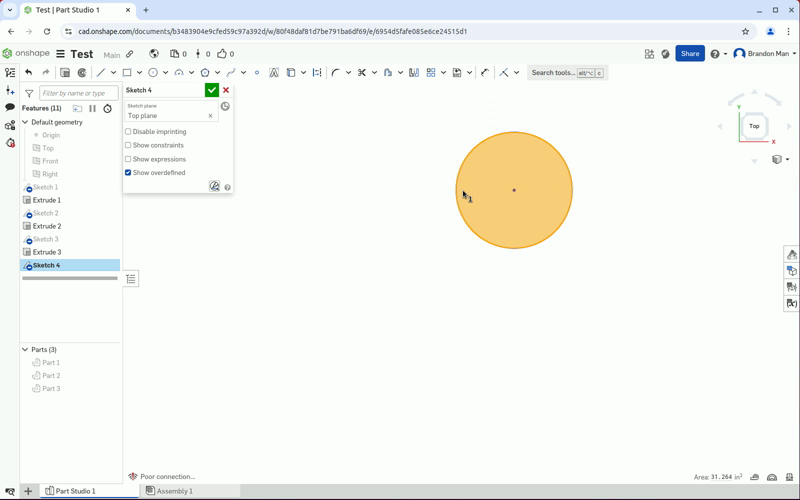
scroll(-6)
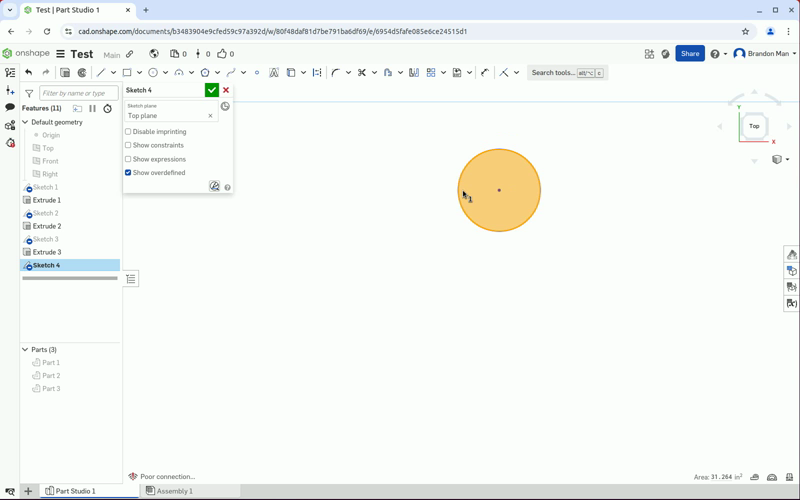
scroll(-6)
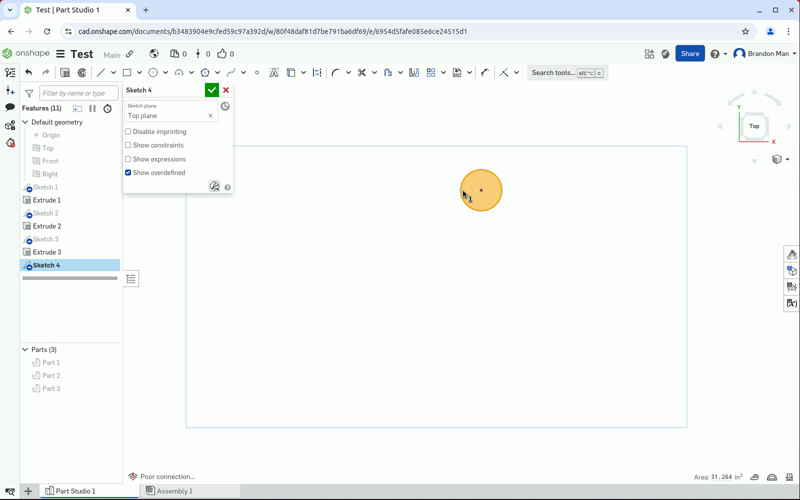
mouse_move(73, 352)
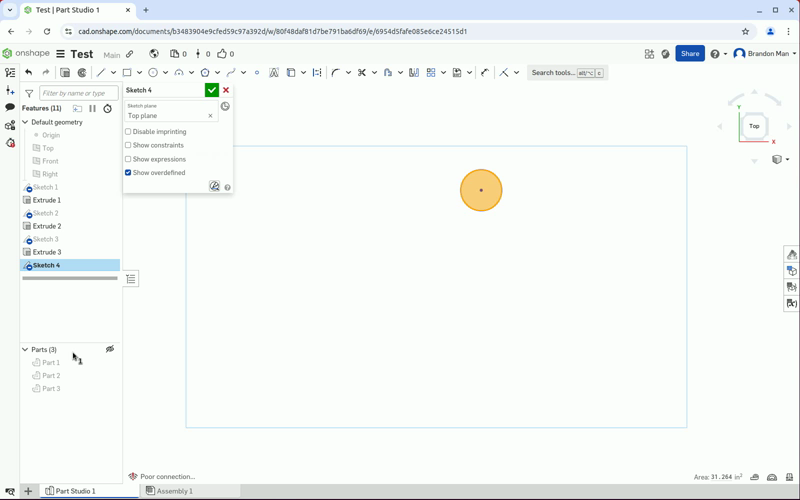
key(shift+y)
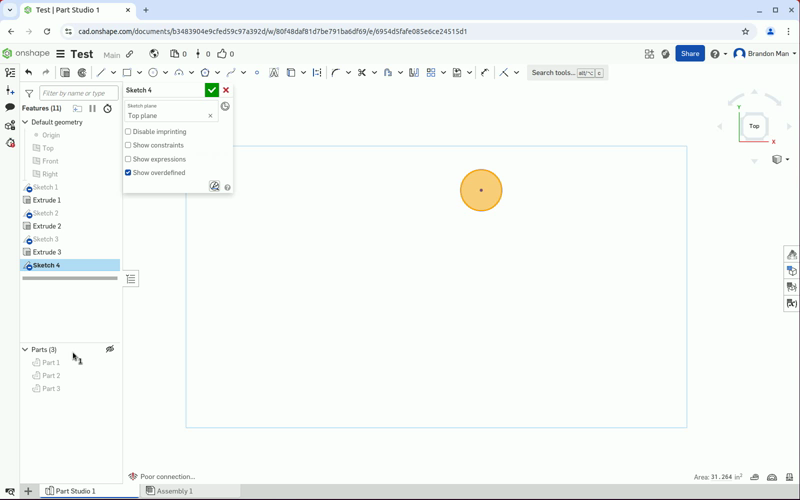
key(shift+e)
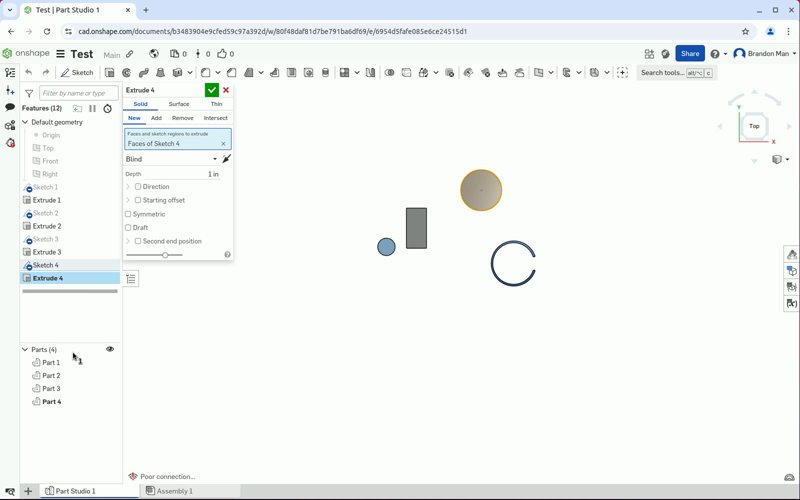
mouse_move(143, 106)
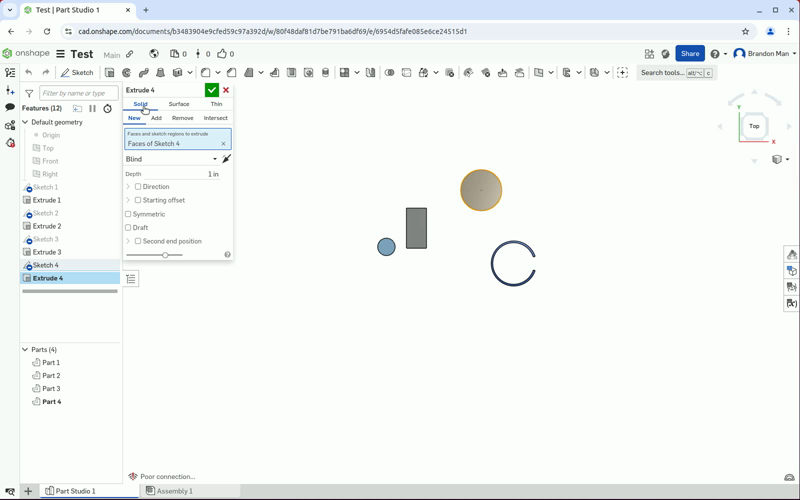
click(143, 106)
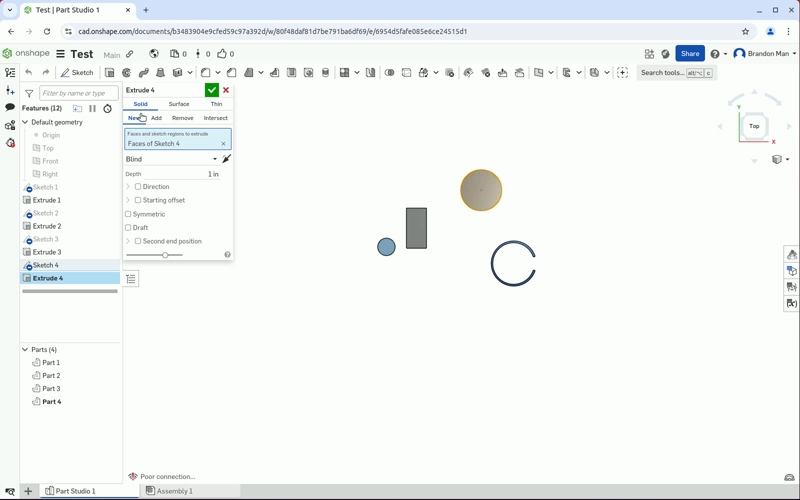
mouse_move(137, 120)
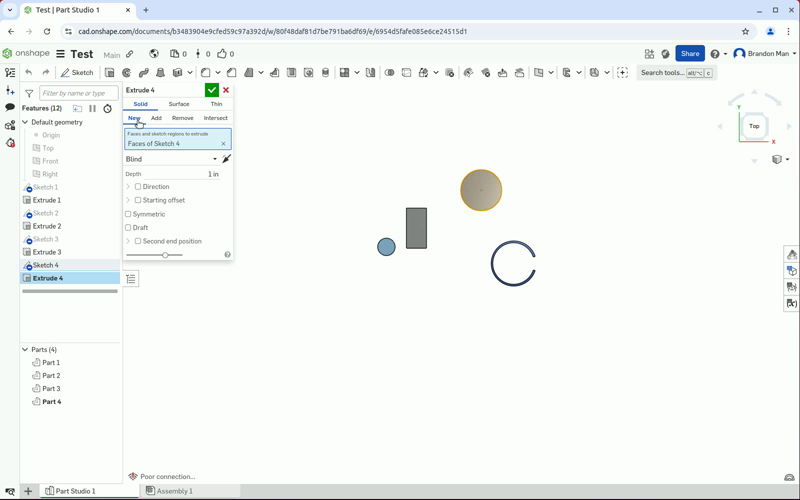
click(137, 120)
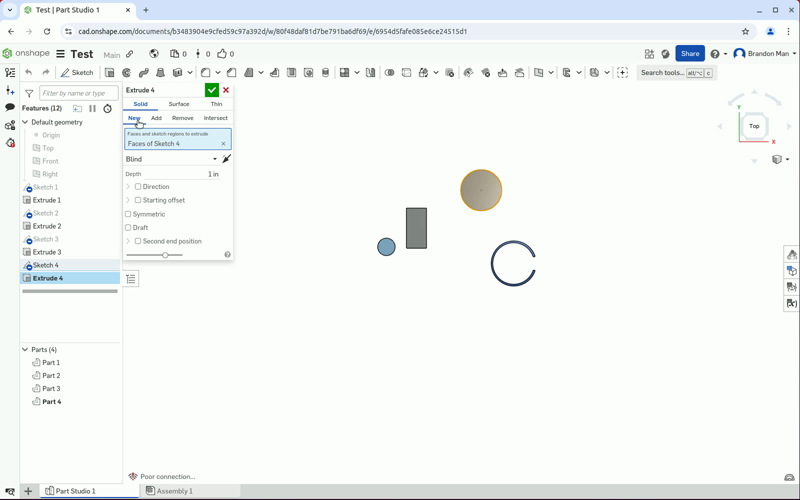
key(tab, 4)
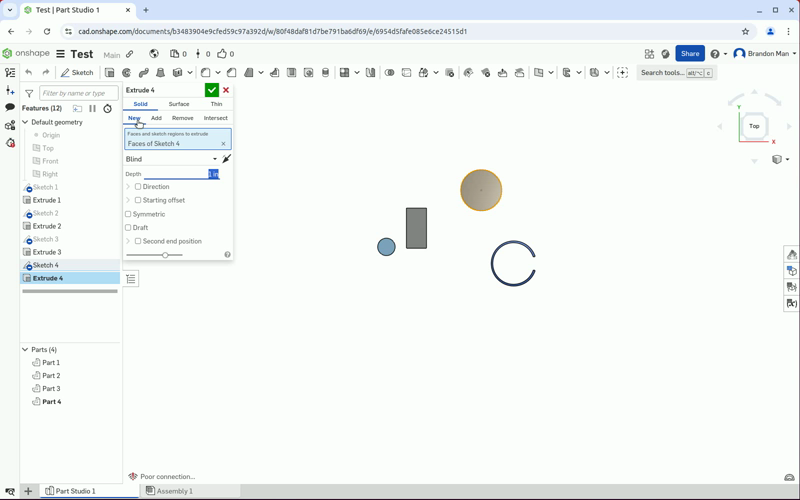
text(-0.241)
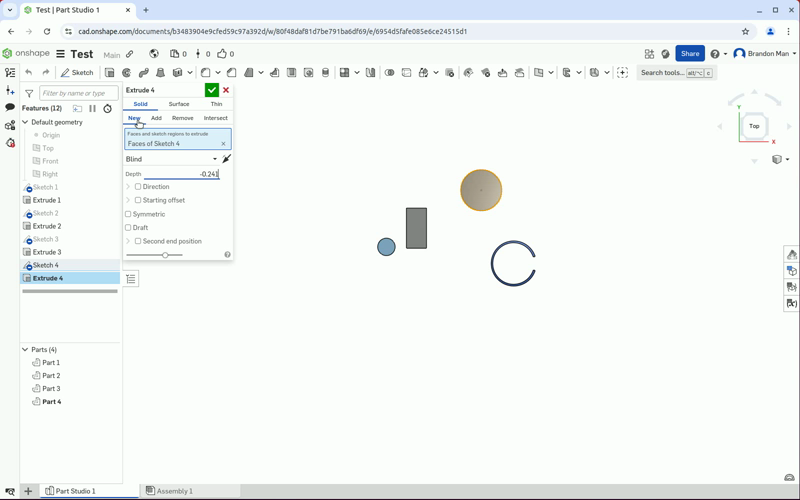
key(enter)
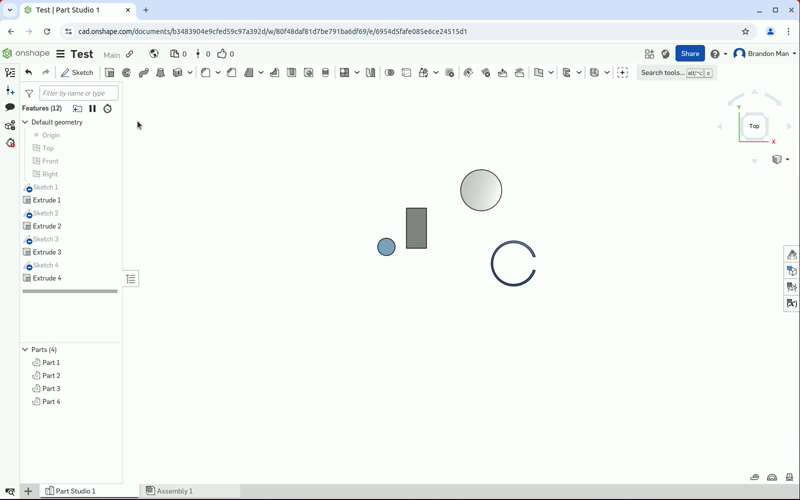
key(shift+h)
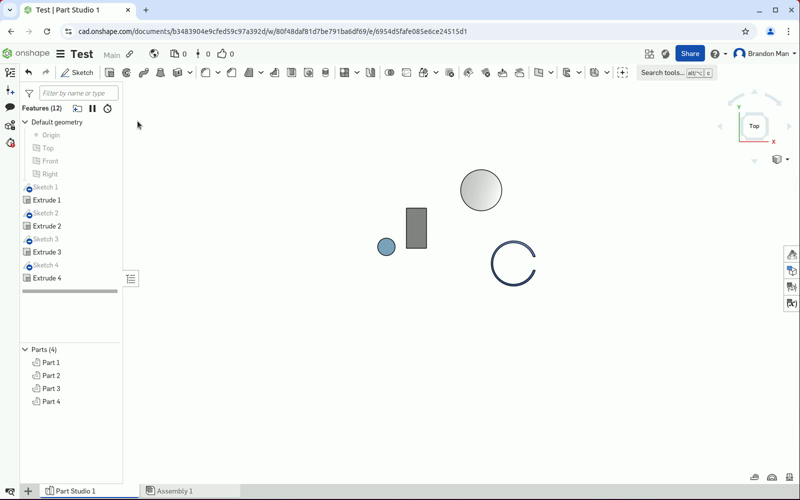
key(shift+h)
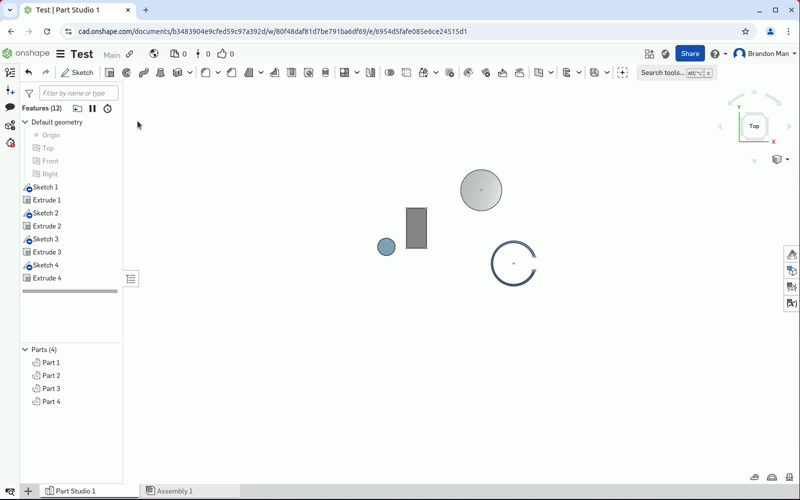
key(shift+7)
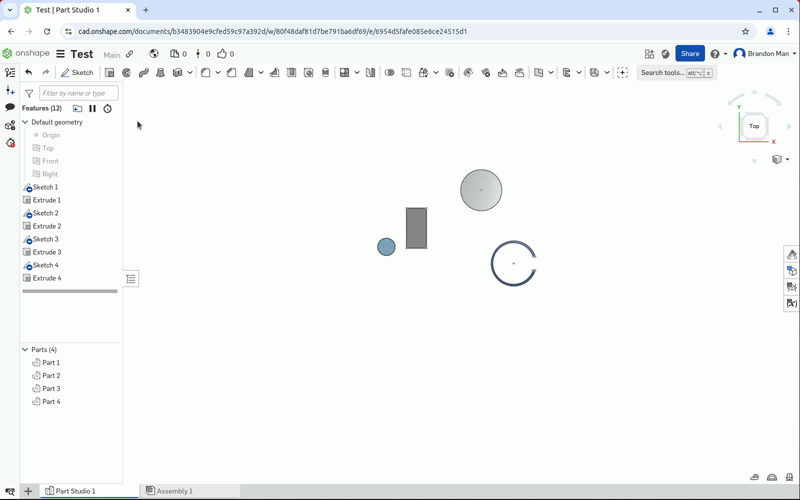
key(up, 3)
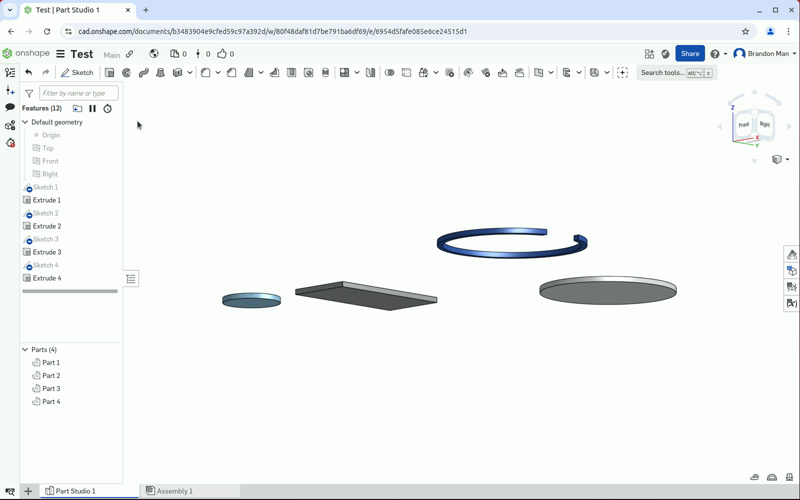
key(left, 3)
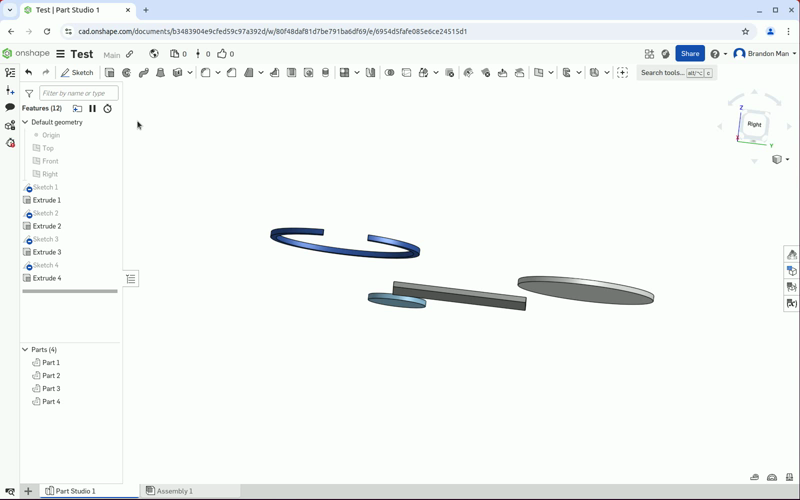
key(right, 3)
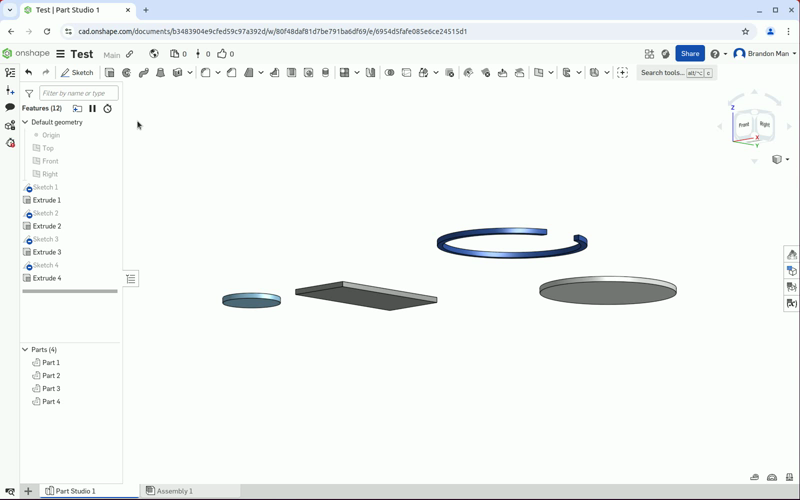
key(down, 3)
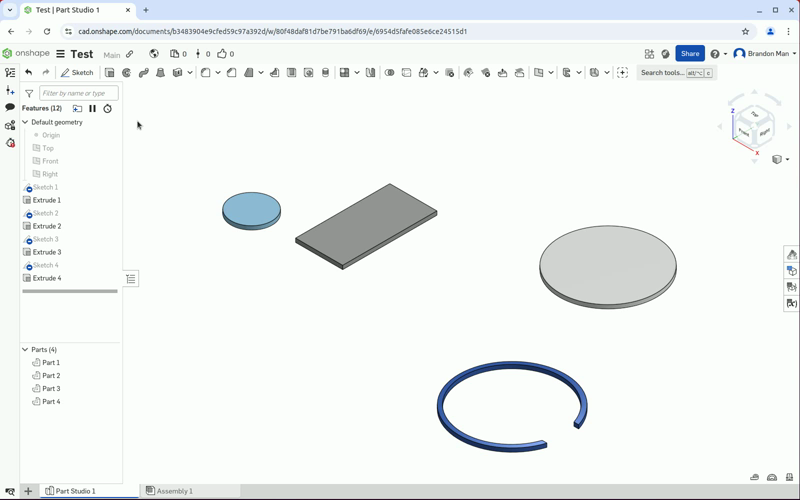
mouse_move(73, 189)
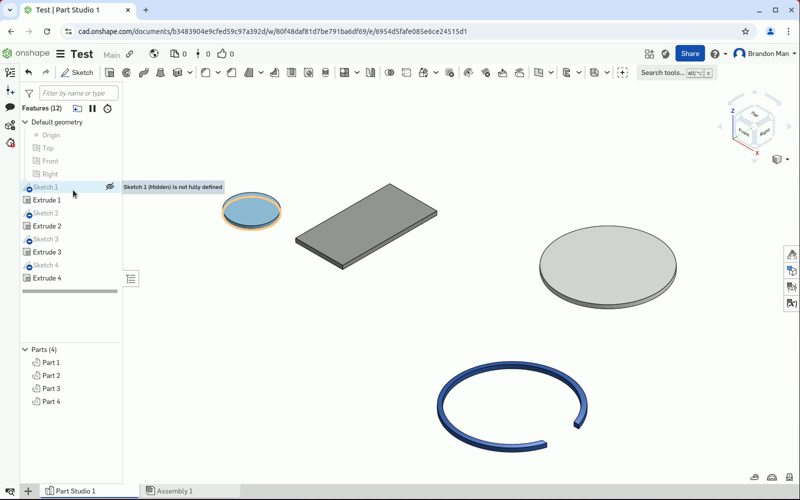
click(73, 189)